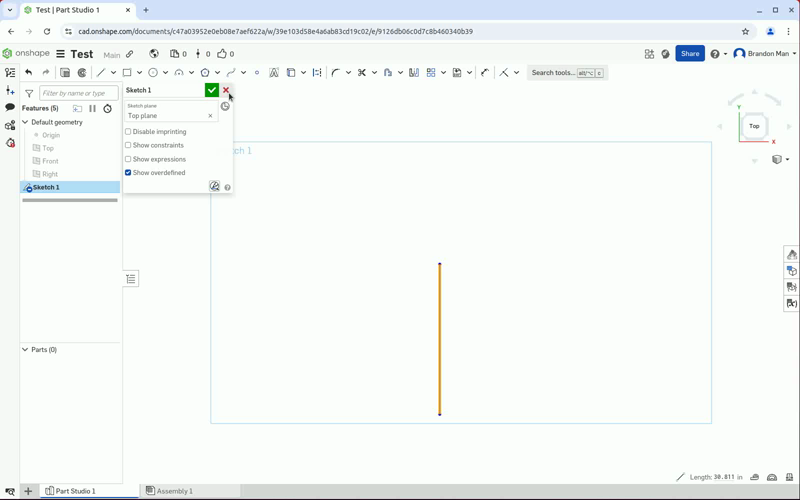
key(shift+h)
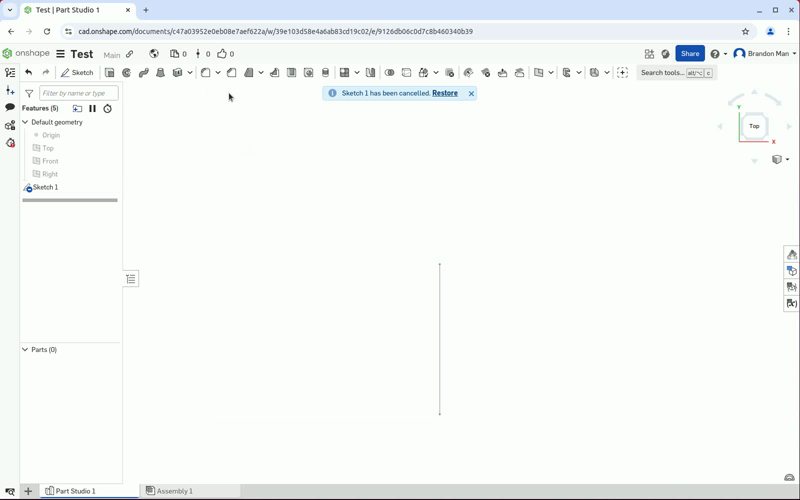
key(shift+s)
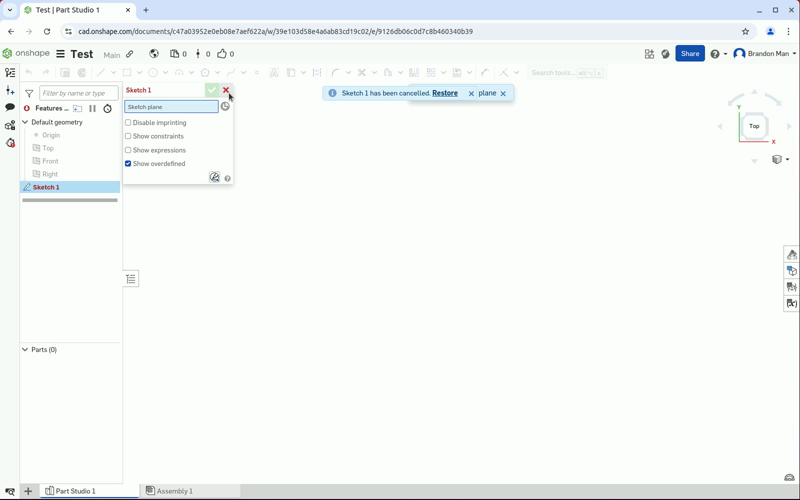
mouse_move(73, 150)
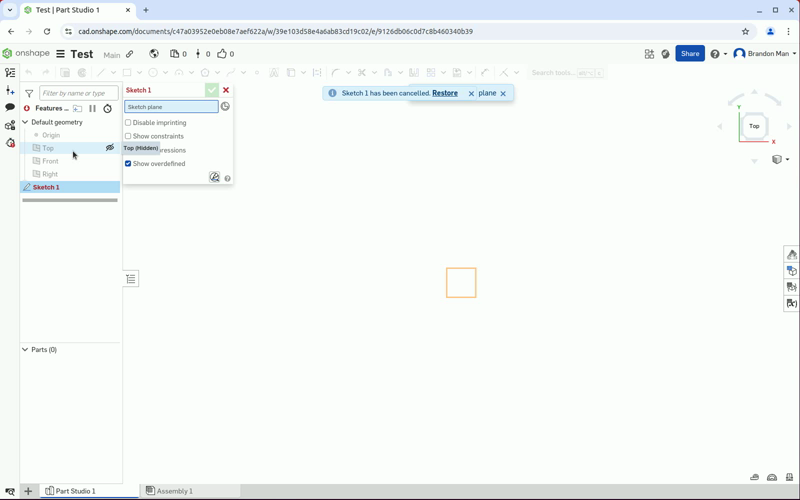
click(73, 150)
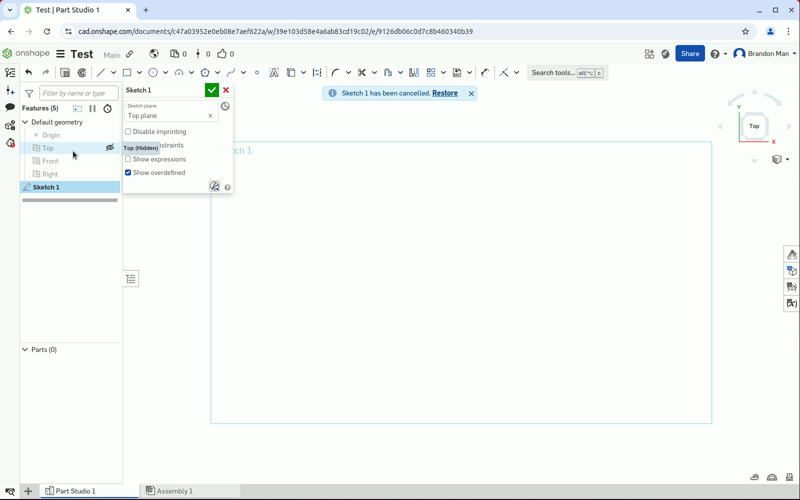
mouse_move(73, 352)
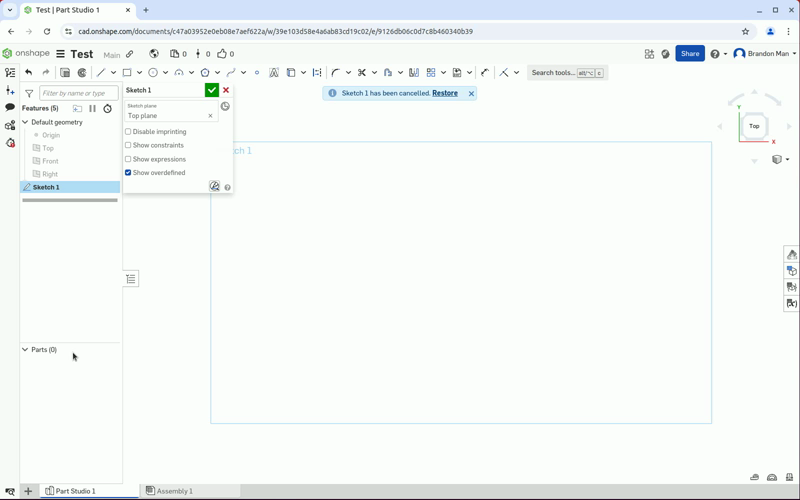
key(y)
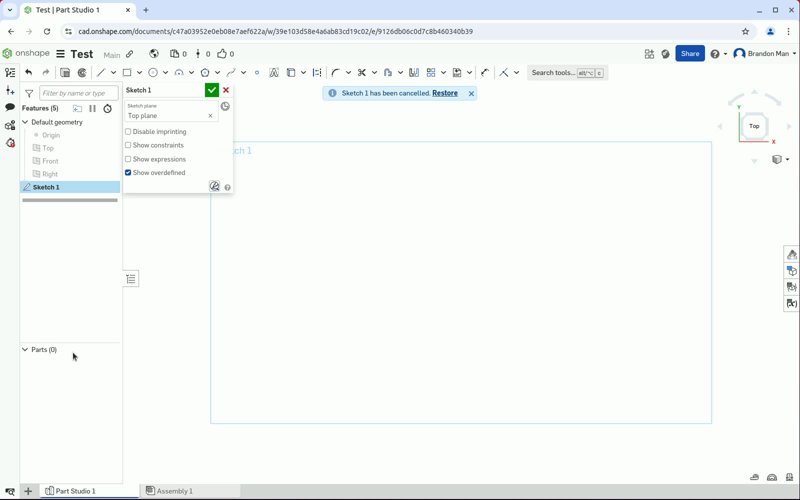
key(l)
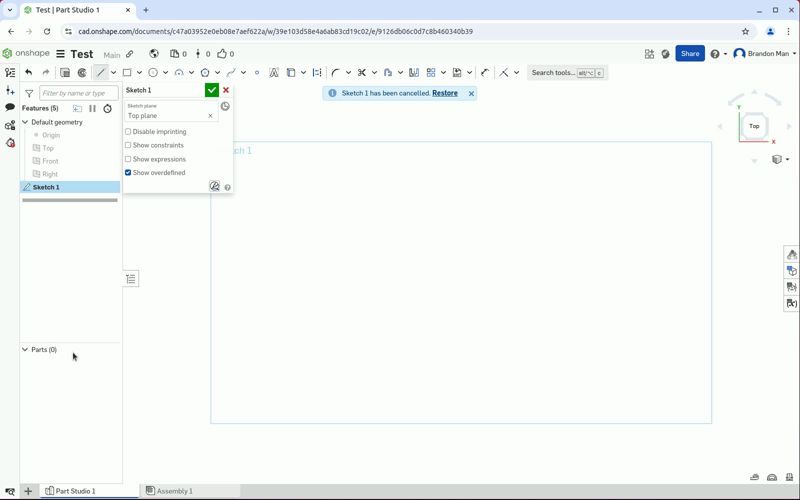
key_down(shift)
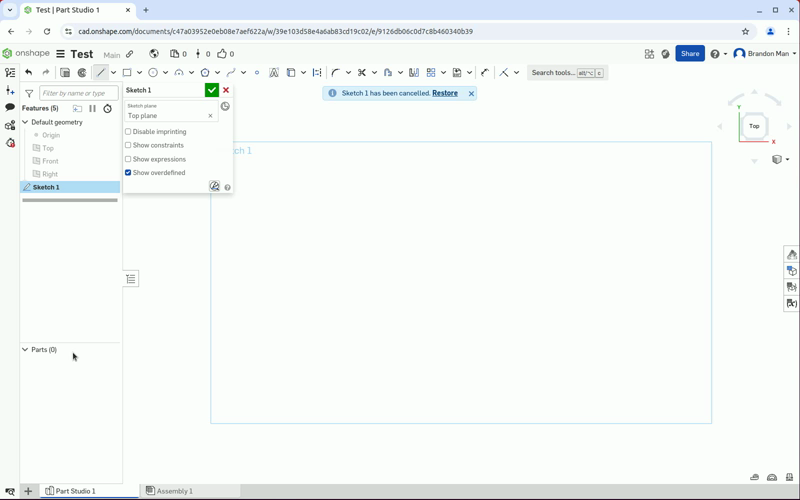
mouse_move(451, 308)
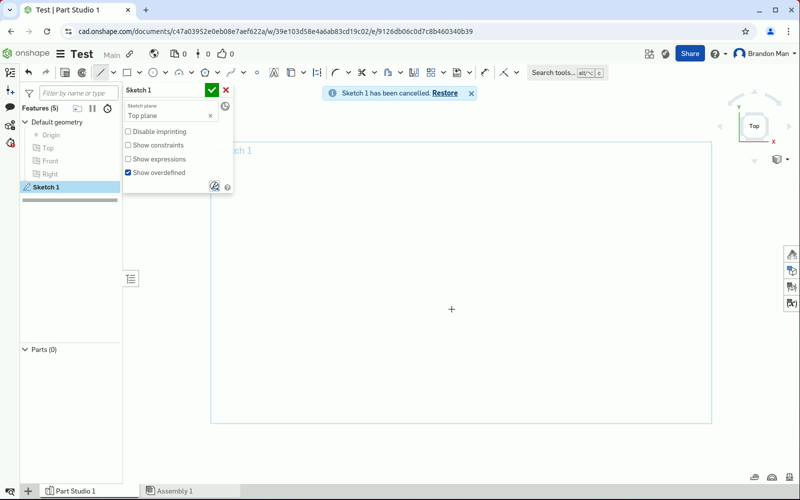
click(451, 308)
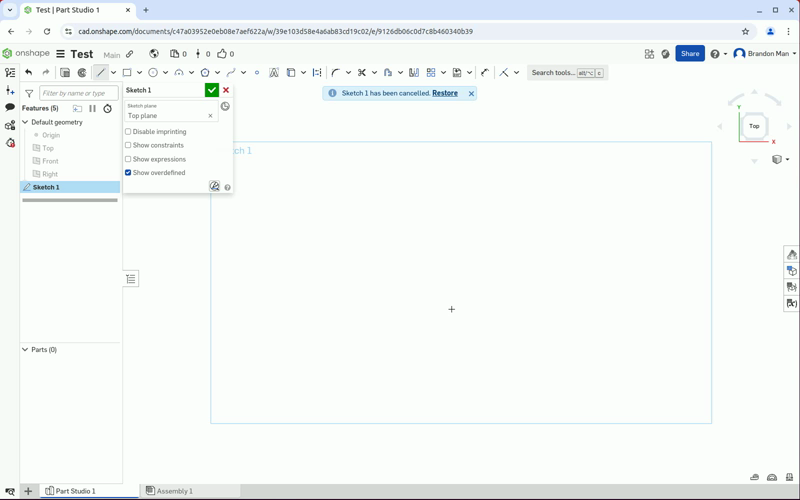
key_up(shift)
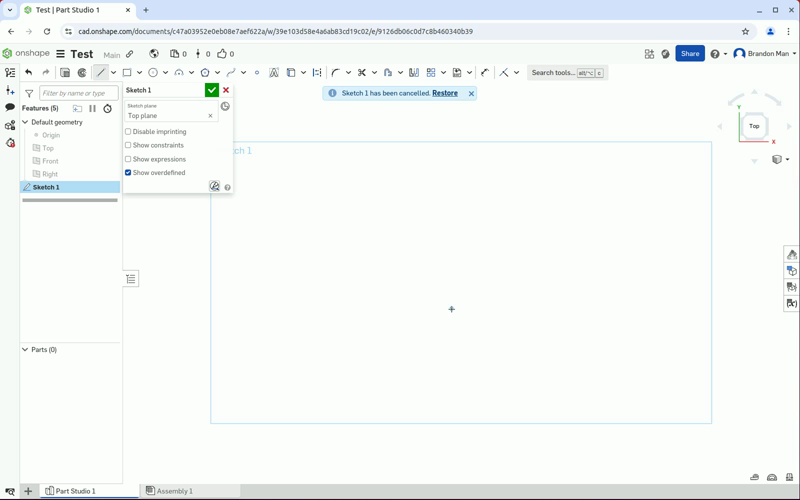
key_down(shift)
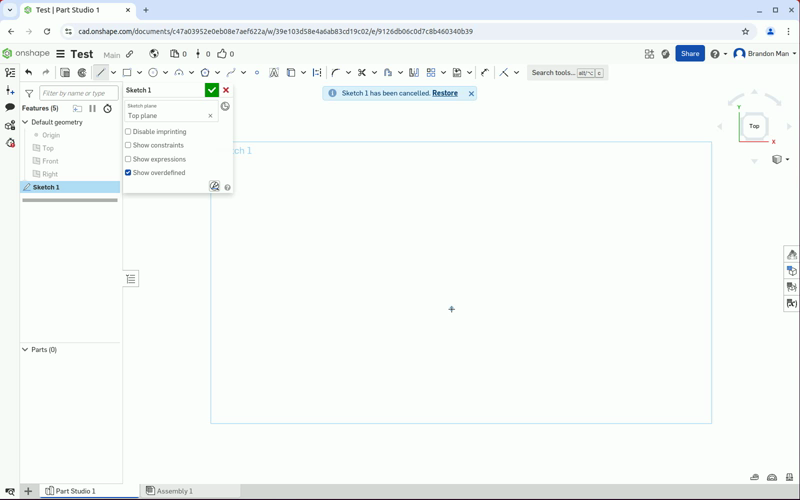
mouse_move(481, 308)
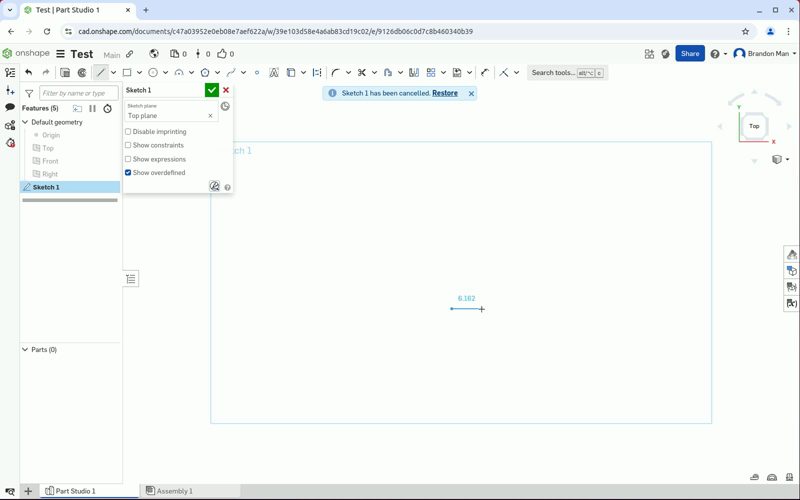
mouse_move(471, 308)
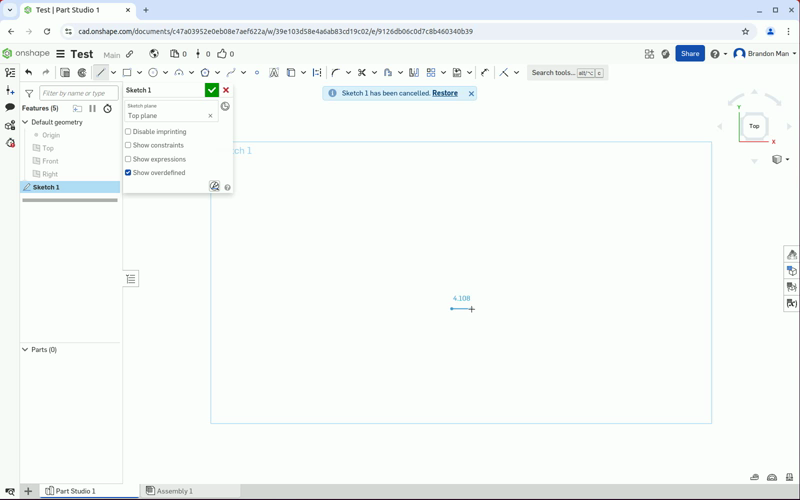
click(471, 308)
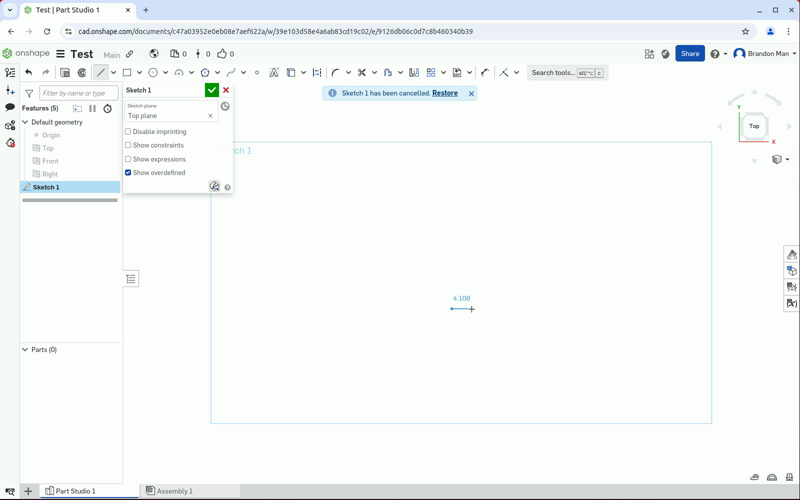
key_up(shift)
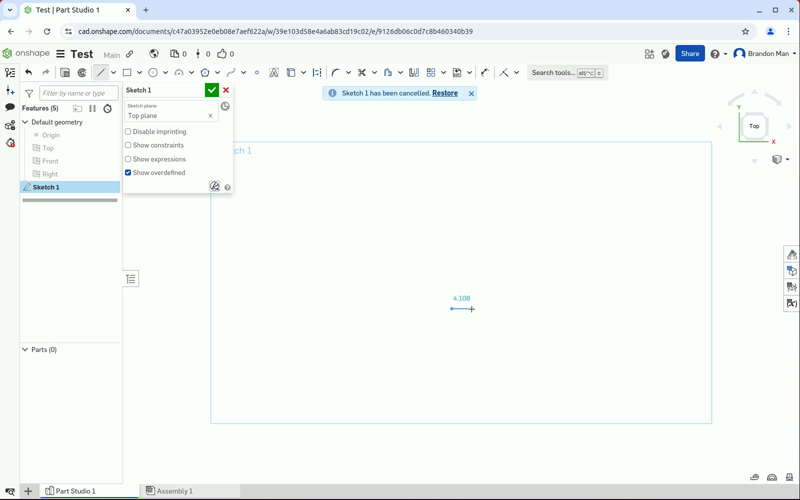
key(esc)
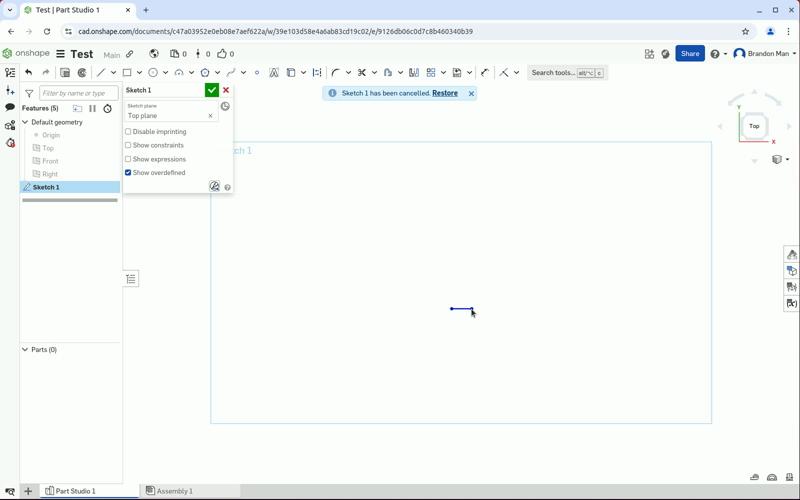
key(a)
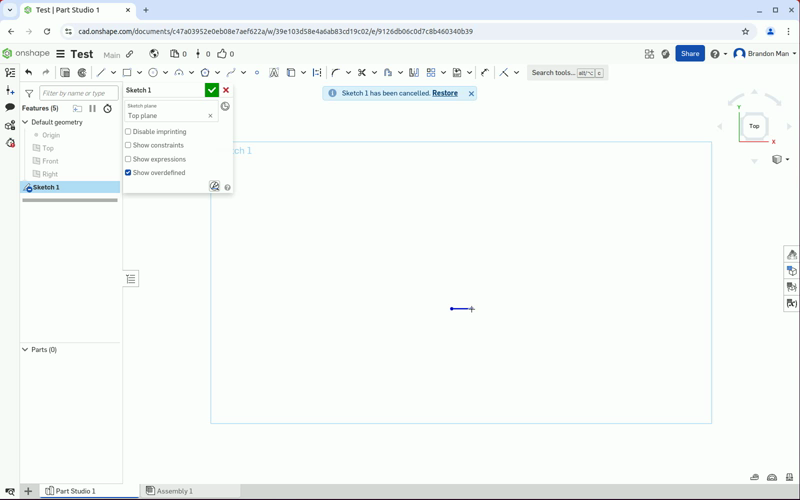
mouse_move(471, 308)
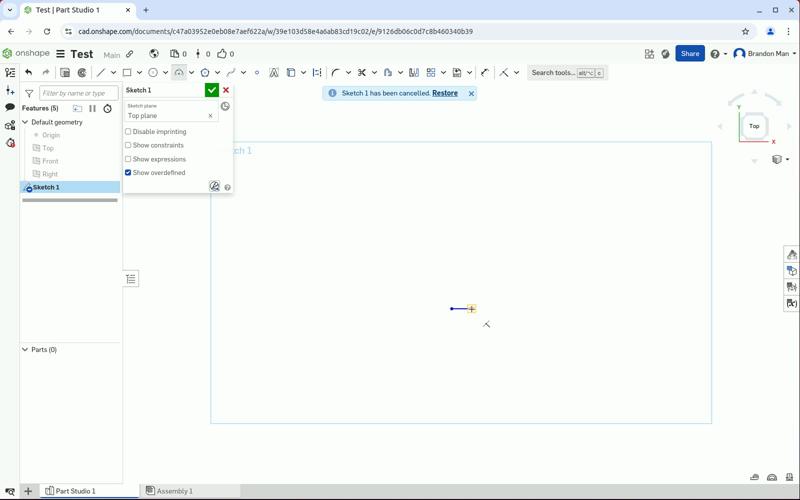
click(471, 308)
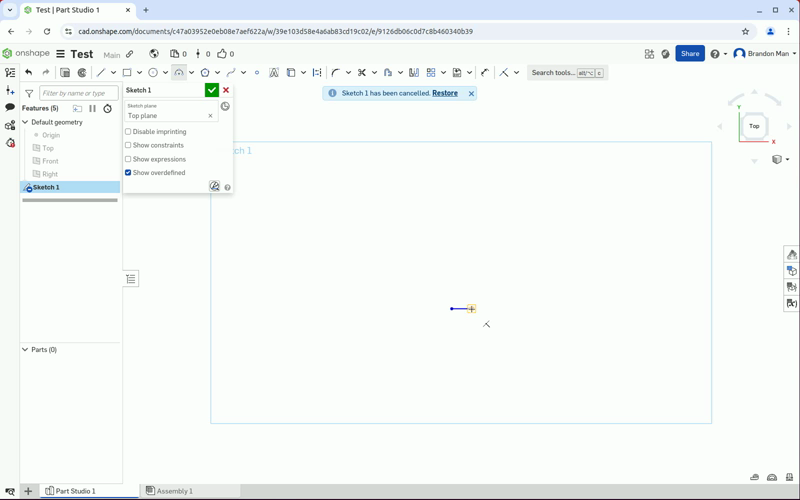
key_down(shift)
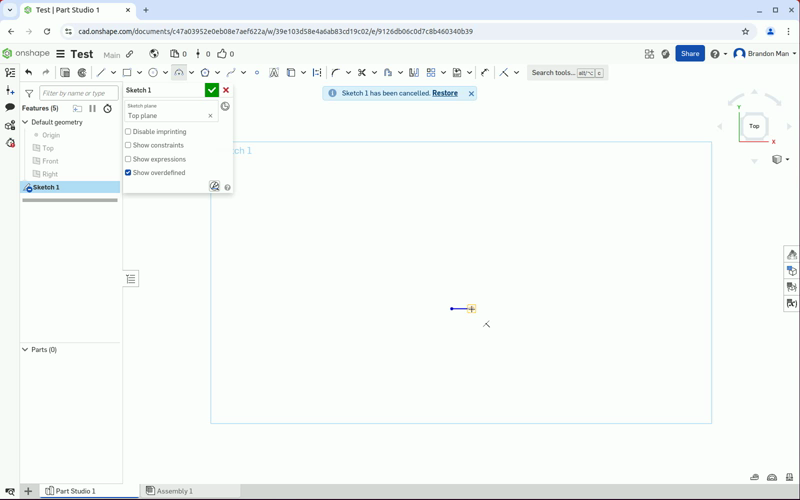
mouse_move(471, 255)
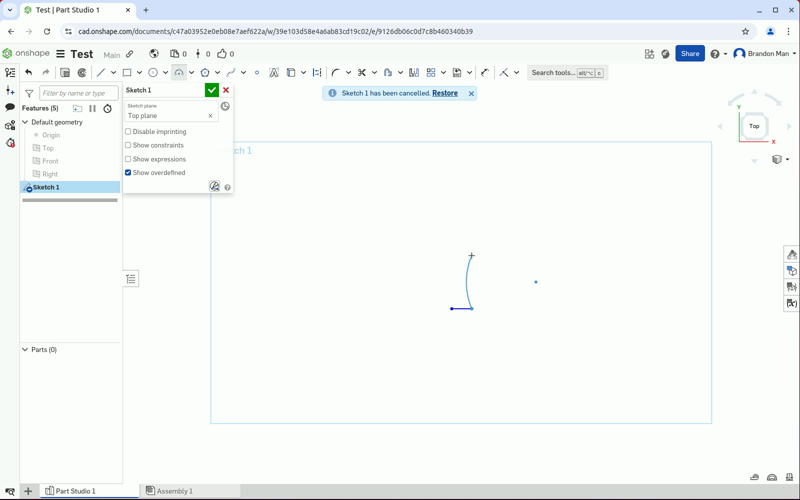
click(471, 255)
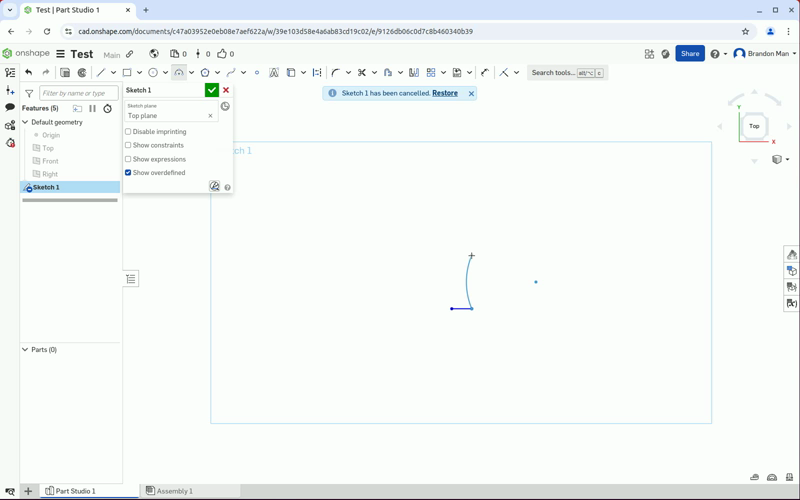
mouse_move(489, 282)
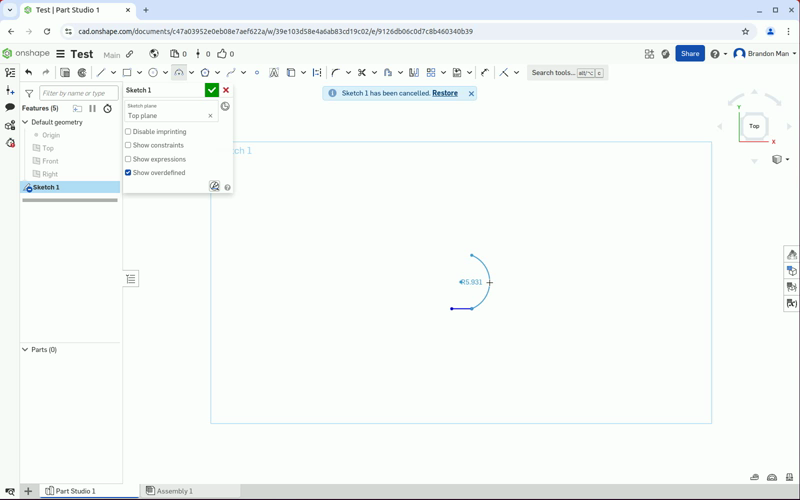
click(489, 282)
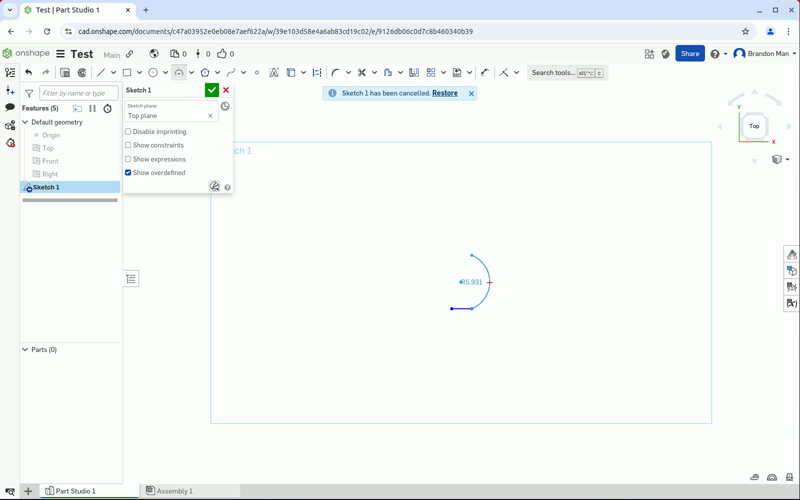
key_up(shift)
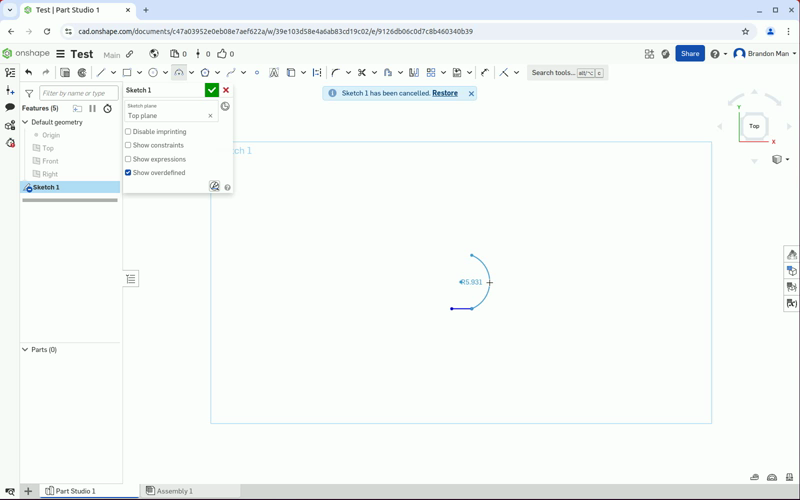
key(esc)
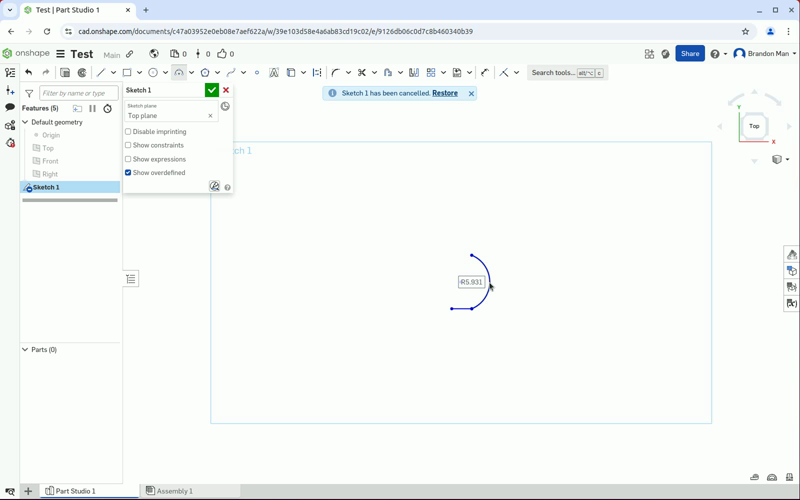
key(l)
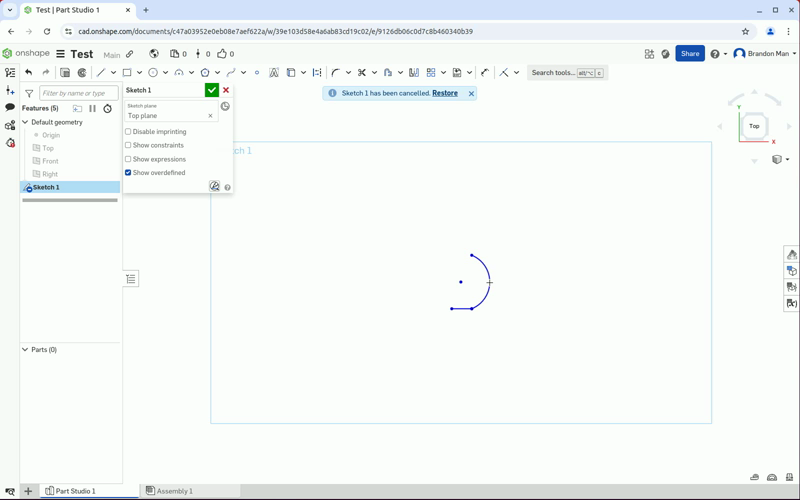
mouse_move(471, 255)
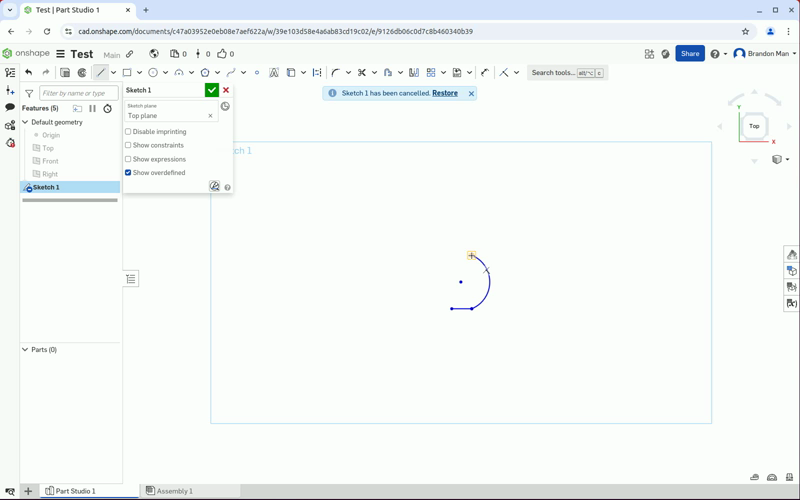
click(471, 255)
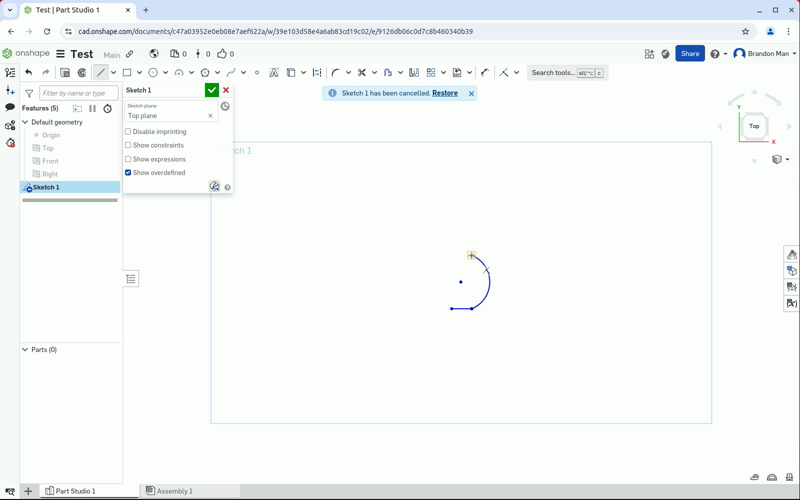
key_down(shift)
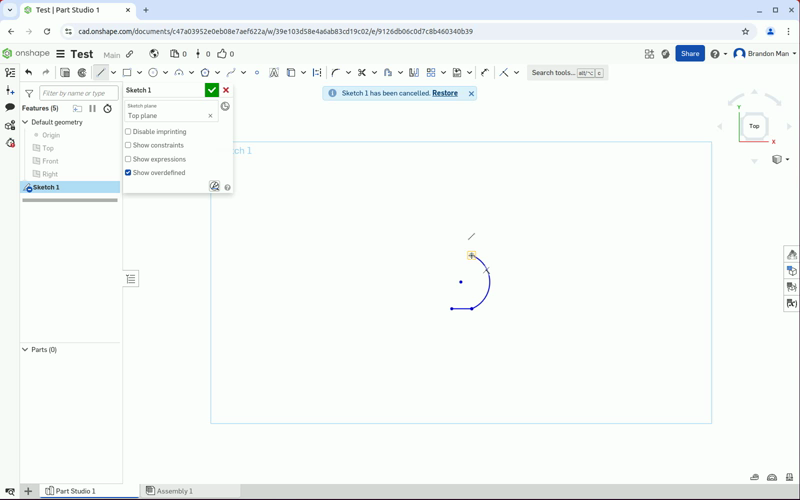
mouse_move(501, 255)
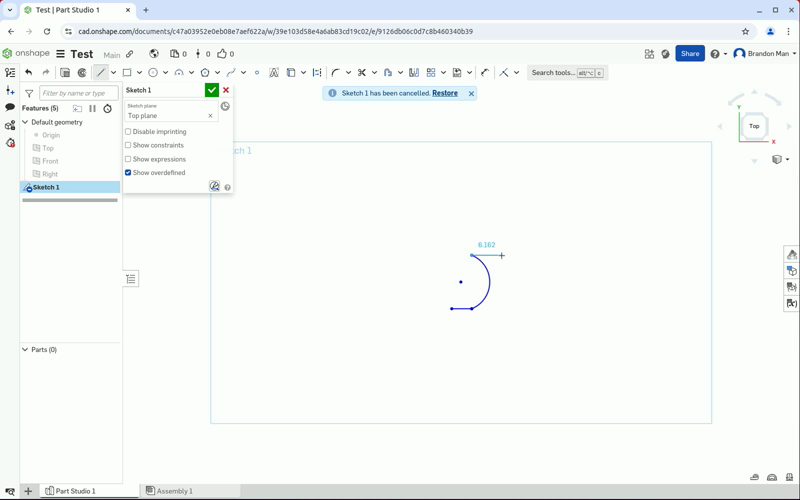
mouse_move(451, 255)
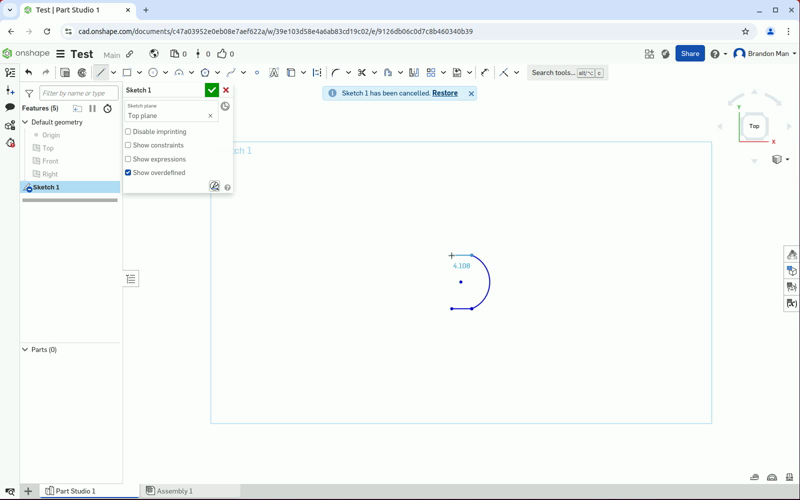
click(451, 255)
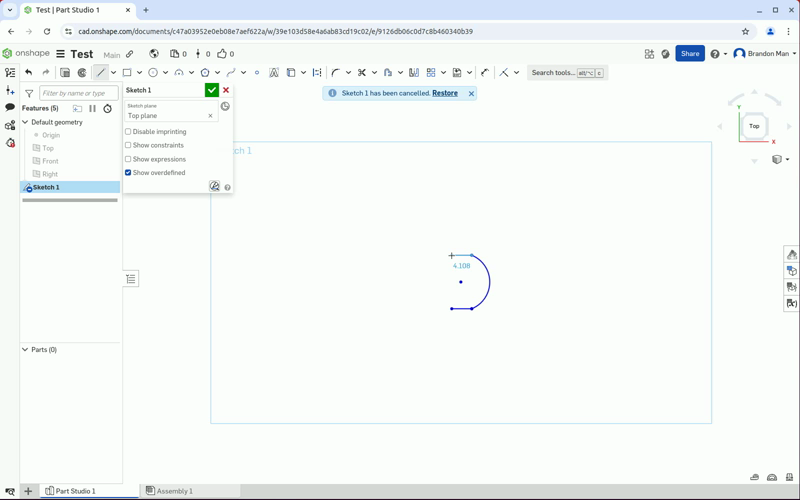
key_up(shift)
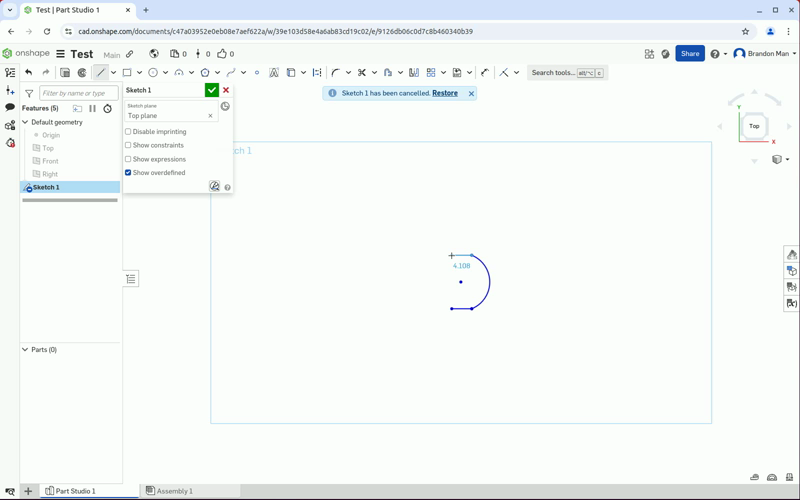
key(esc)
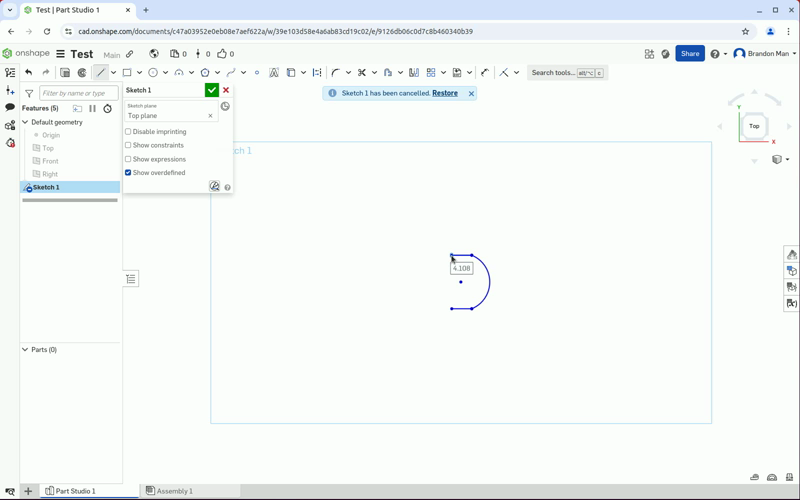
key(a)
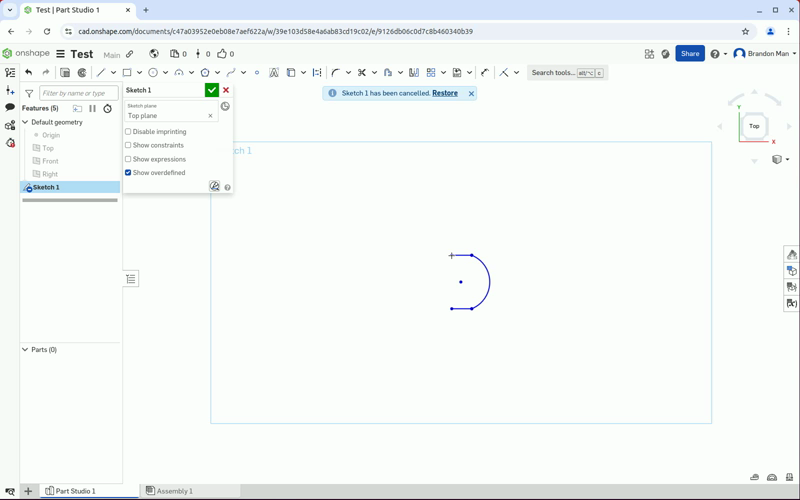
mouse_move(451, 255)
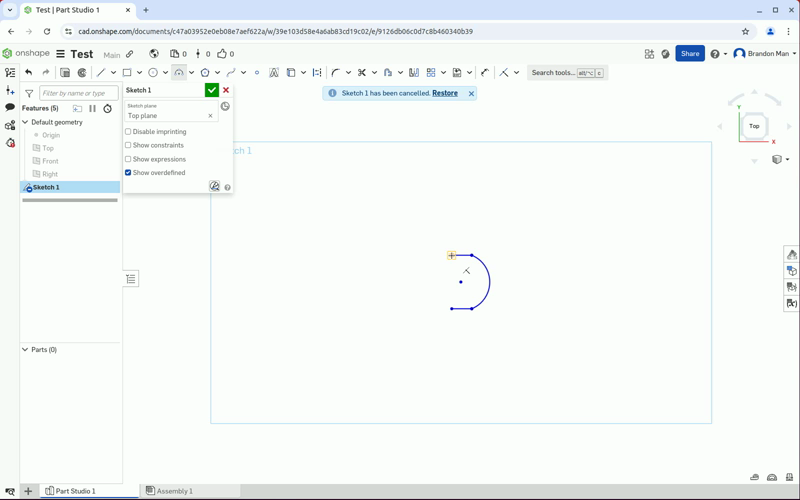
click(451, 255)
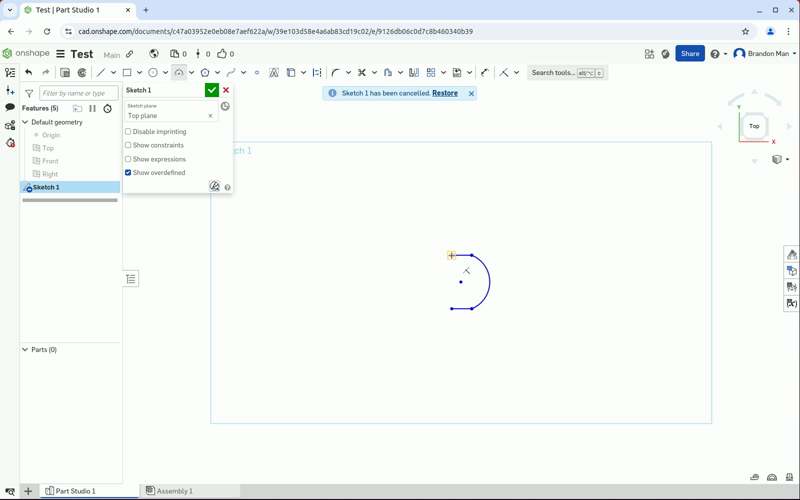
mouse_move(451, 308)
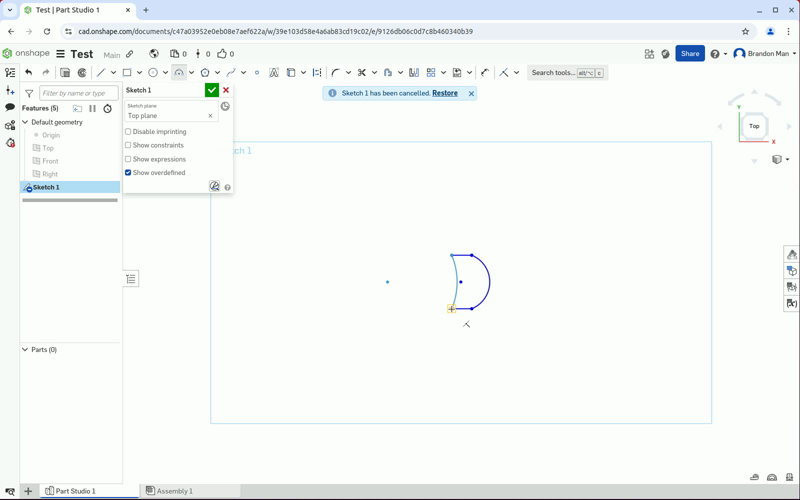
click(451, 308)
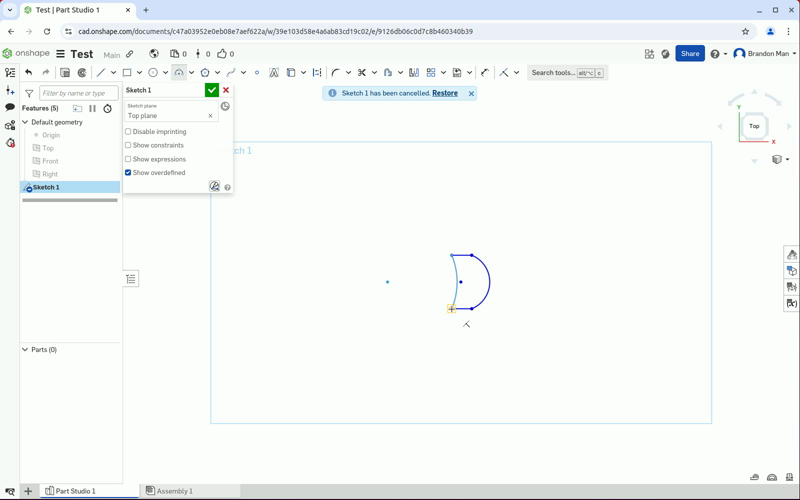
key_down(shift)
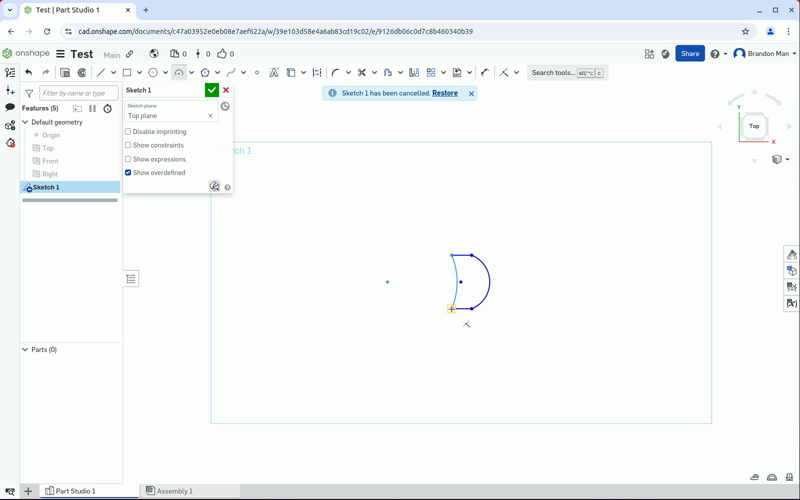
mouse_move(433, 282)
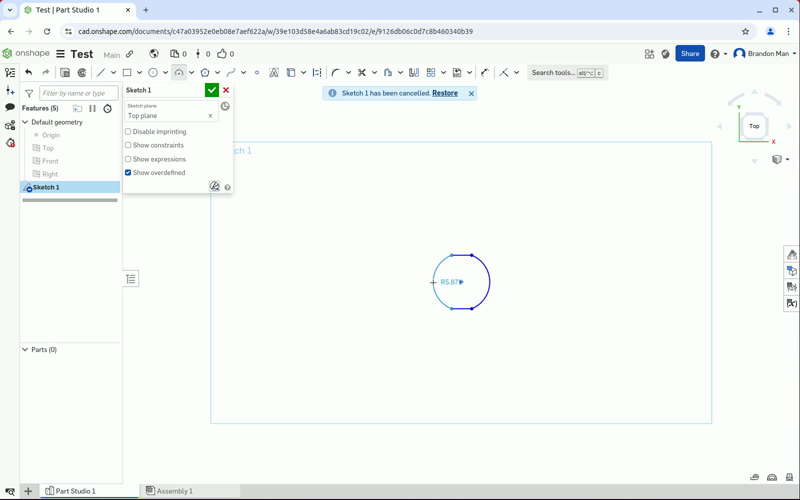
click(433, 282)
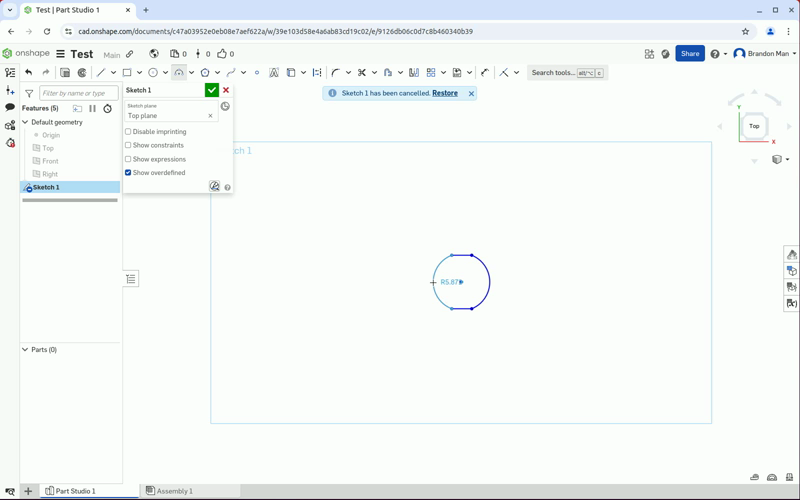
key_up(shift)
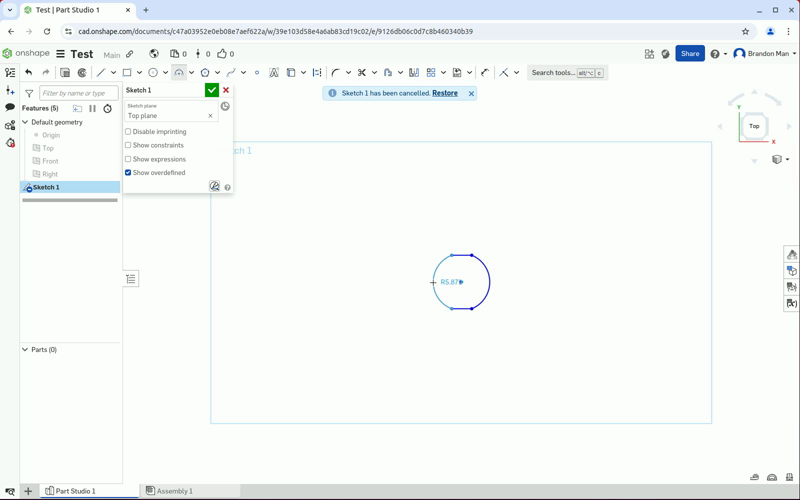
key(esc)
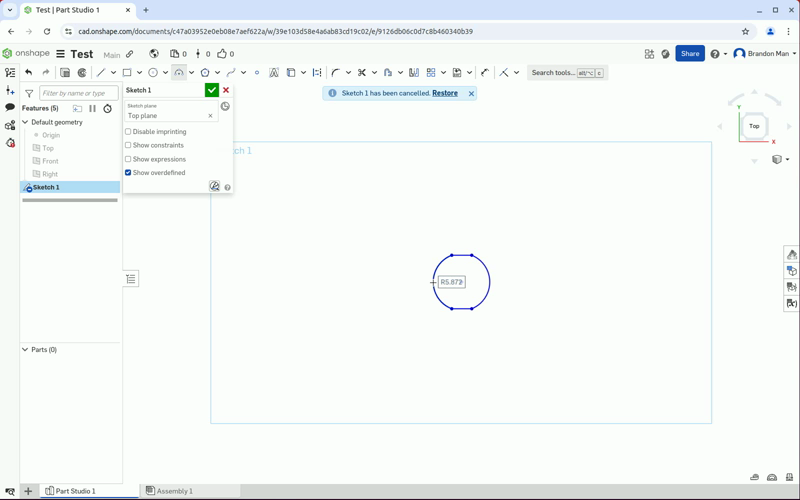
mouse_move(450, 267)
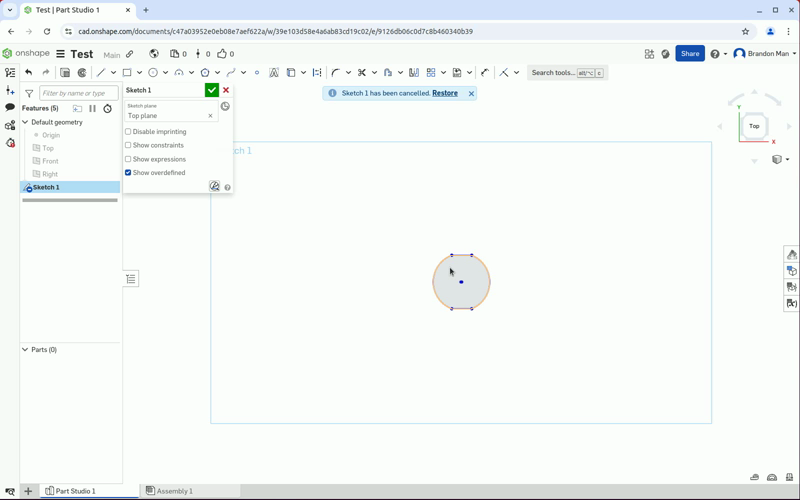
click(450, 267)
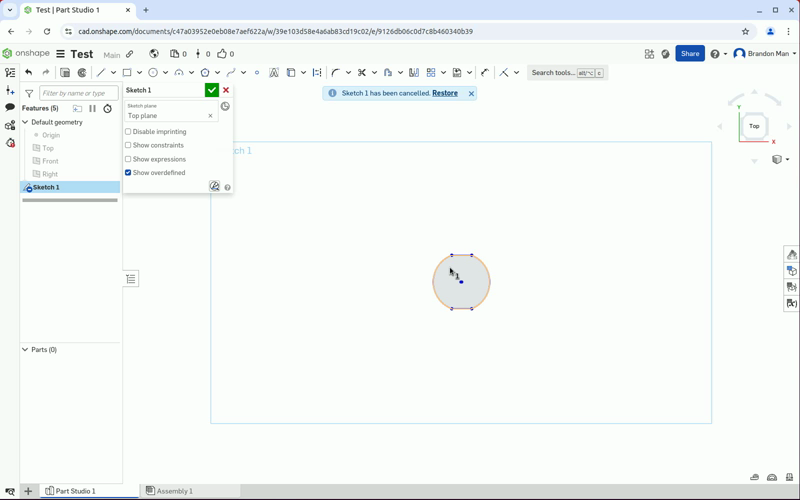
mouse_move(73, 352)
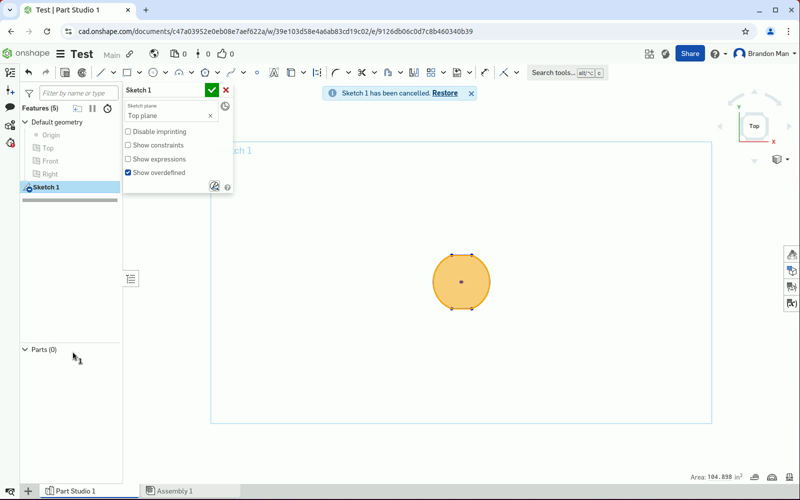
key(shift+y)
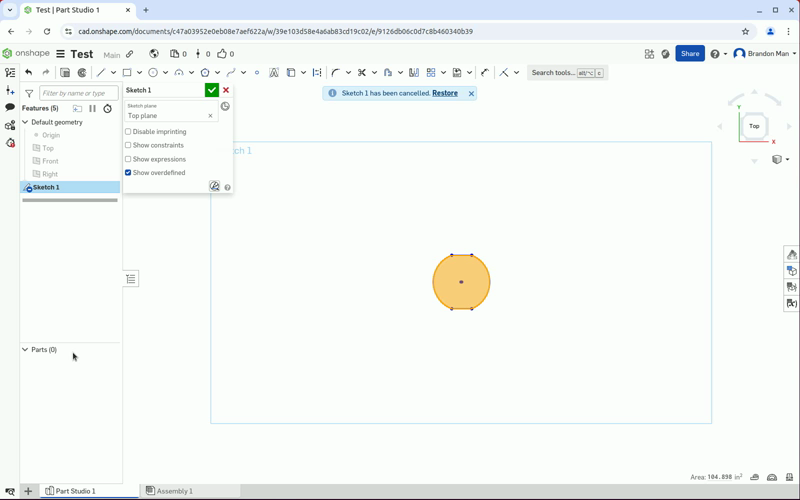
key(shift+e)
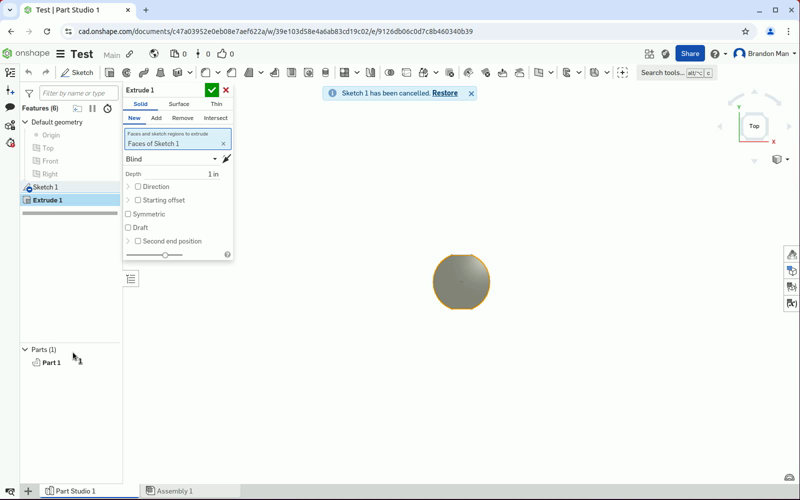
mouse_move(143, 106)
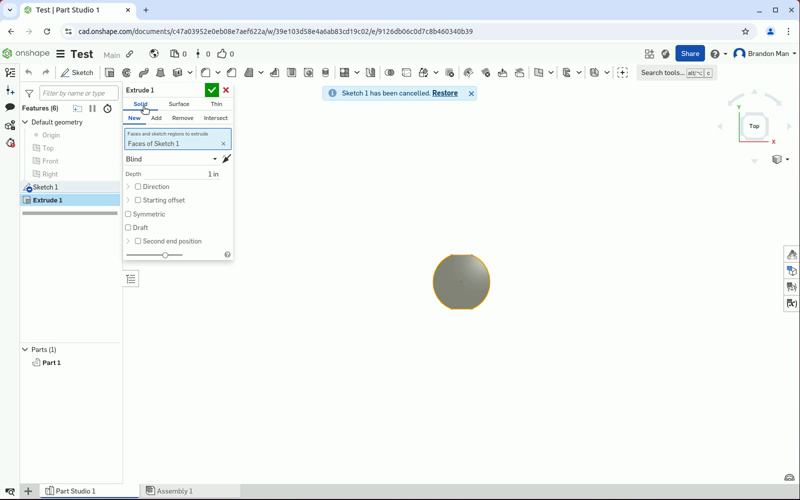
click(143, 106)
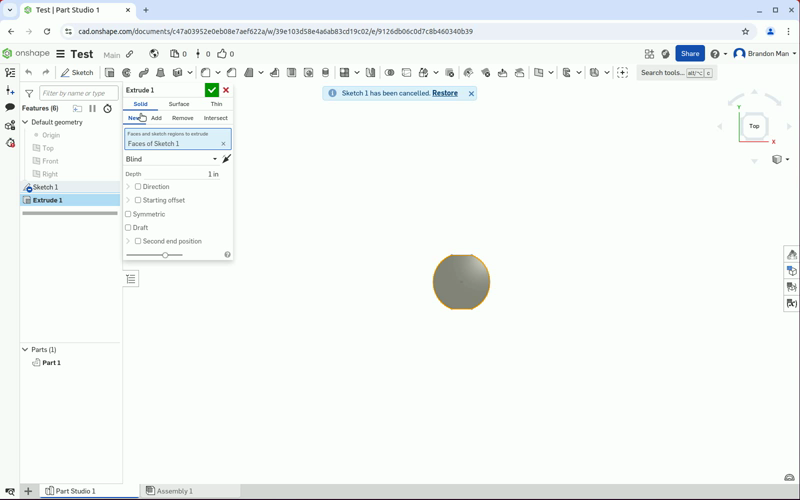
mouse_move(137, 120)
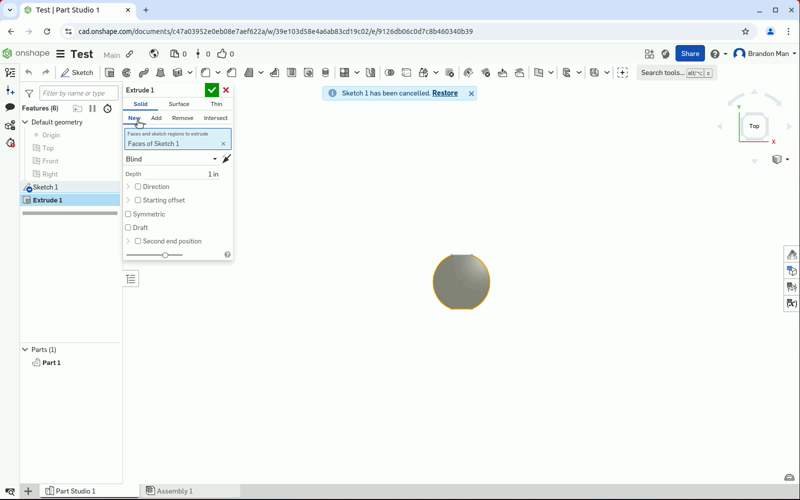
click(137, 120)
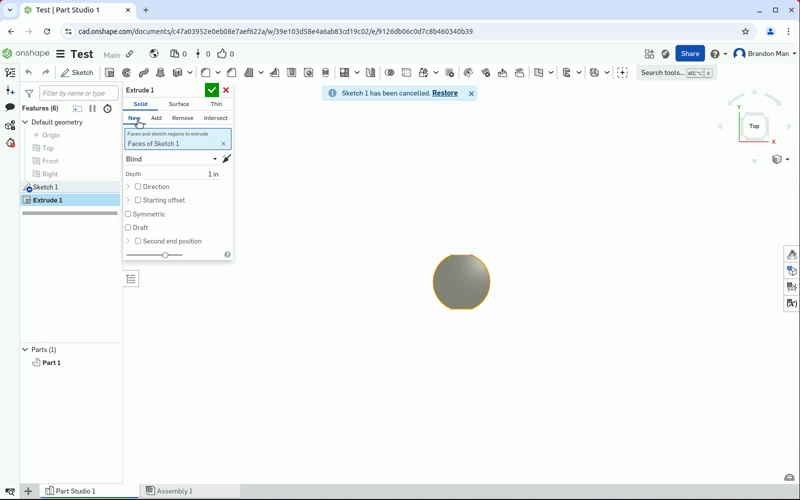
key(tab, 4)
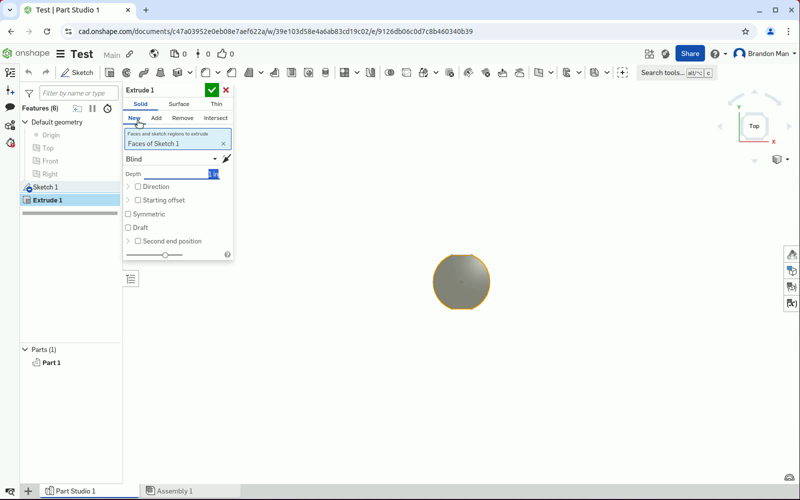
text(9.388)
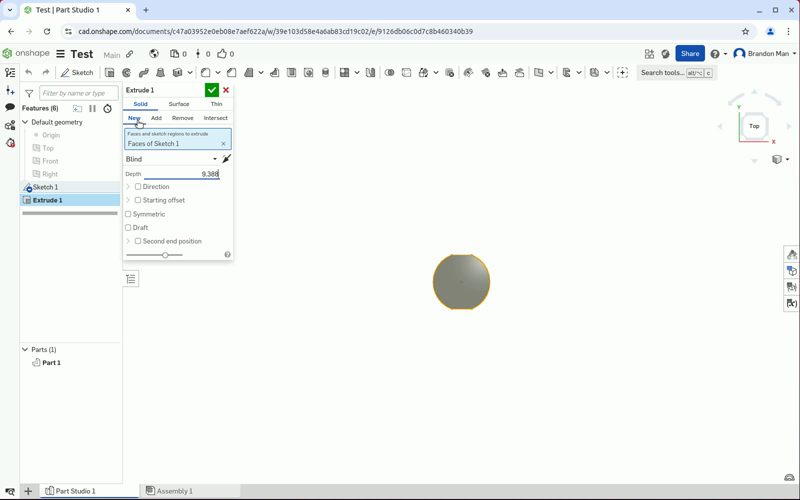
key(enter)
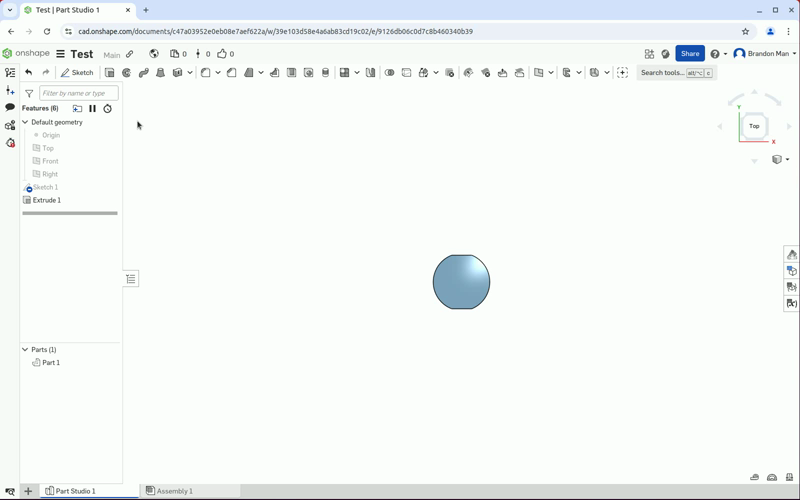
key(shift+h)
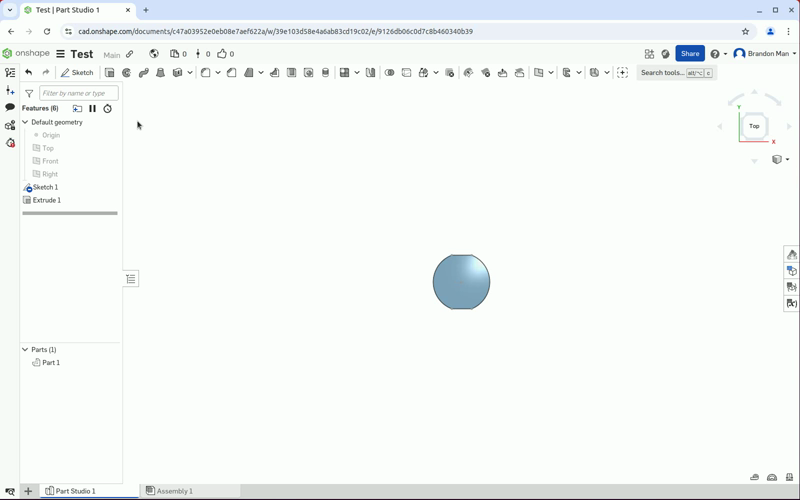
key(shift+h)
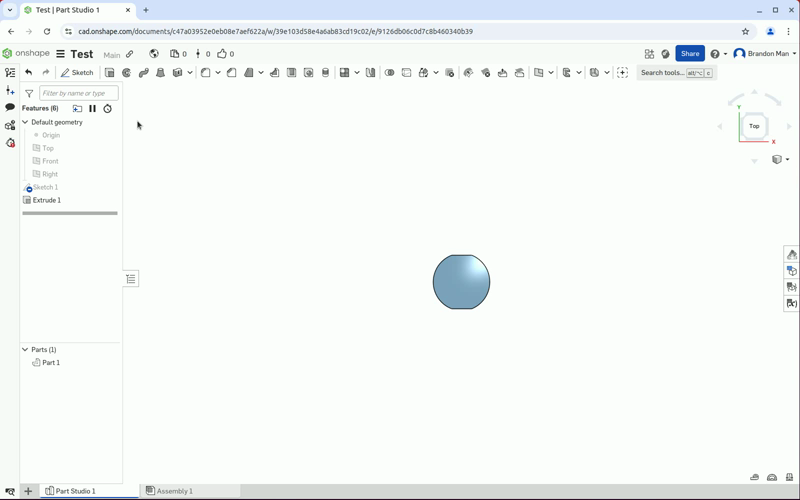
mouse_move(73, 189)
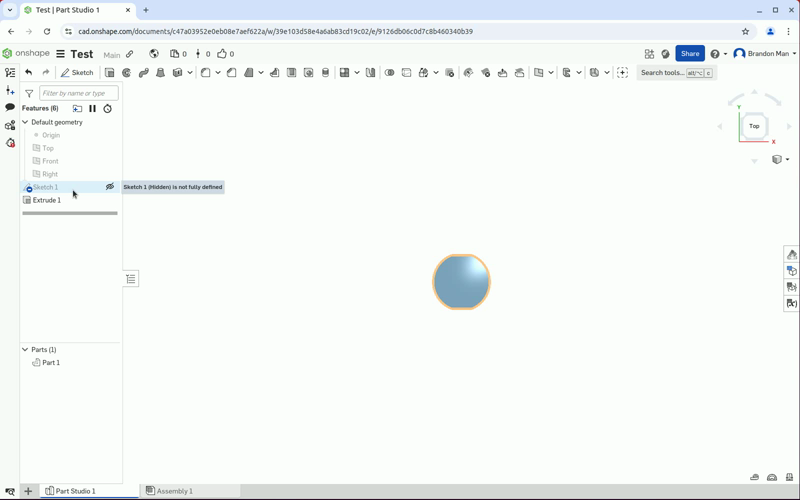
click(73, 189)
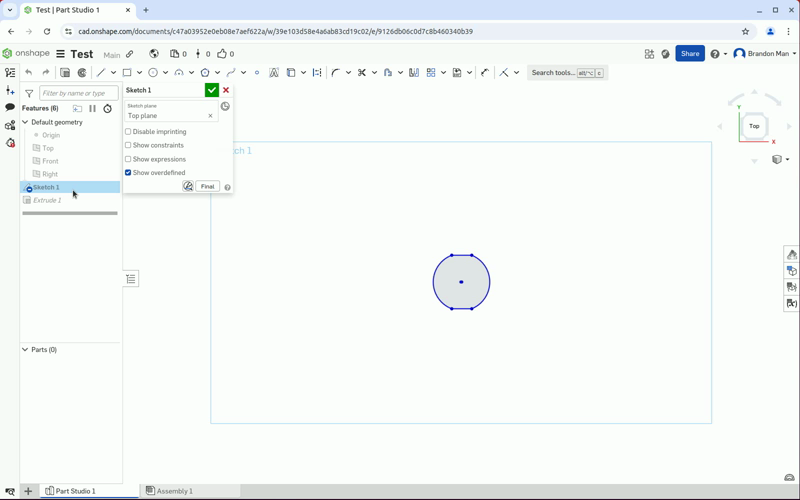
mouse_move(229, 92)
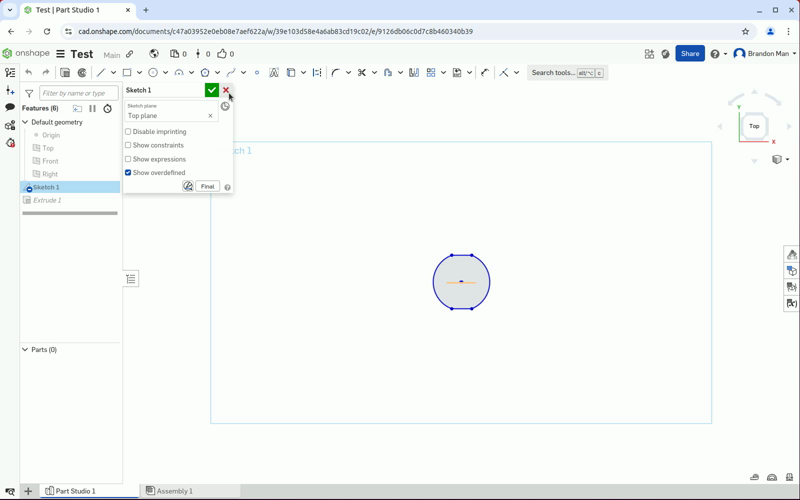
click(229, 92)
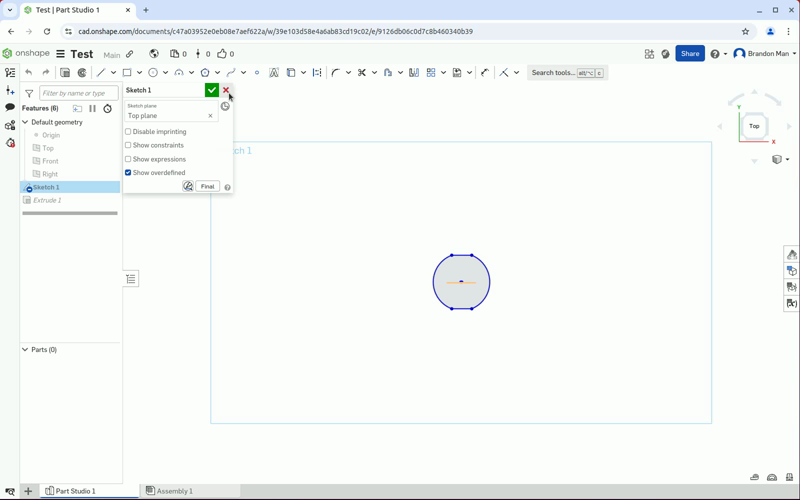
key(shift+s)
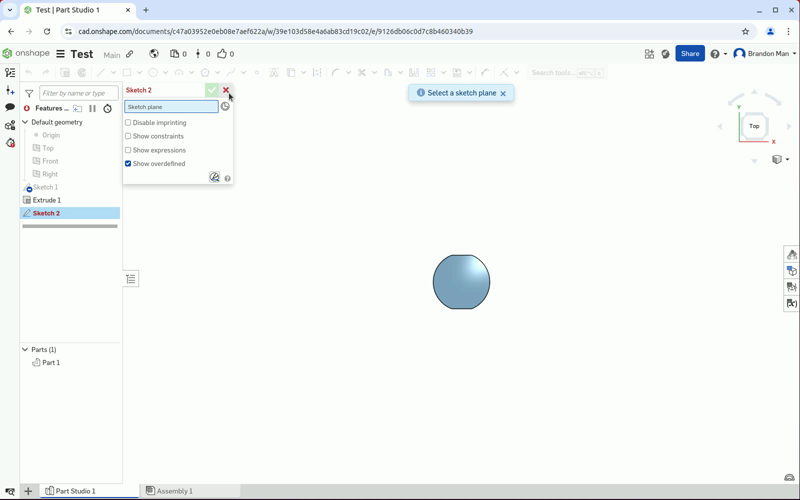
mouse_move(73, 150)
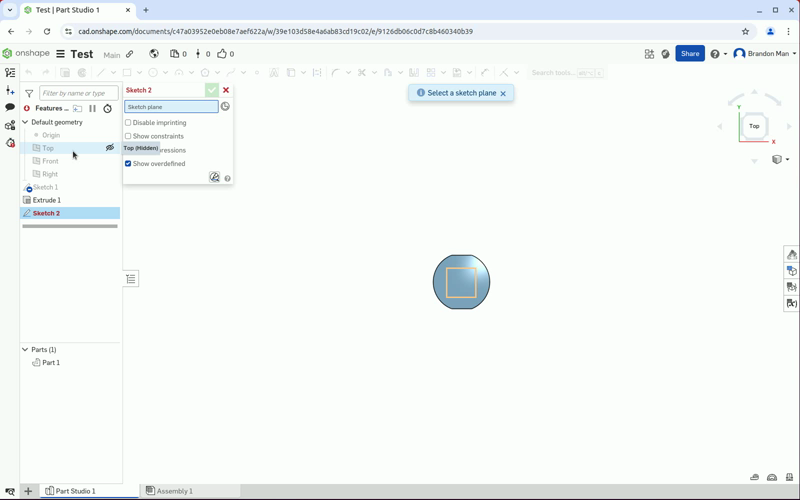
click(73, 150)
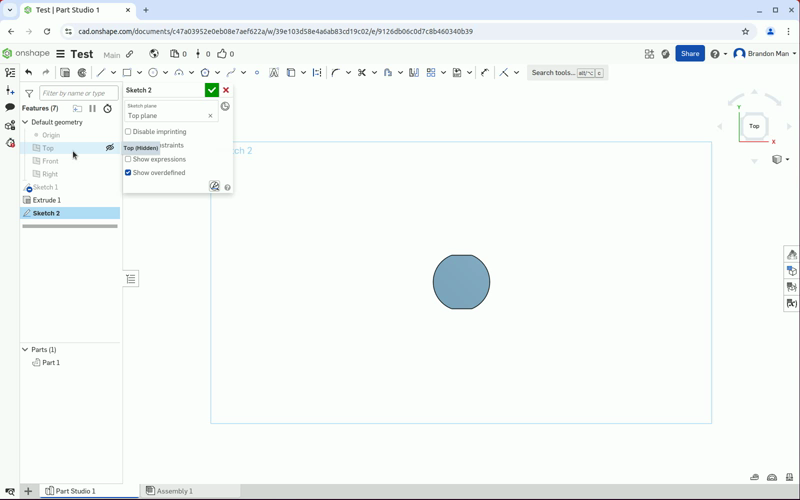
mouse_move(73, 352)
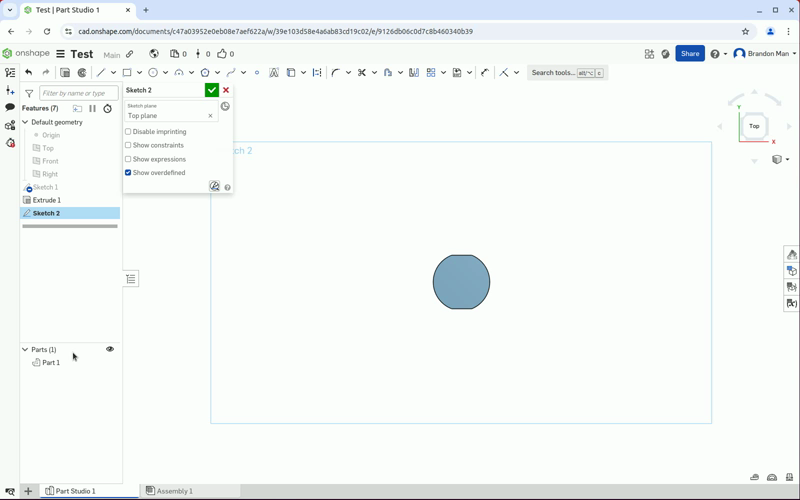
key(y)
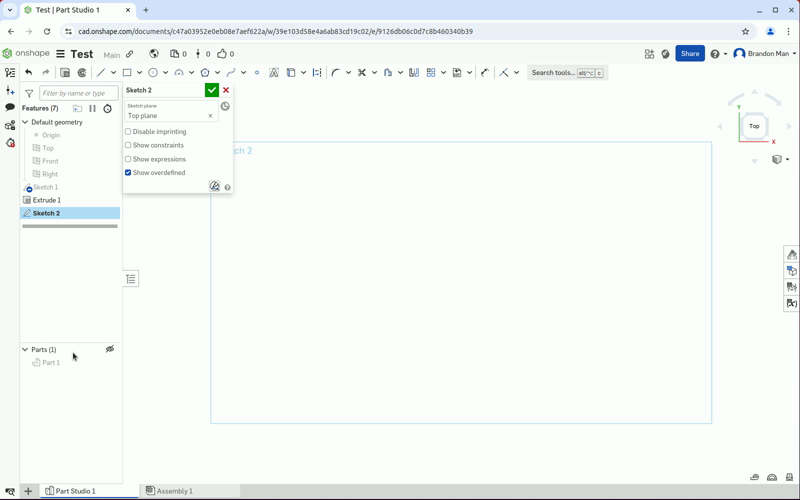
key(l)
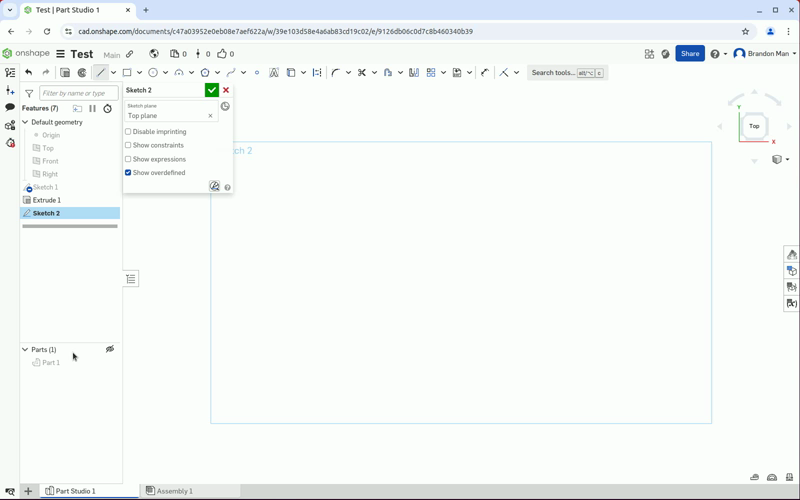
key_down(shift)
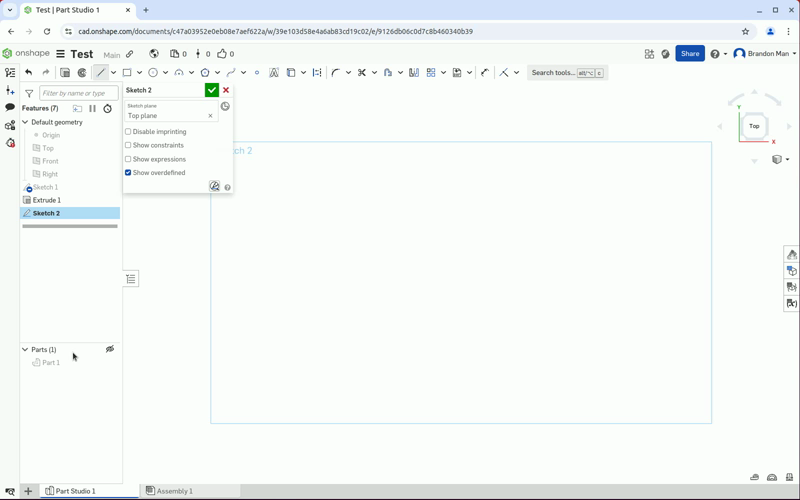
mouse_move(451, 308)
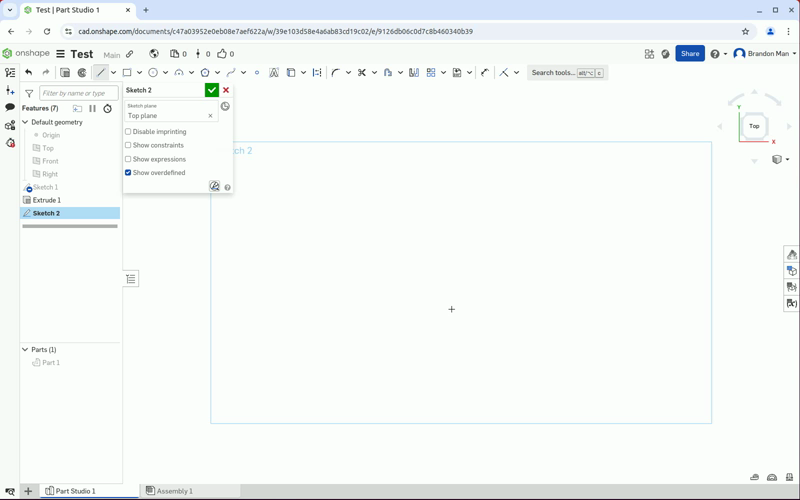
click(451, 308)
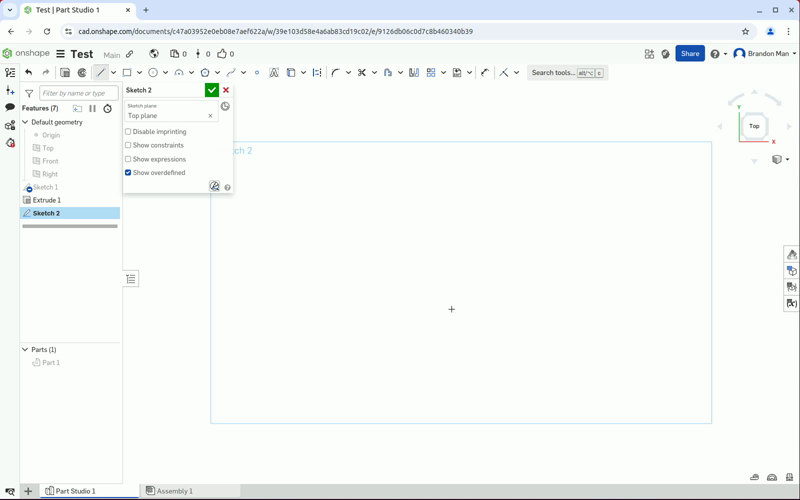
key_up(shift)
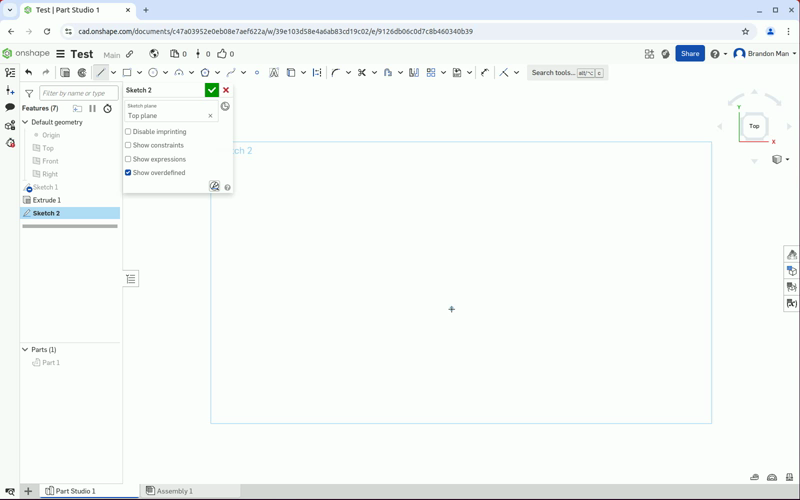
key_down(shift)
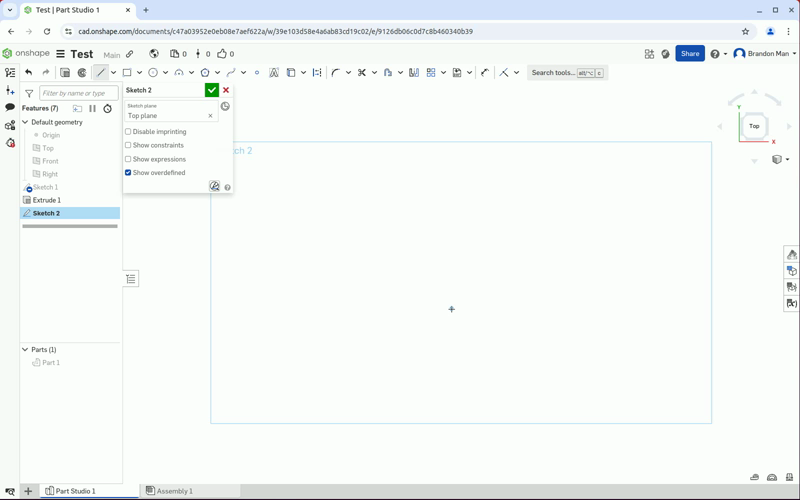
mouse_move(481, 308)
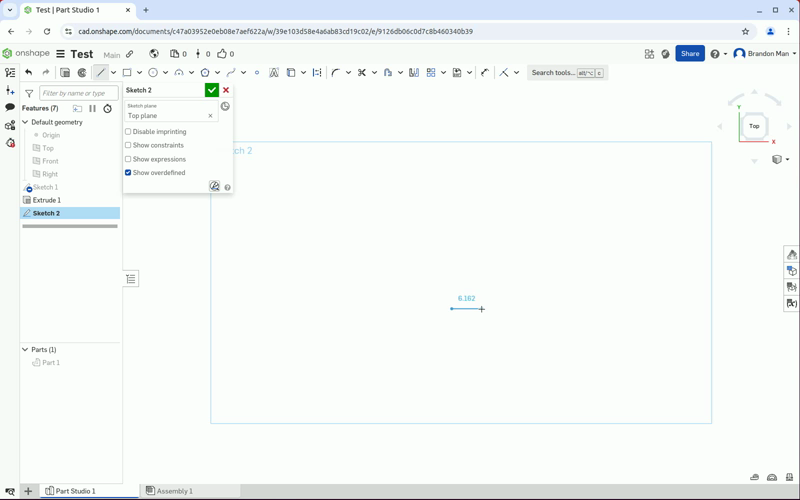
mouse_move(471, 308)
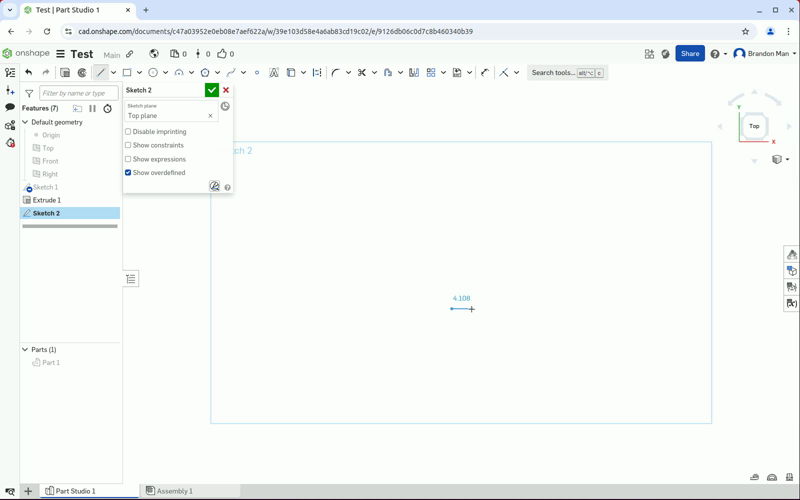
click(471, 308)
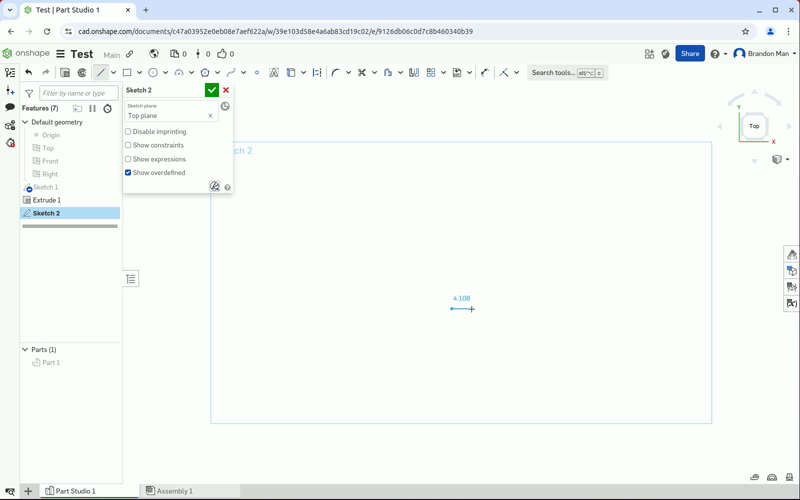
key_up(shift)
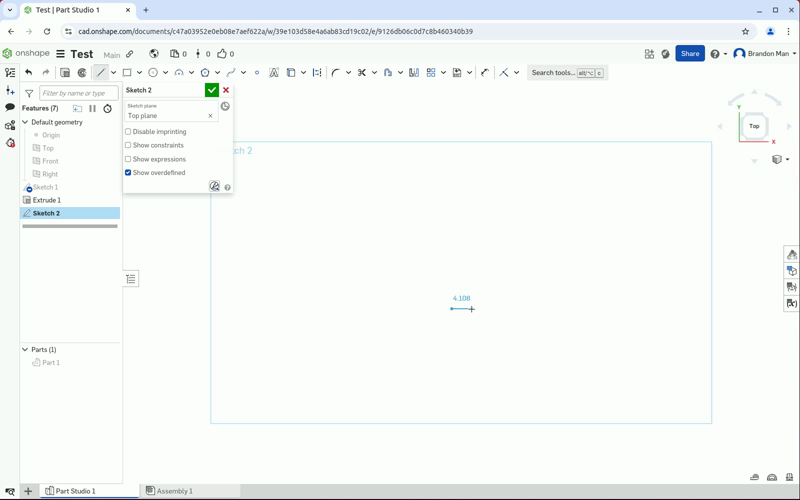
key(esc)
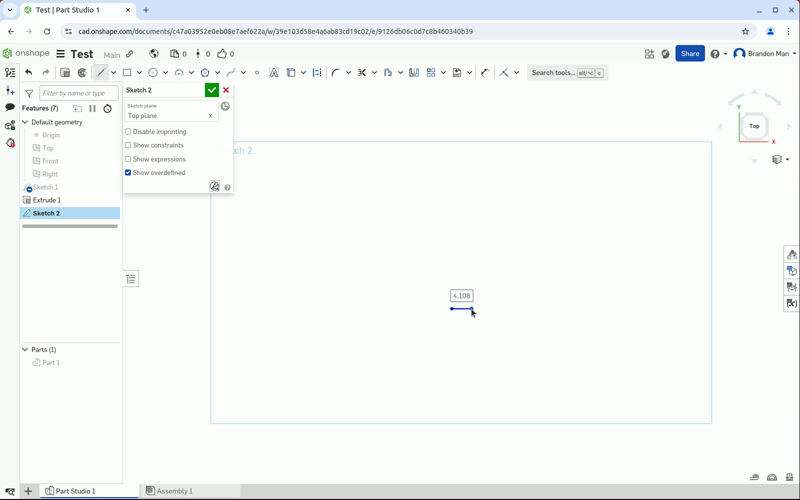
key(a)
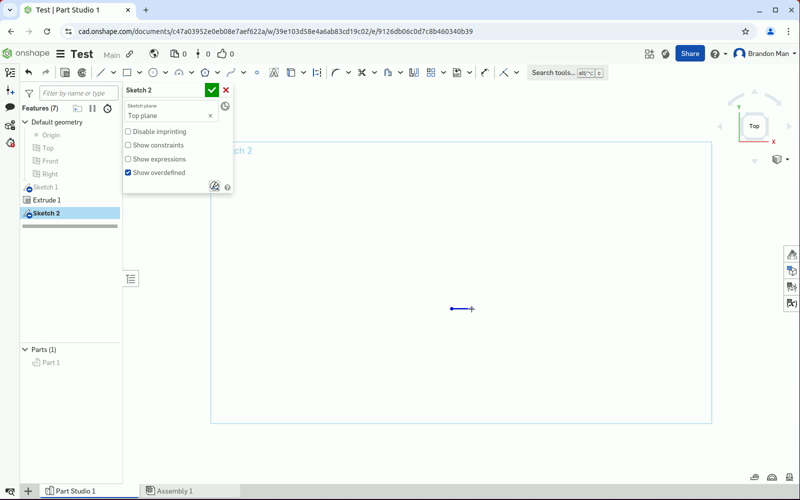
mouse_move(471, 308)
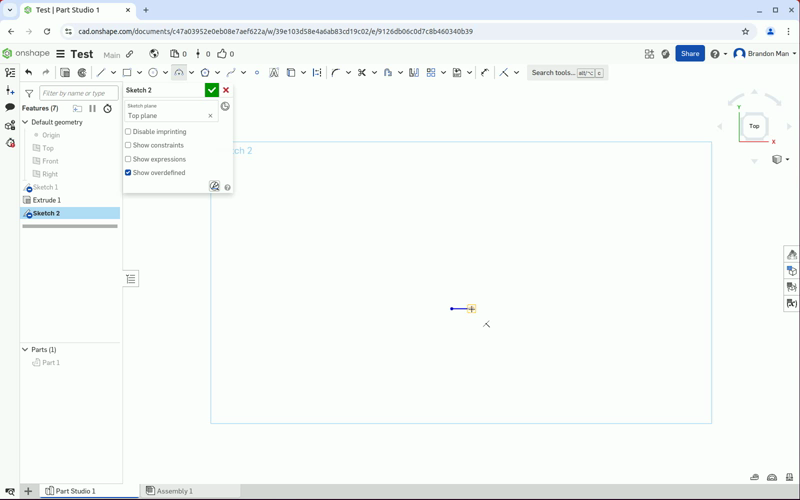
click(471, 308)
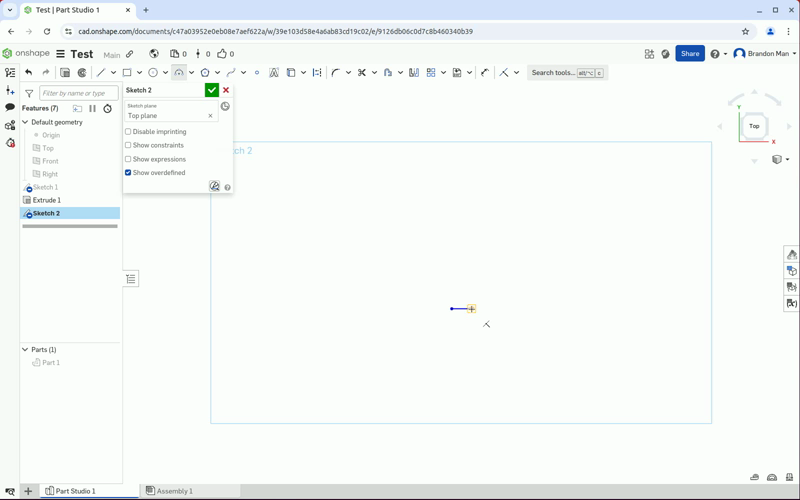
key_down(shift)
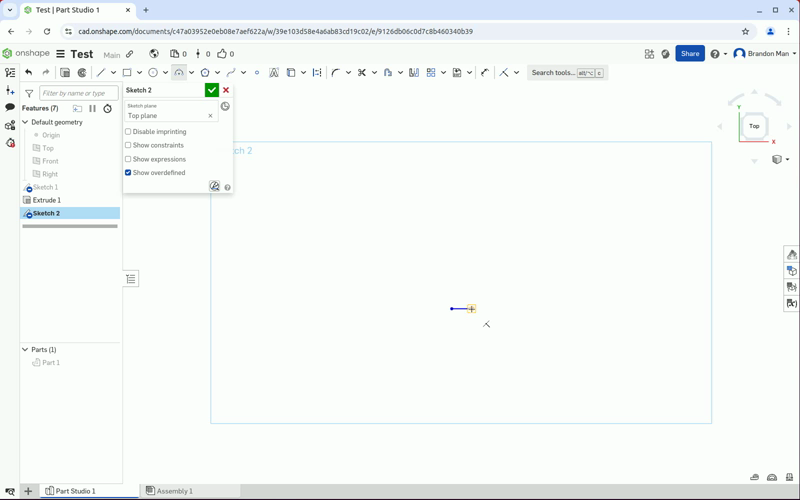
mouse_move(471, 255)
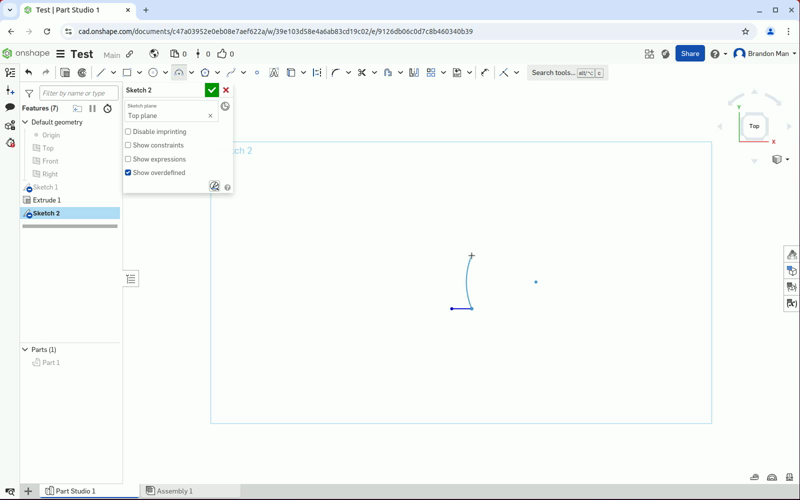
click(471, 255)
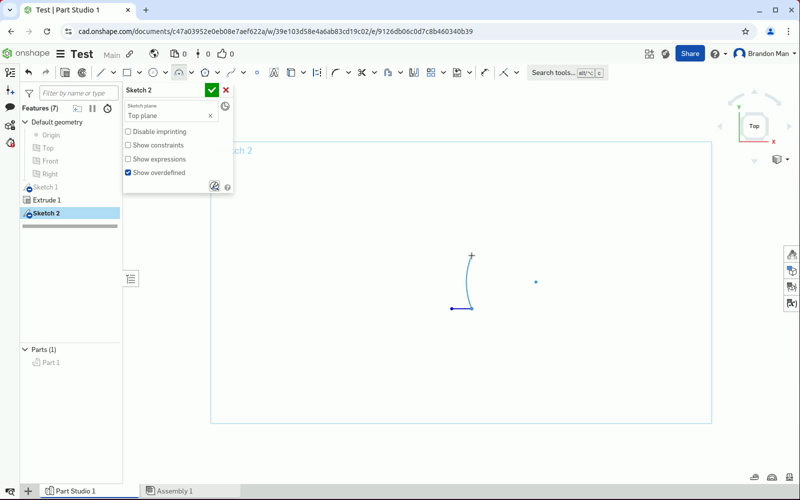
mouse_move(489, 282)
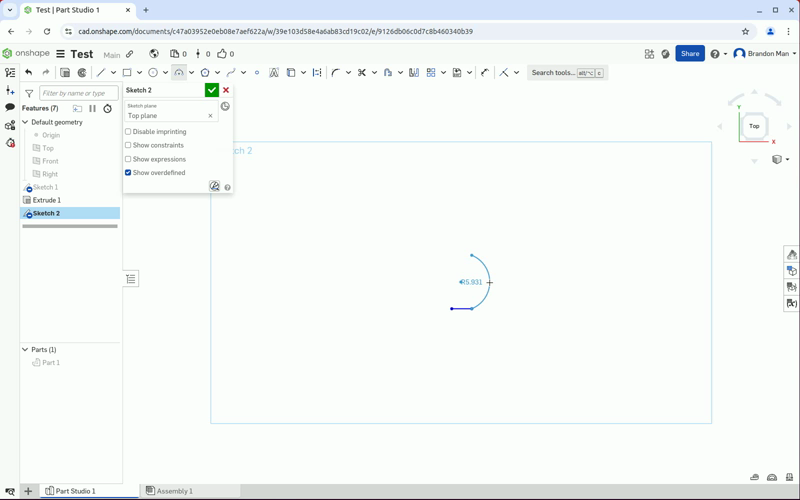
click(489, 282)
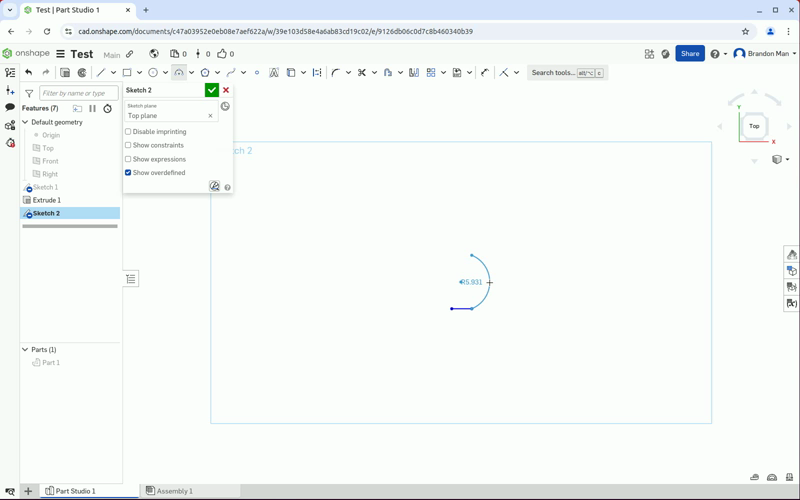
key_up(shift)
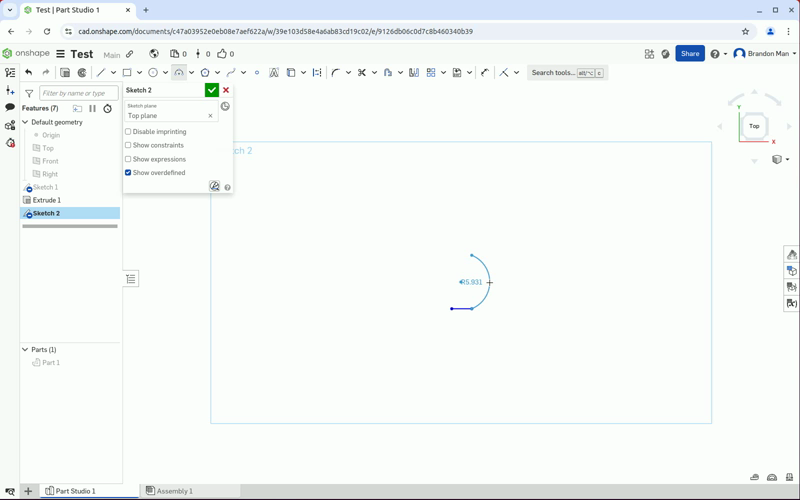
key(esc)
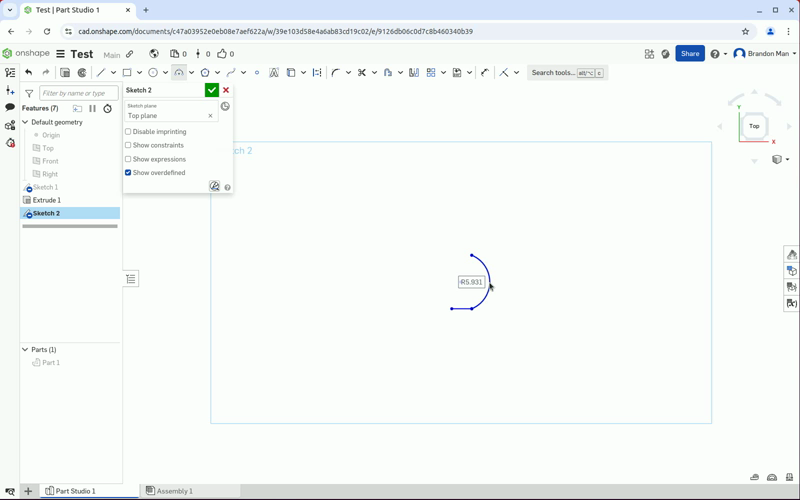
key(l)
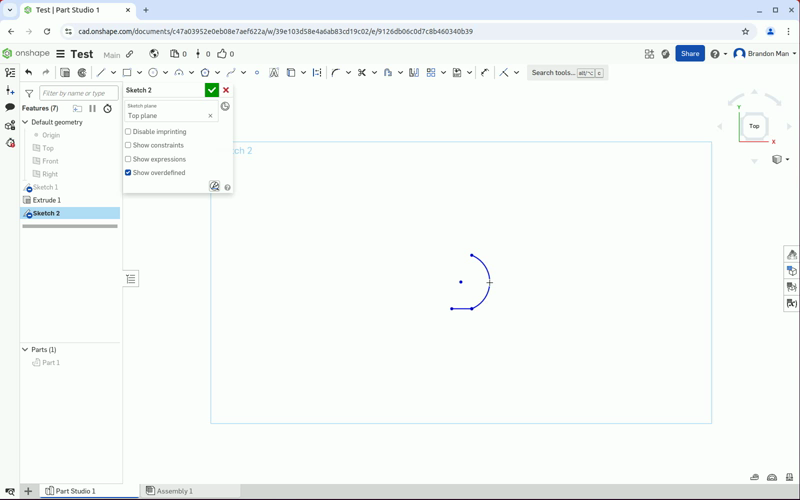
mouse_move(471, 255)
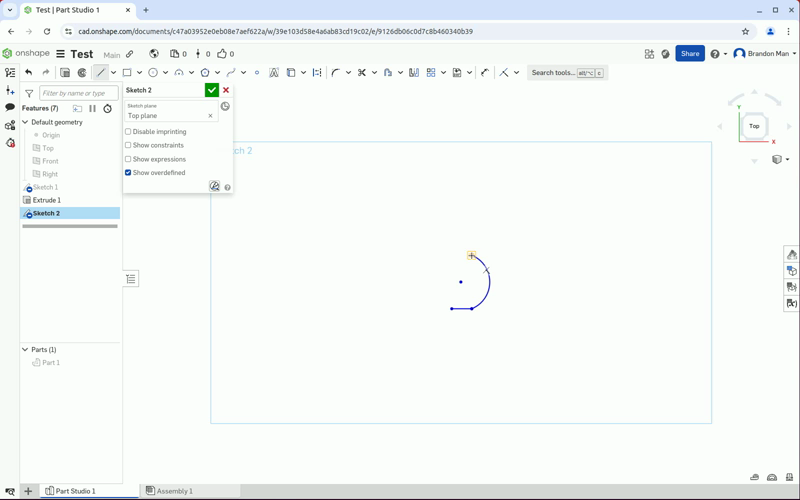
click(471, 255)
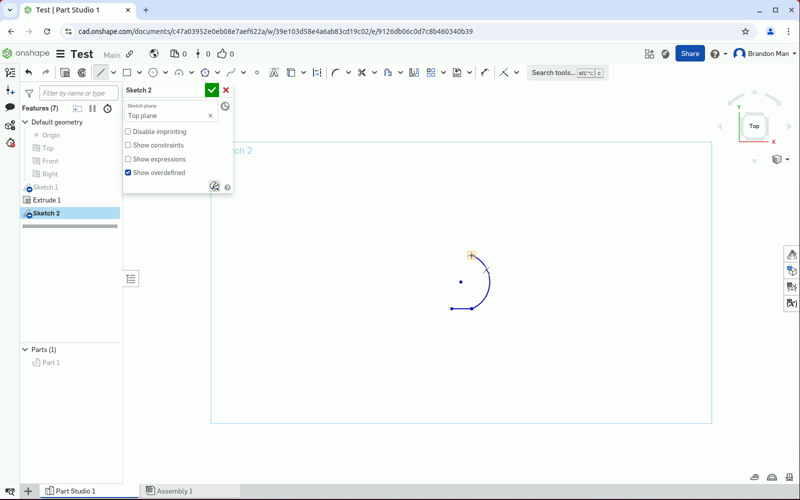
key_down(shift)
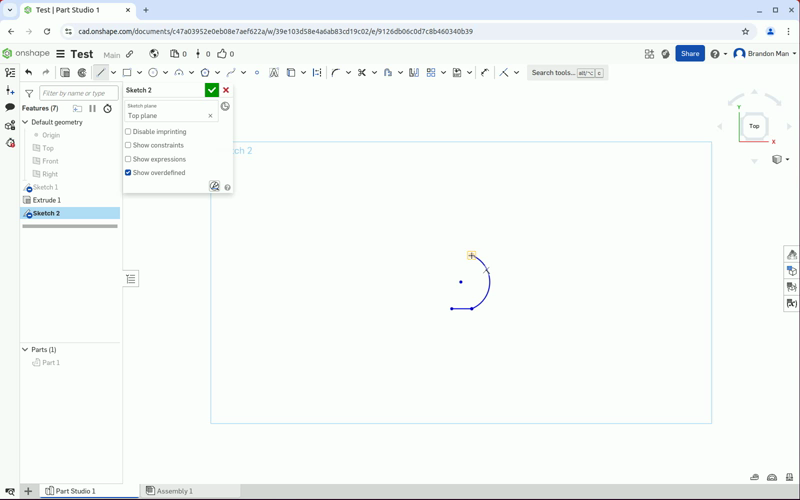
mouse_move(501, 255)
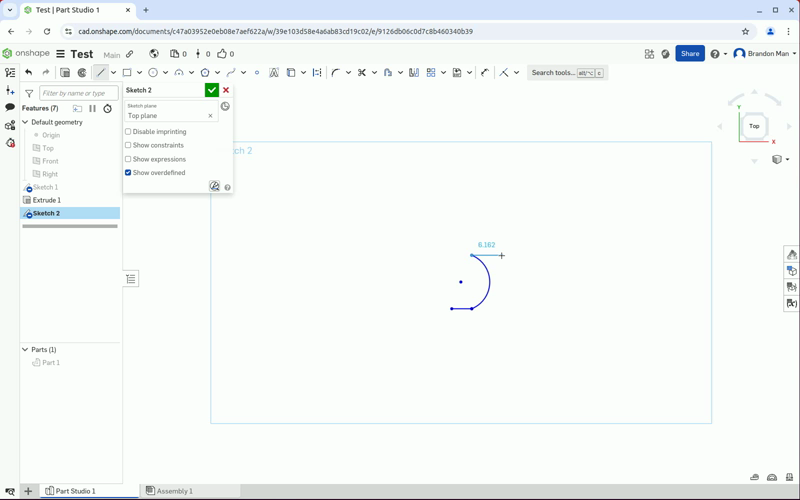
mouse_move(451, 255)
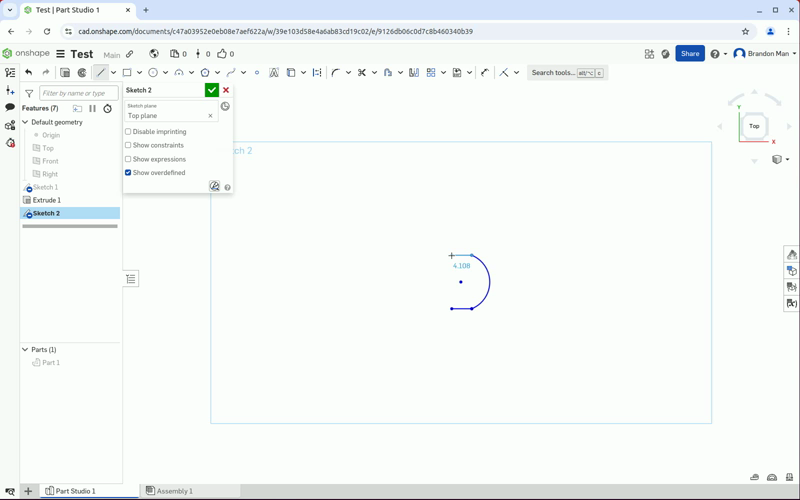
click(451, 255)
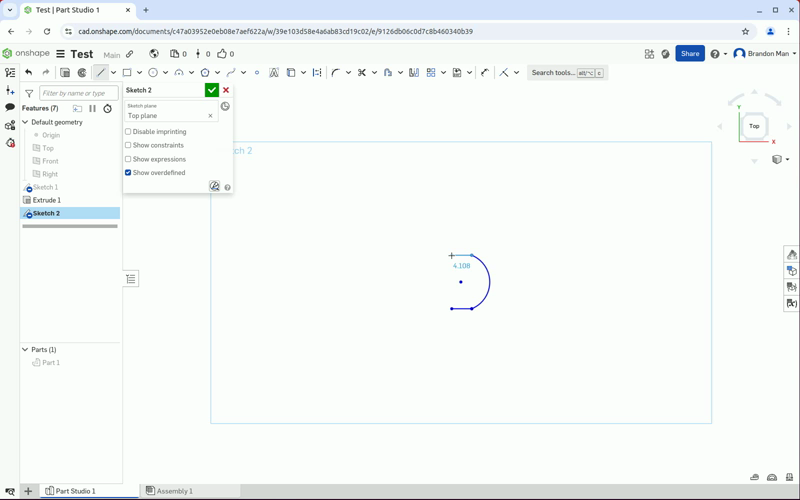
key_up(shift)
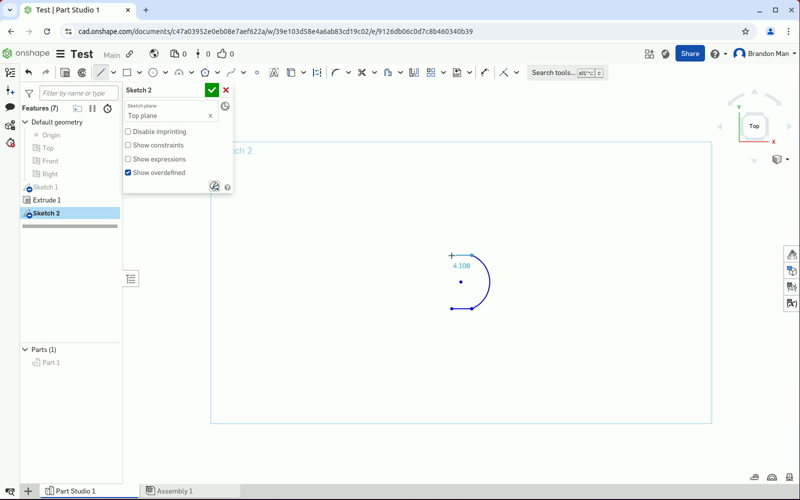
key(esc)
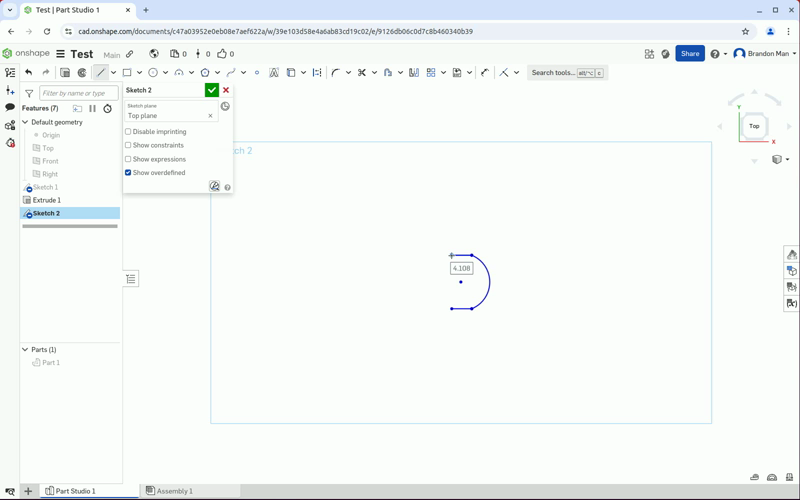
key(a)
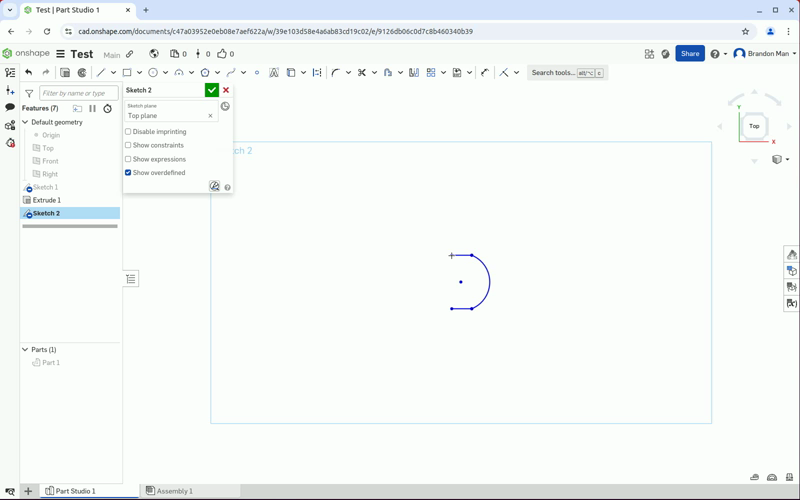
mouse_move(451, 255)
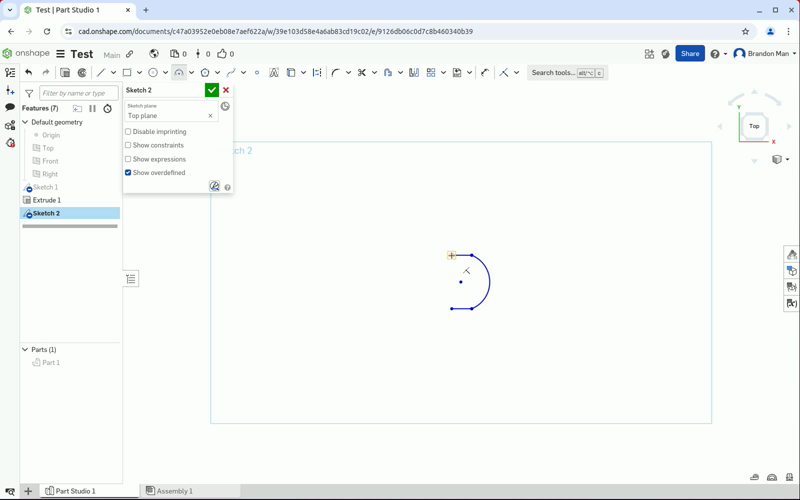
click(451, 255)
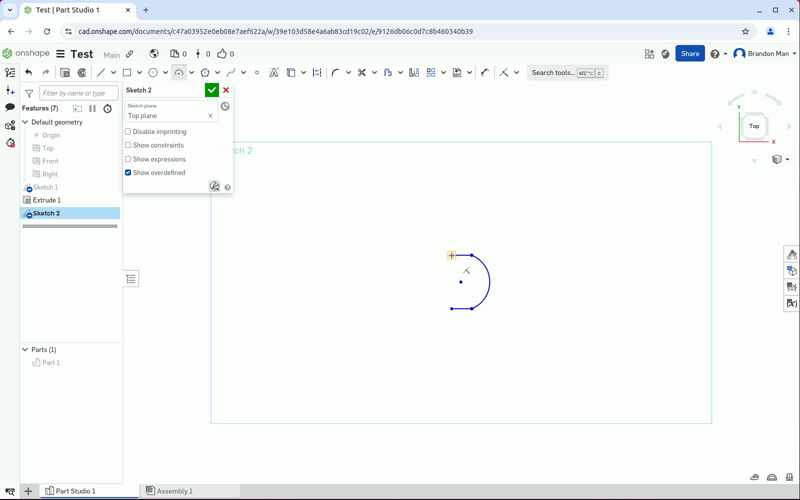
mouse_move(451, 308)
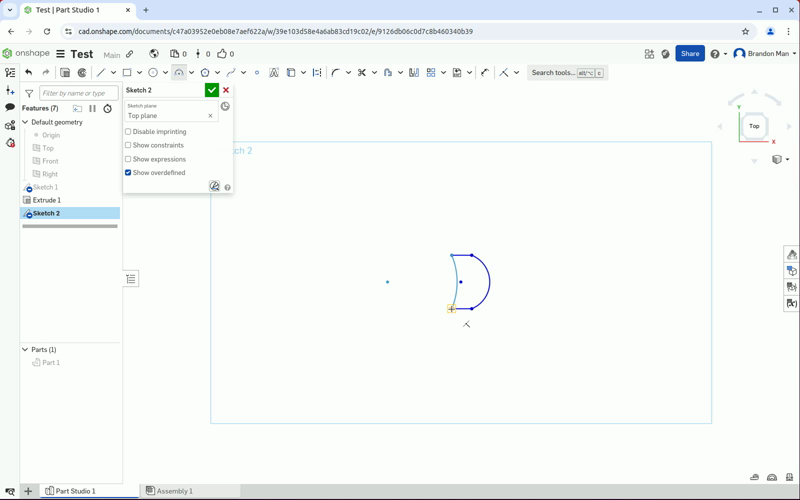
click(451, 308)
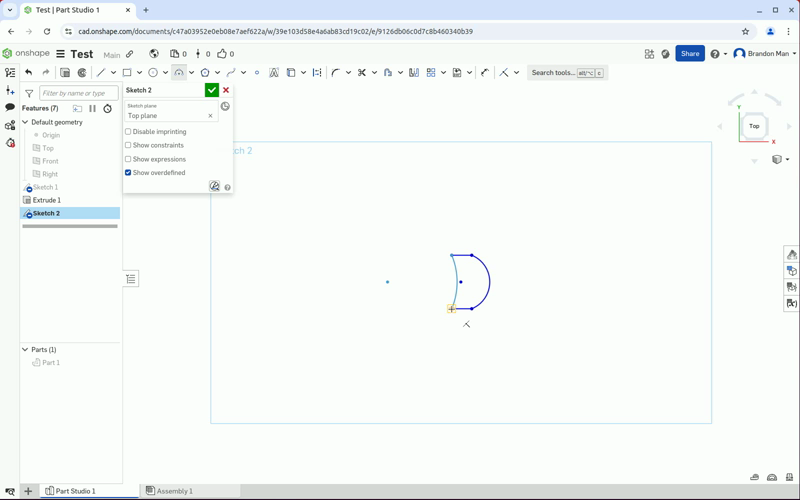
key_down(shift)
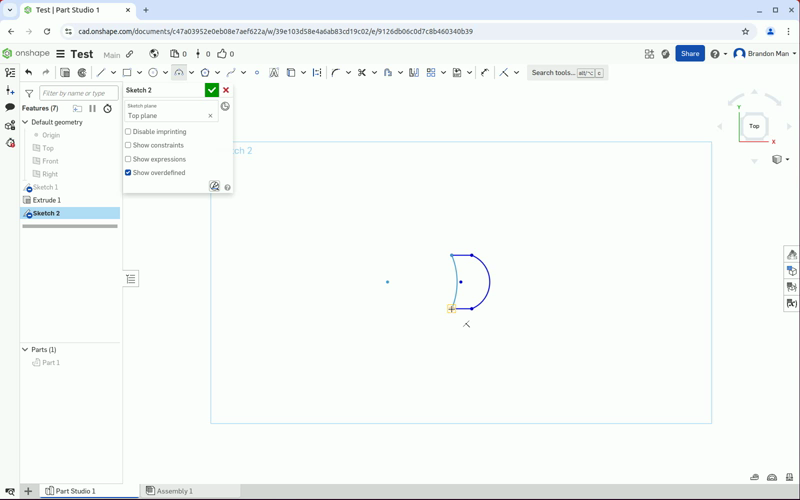
mouse_move(433, 282)
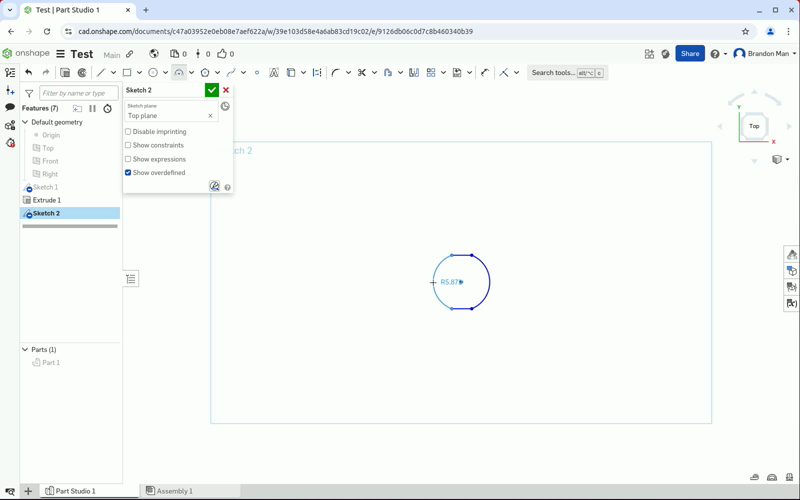
click(433, 282)
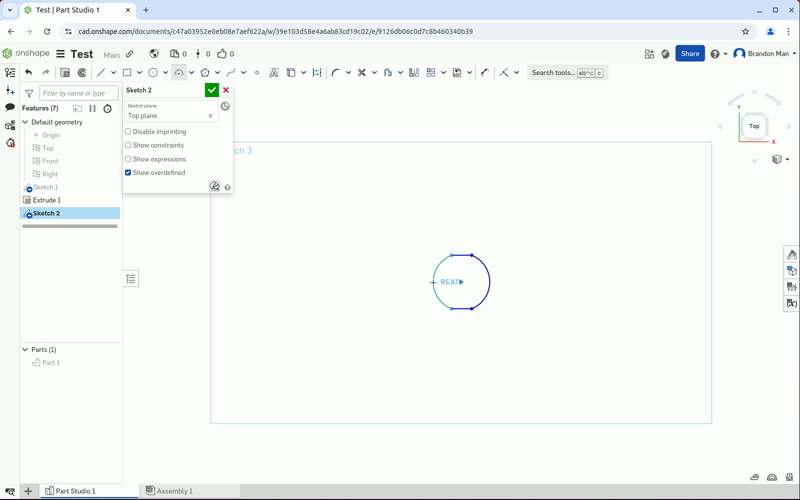
key_up(shift)
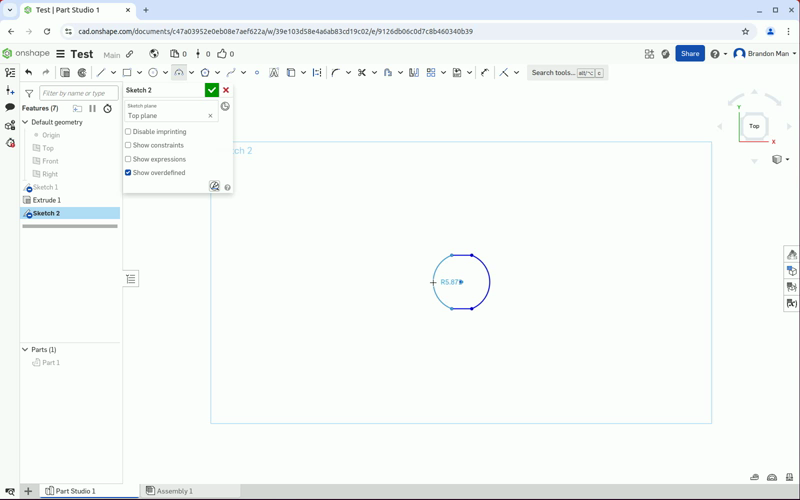
key(esc)
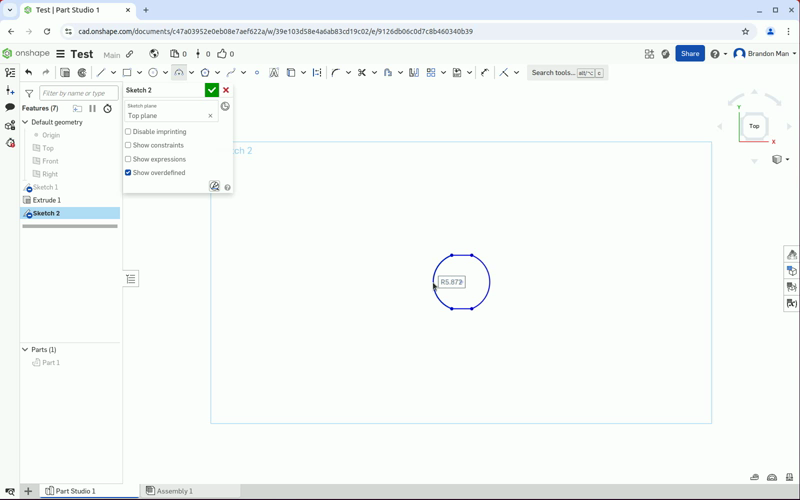
mouse_move(459, 302)
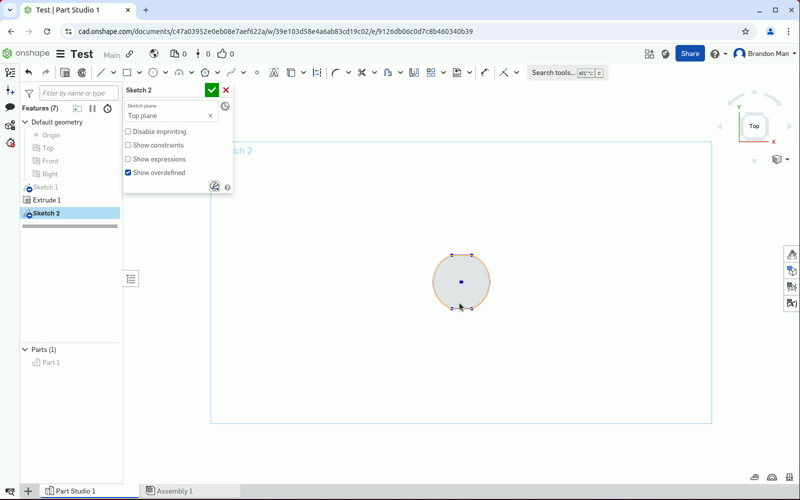
click(459, 302)
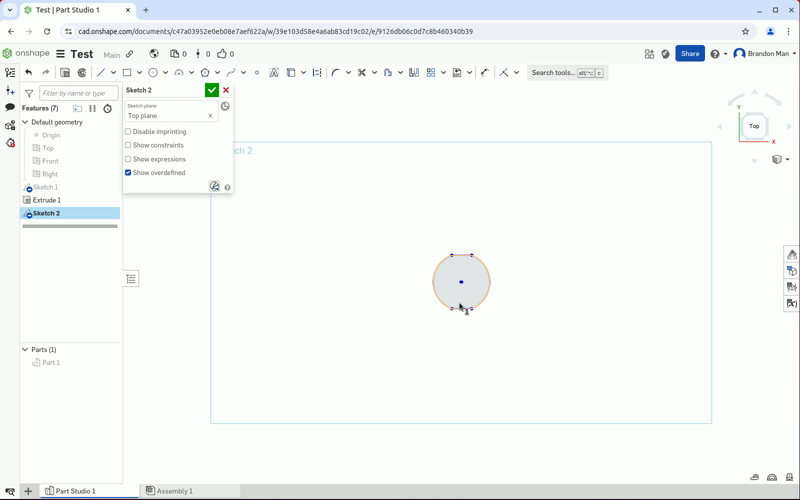
mouse_move(73, 352)
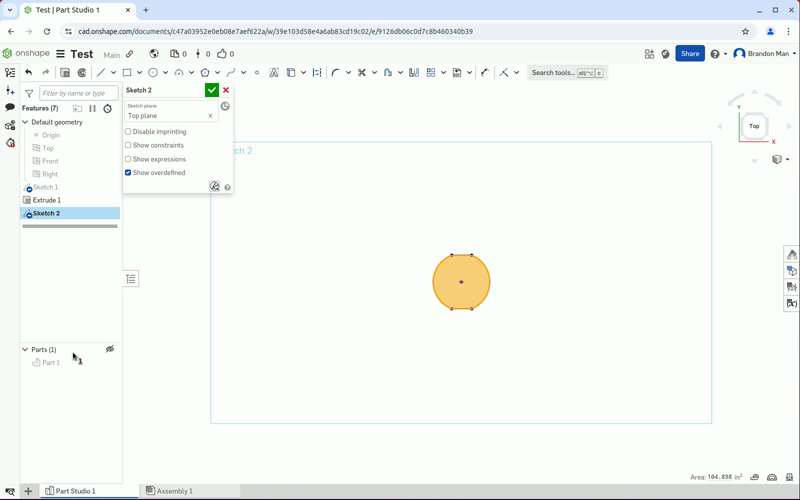
key(shift+y)
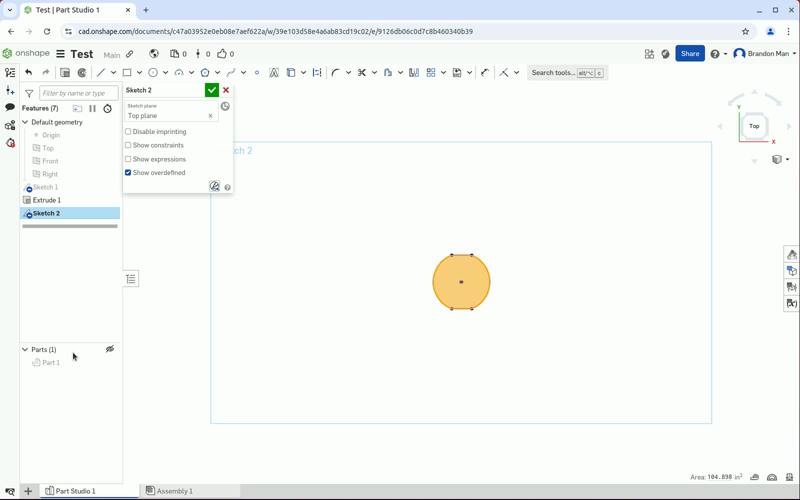
key(shift+e)
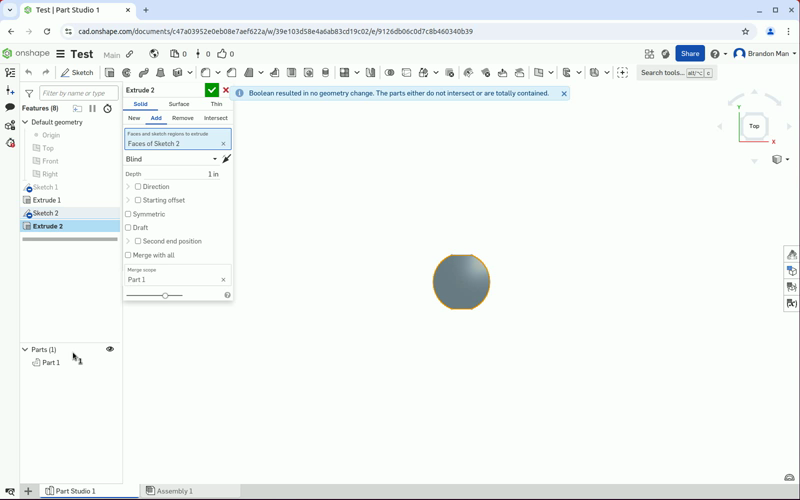
mouse_move(143, 106)
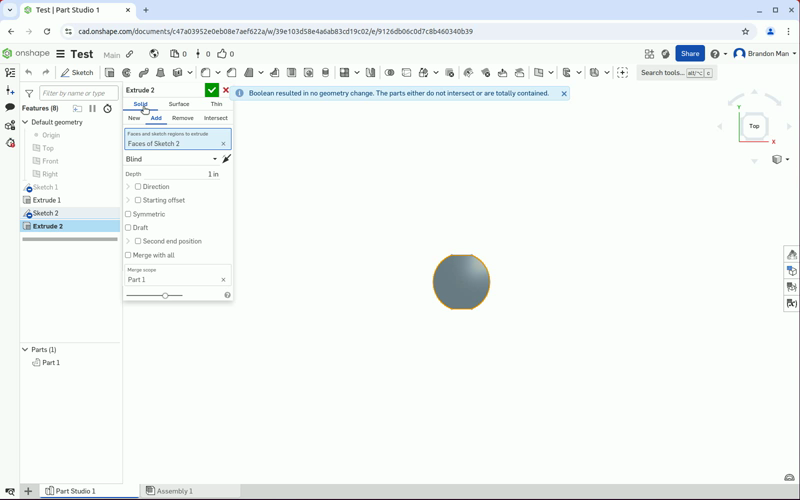
click(143, 106)
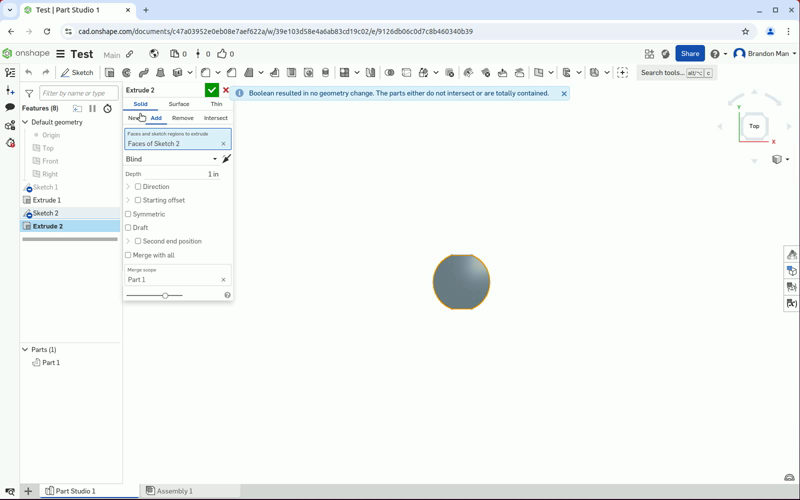
mouse_move(137, 120)
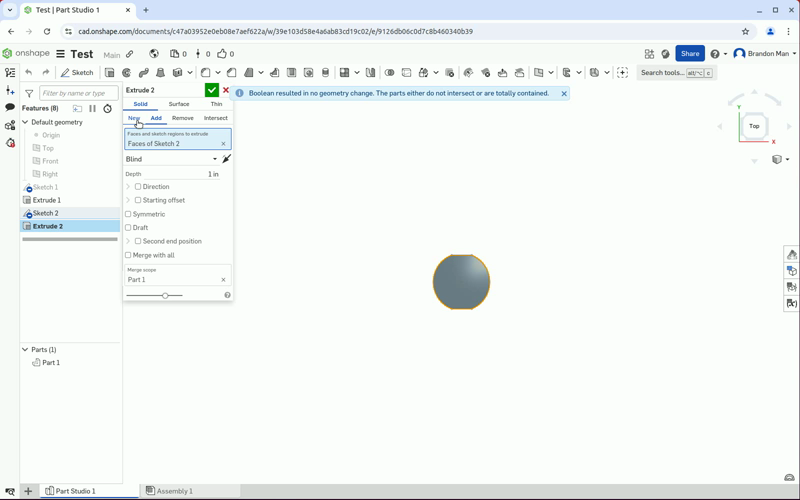
click(137, 120)
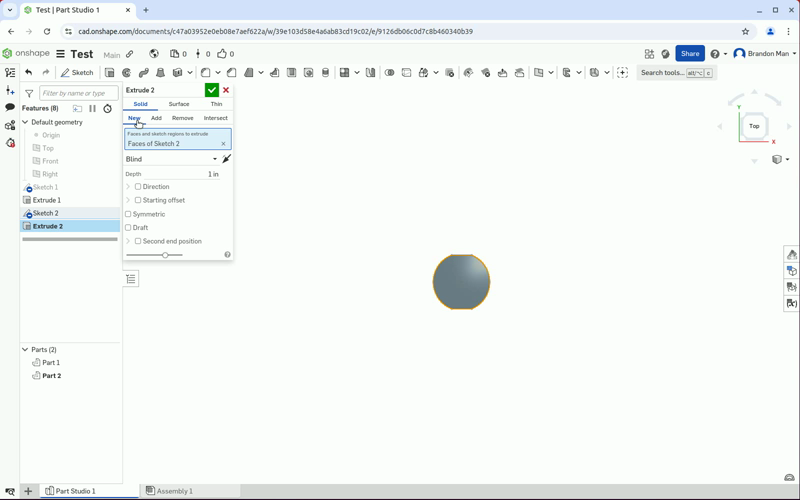
key(tab, 4)
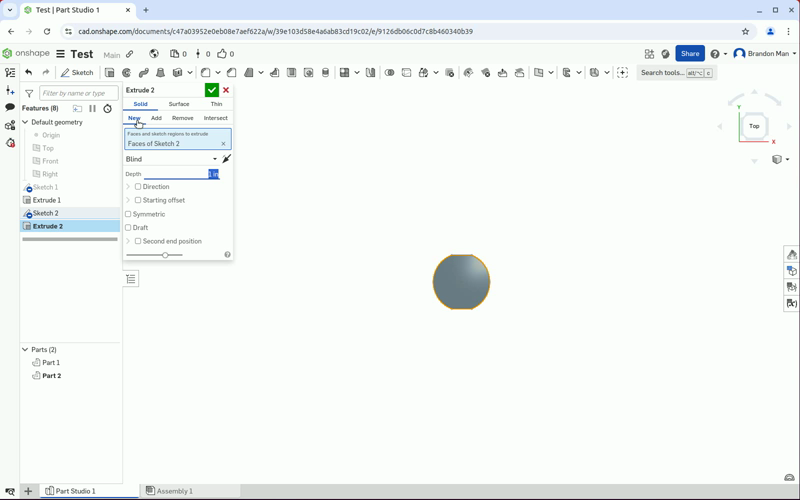
text(9.388)
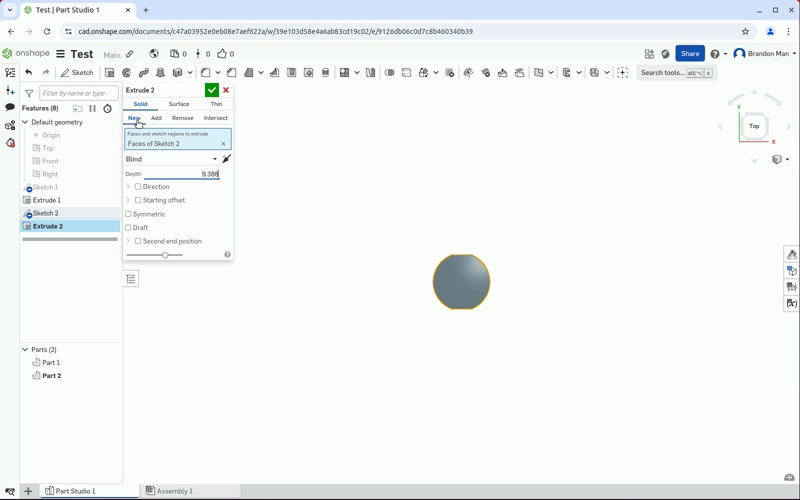
key(enter)
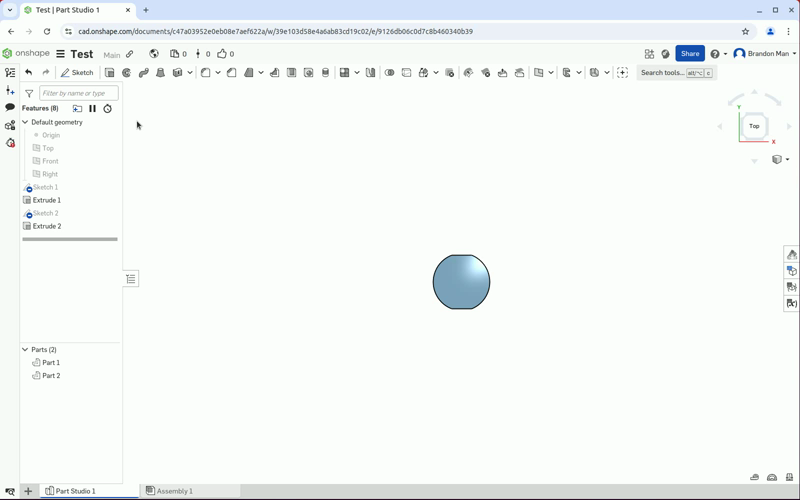
key(shift+h)
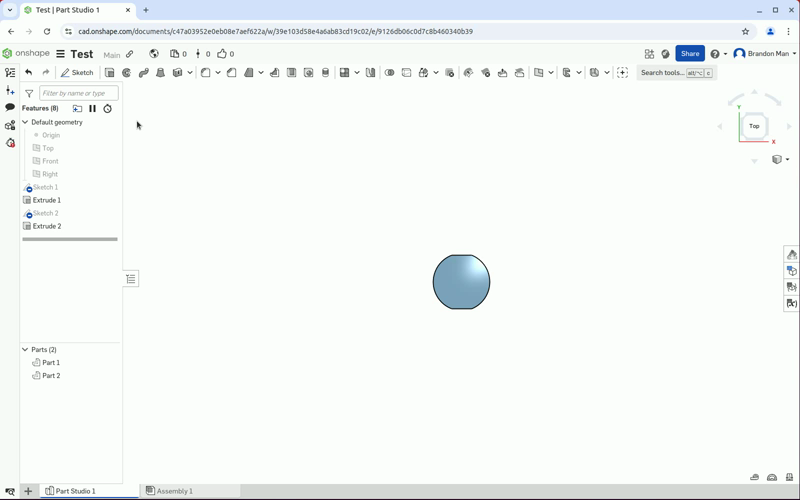
key(shift+h)
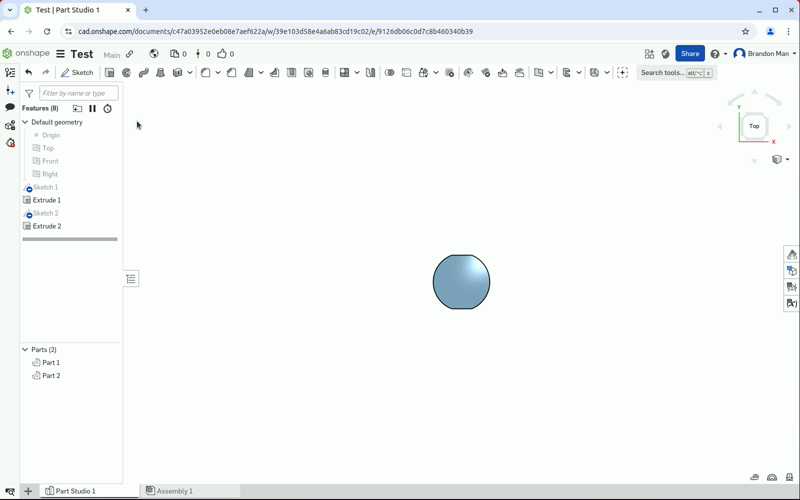
mouse_move(73, 189)
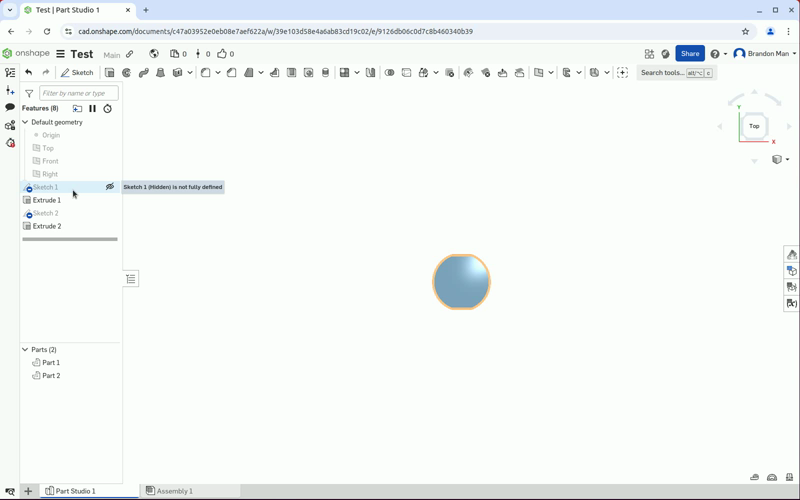
click(73, 189)
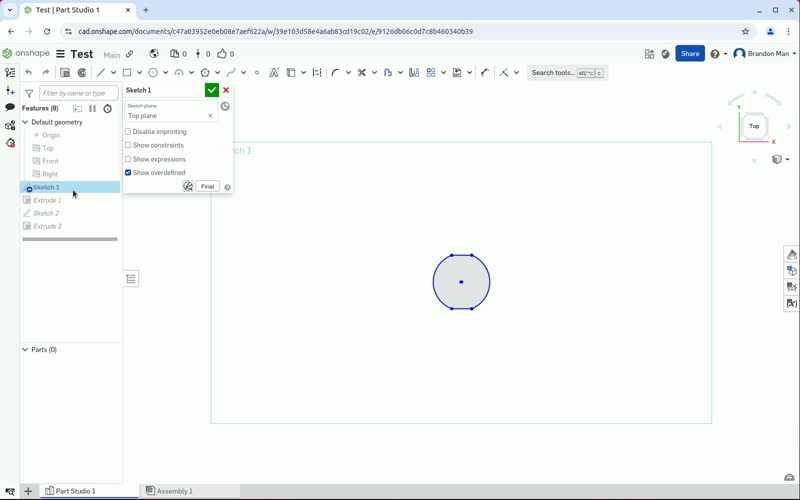
mouse_move(229, 92)
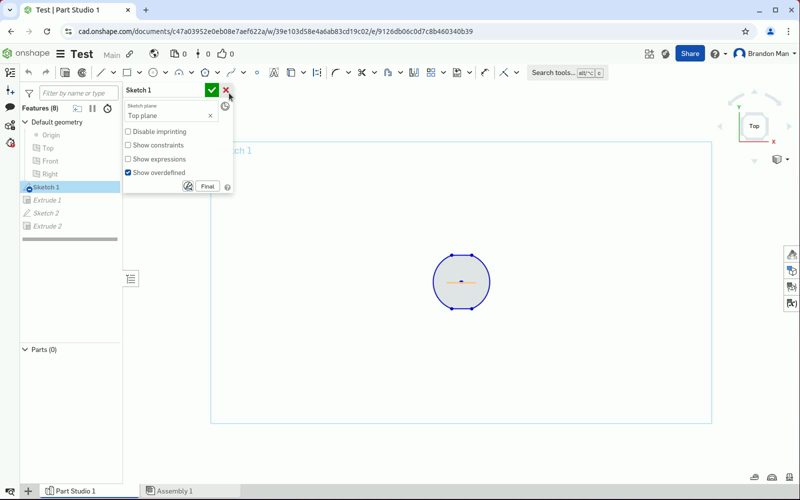
click(229, 92)
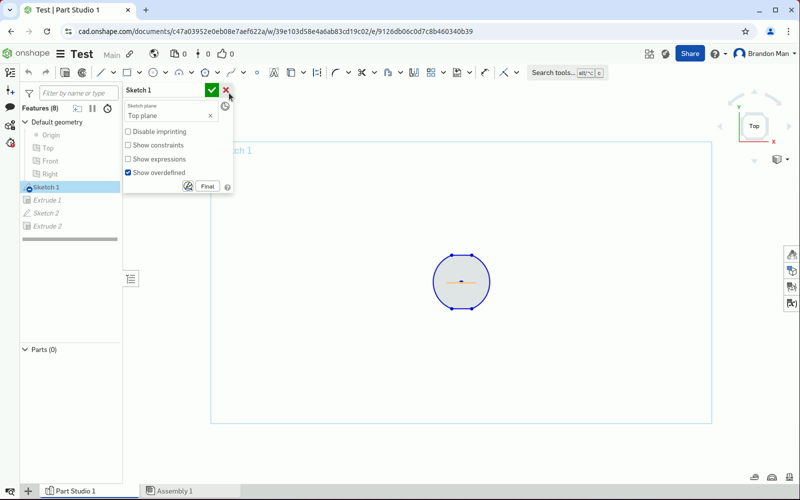
key(shift+s)
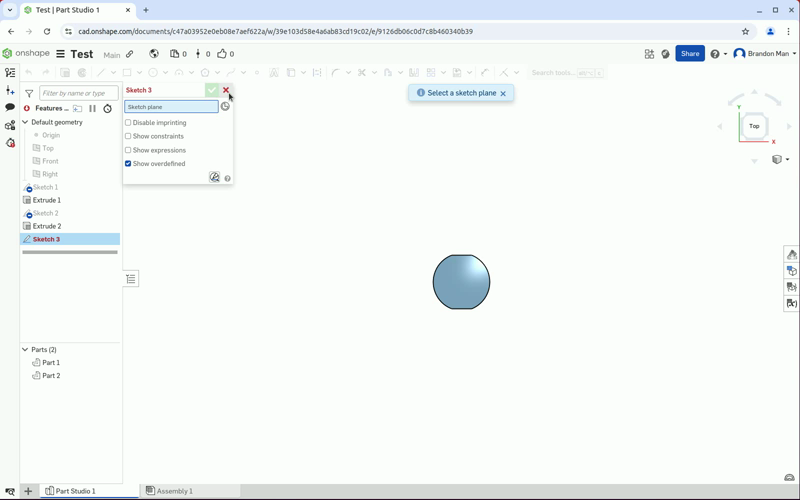
mouse_move(73, 150)
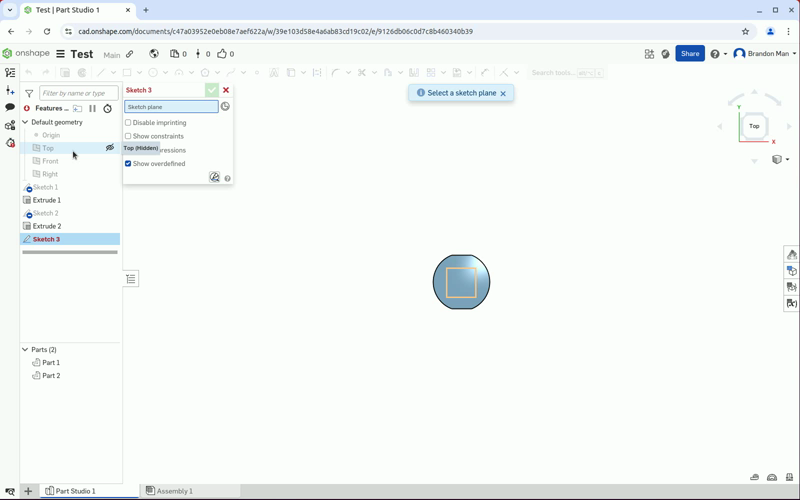
click(73, 150)
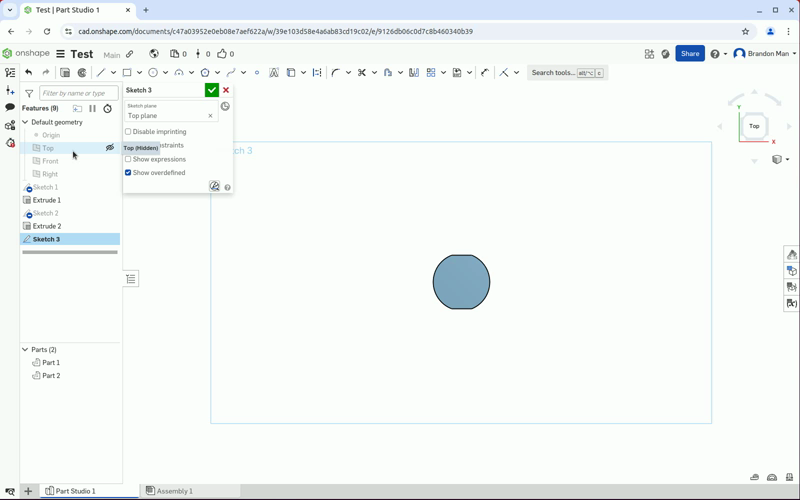
mouse_move(73, 352)
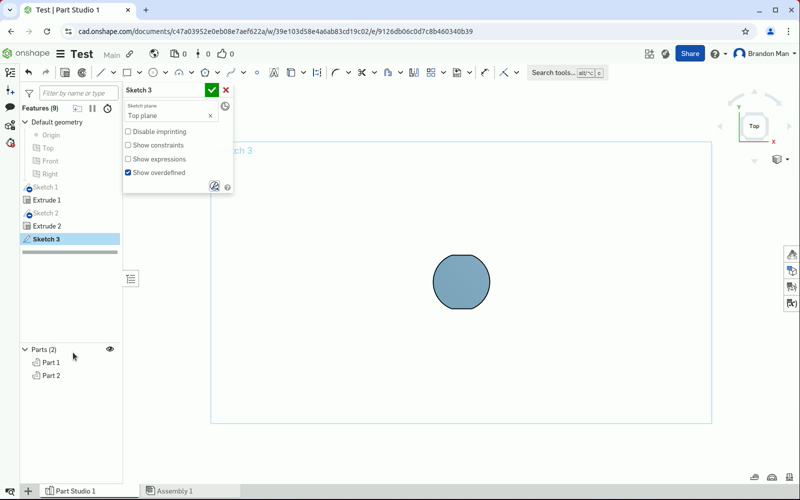
key(y)
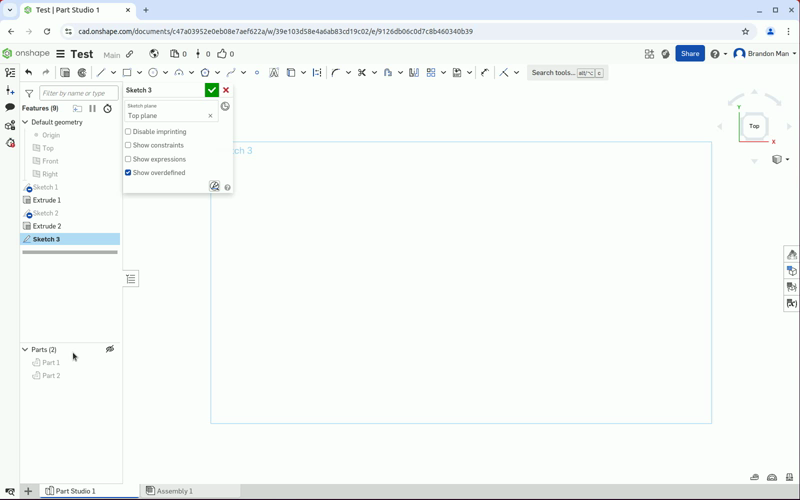
key(c)
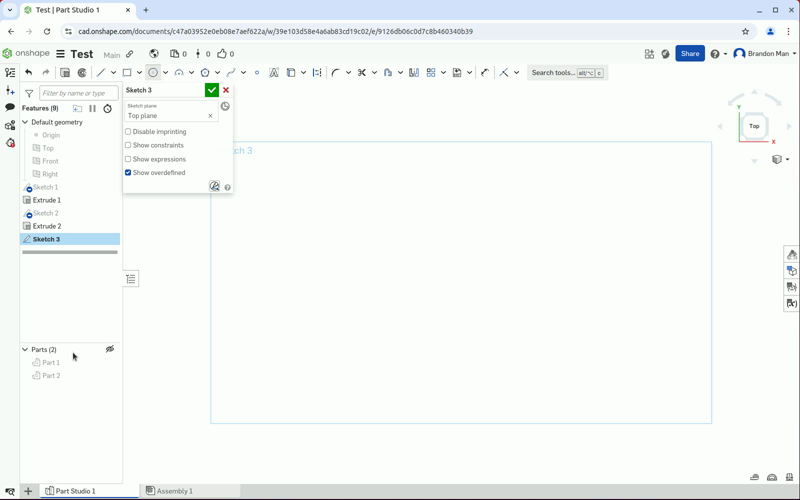
key_down(shift)
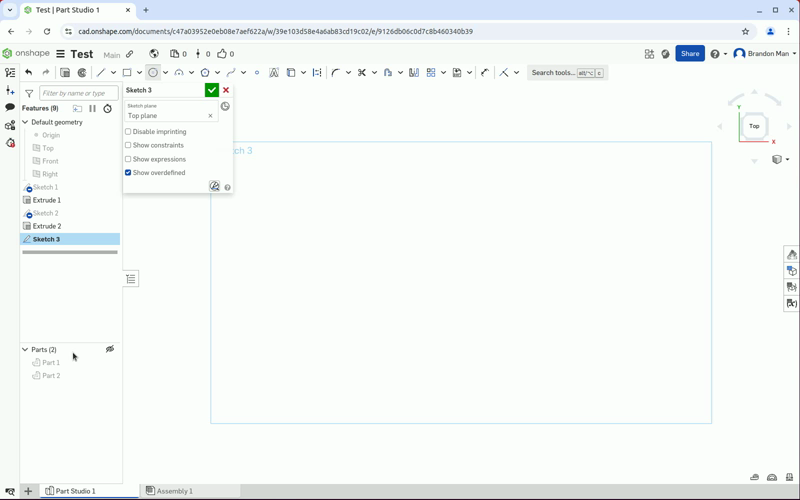
mouse_move(461, 282)
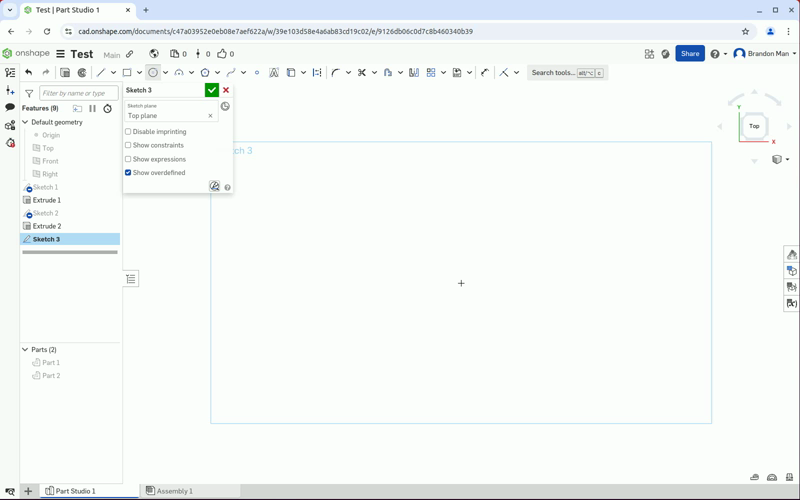
click(461, 282)
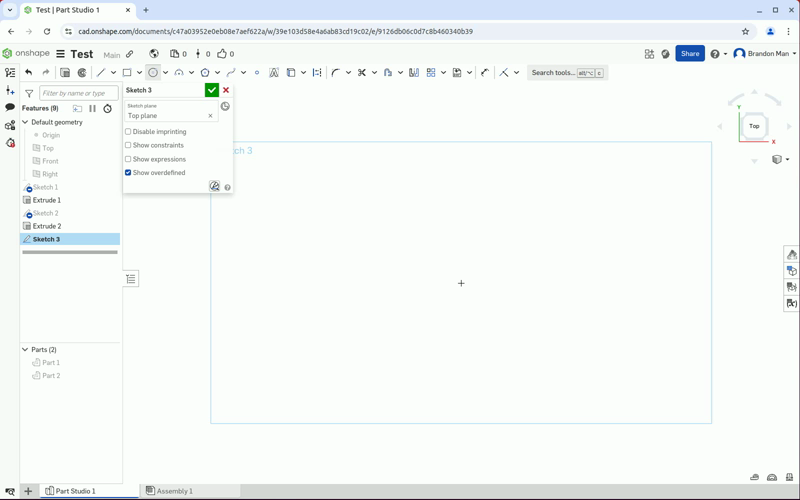
key_up(shift)
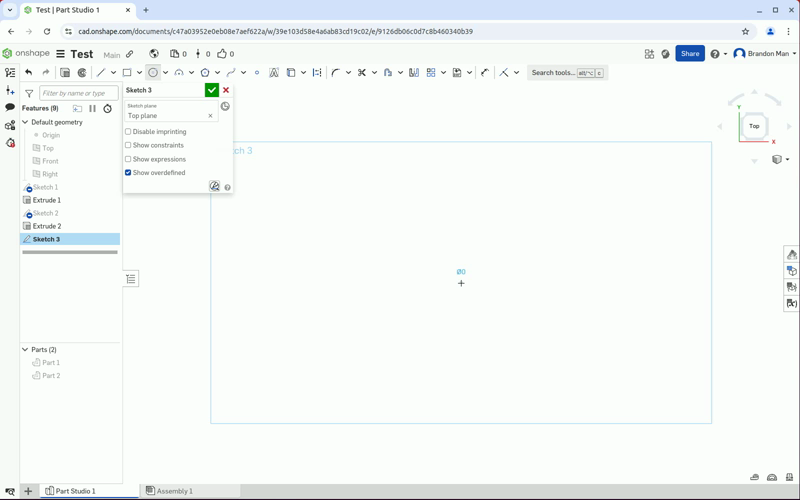
mouse_move(486, 282)
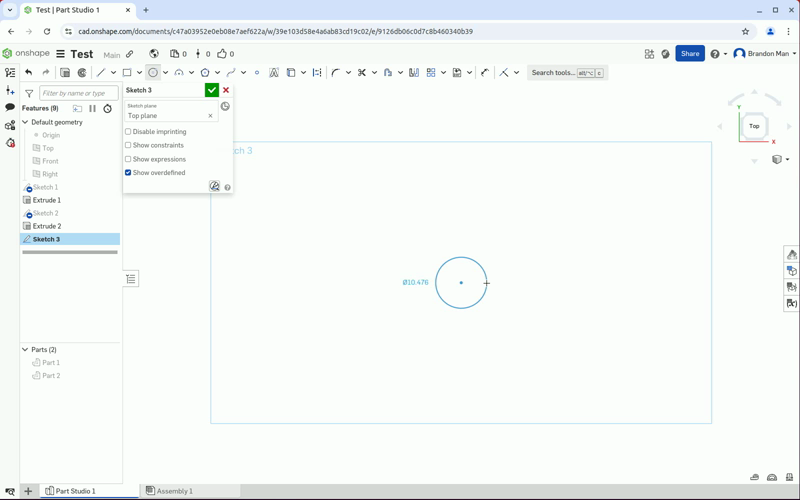
click(486, 282)
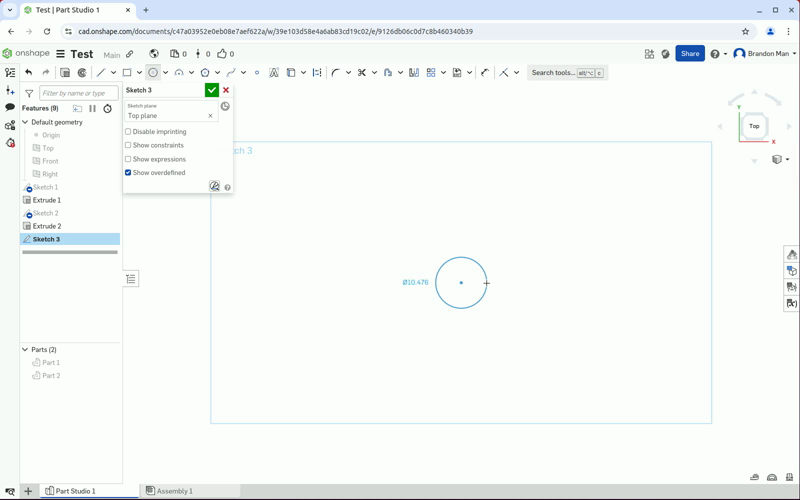
key(esc)
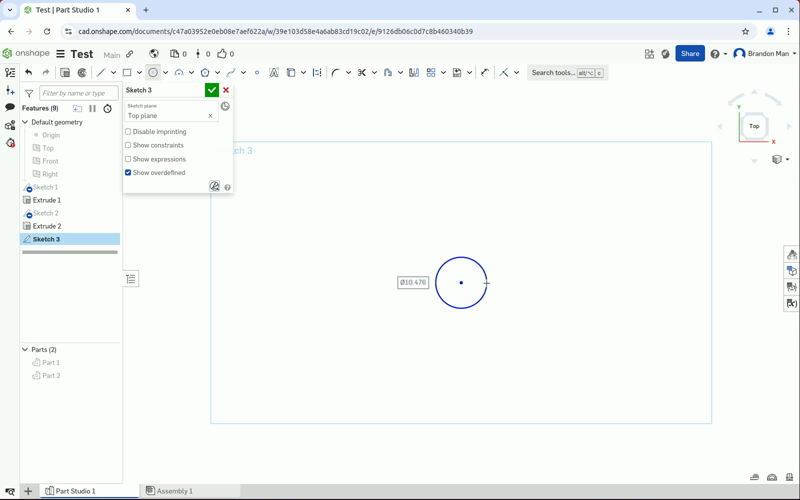
mouse_move(444, 285)
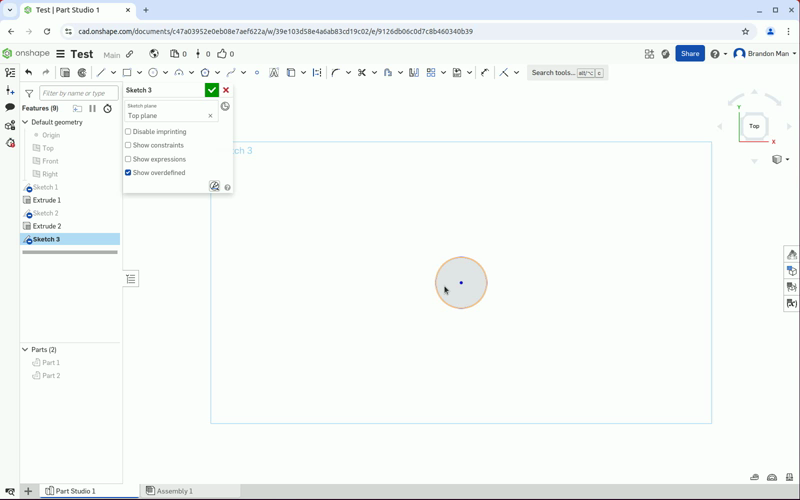
click(444, 285)
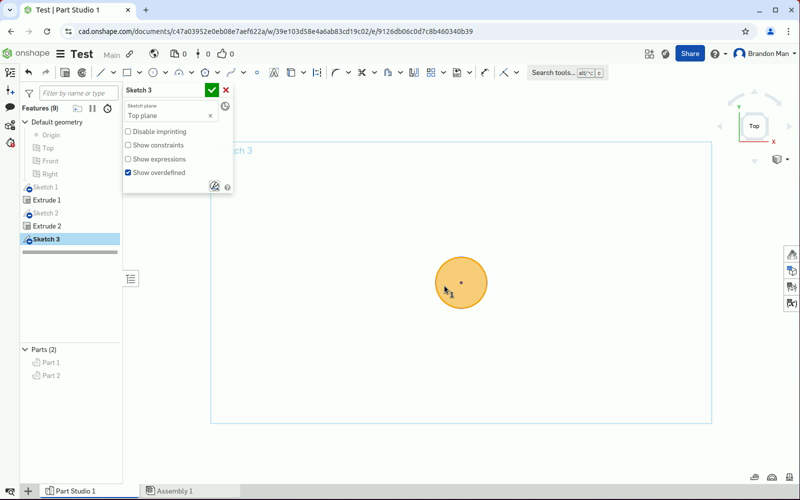
mouse_move(73, 352)
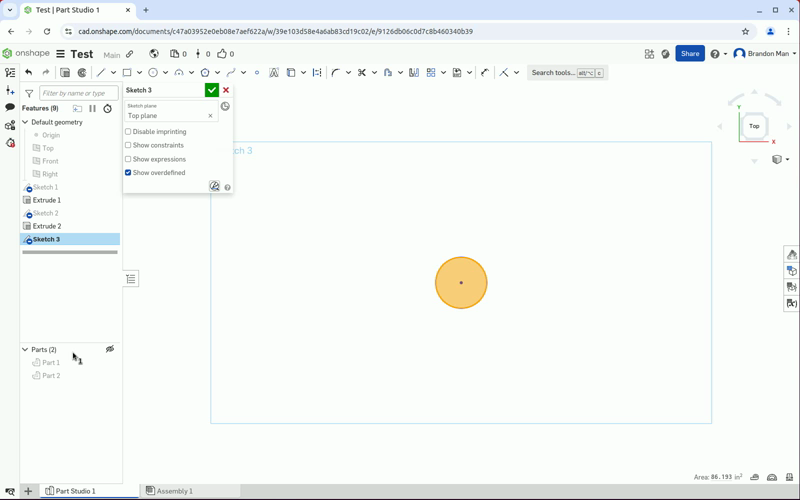
key(shift+y)
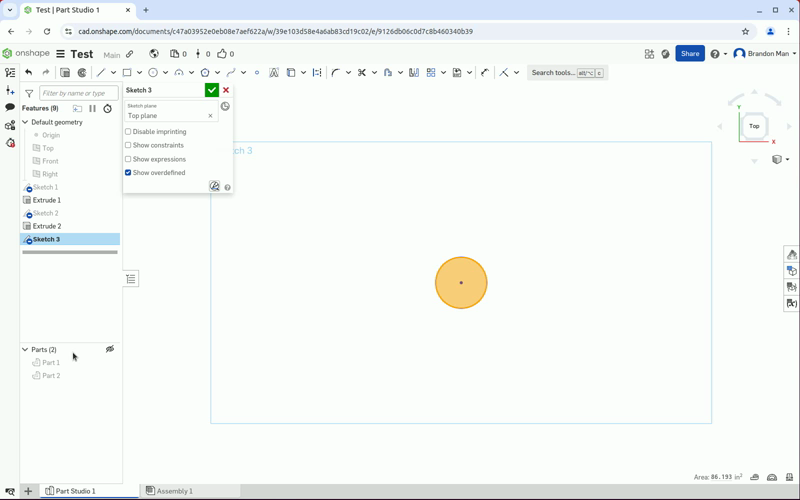
key(shift+e)
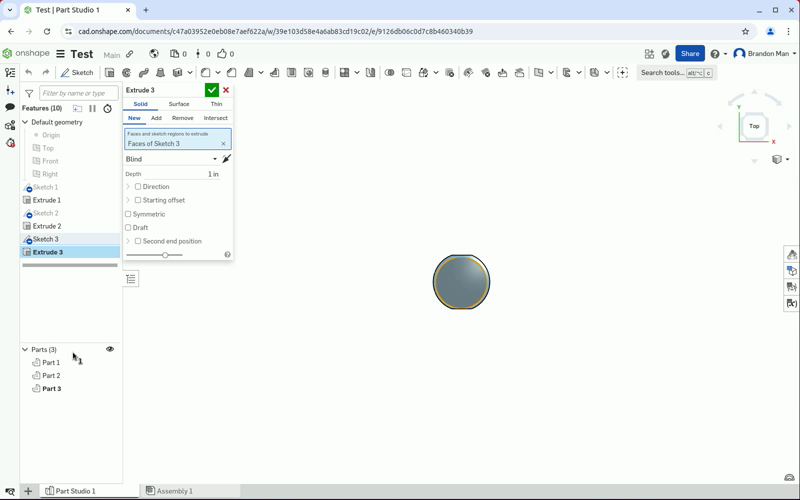
mouse_move(143, 106)
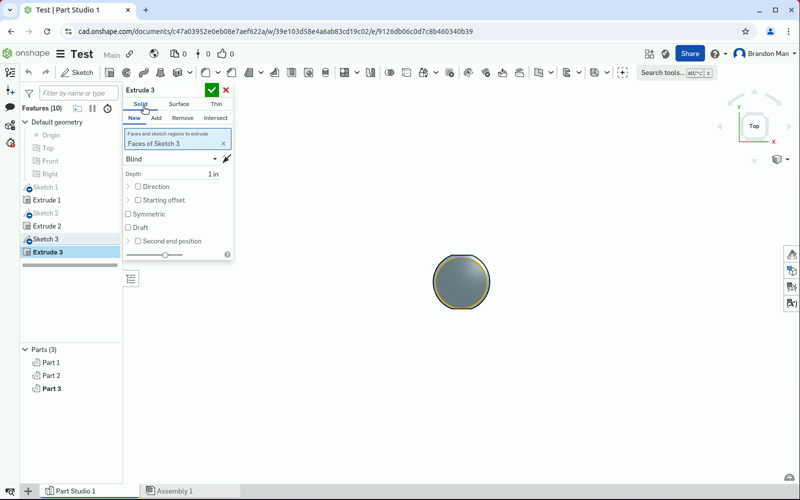
click(143, 106)
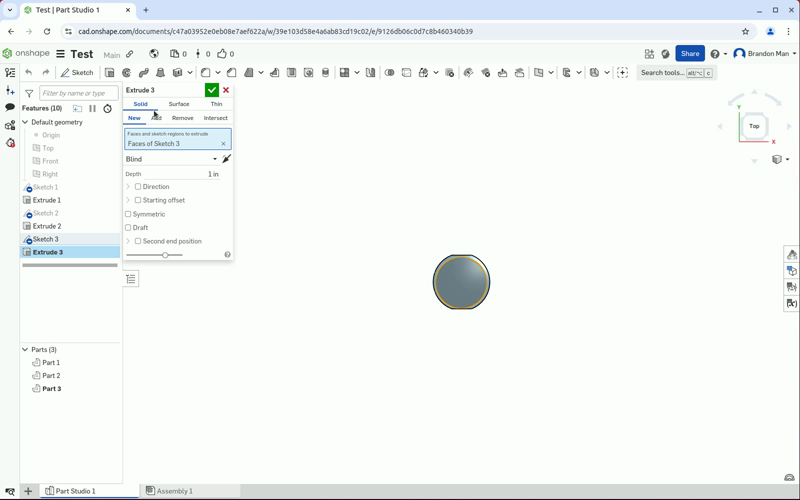
mouse_move(186, 120)
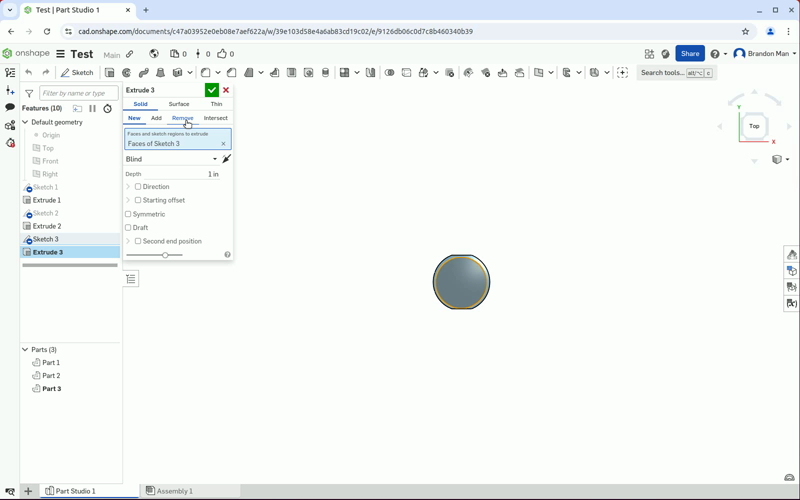
click(186, 120)
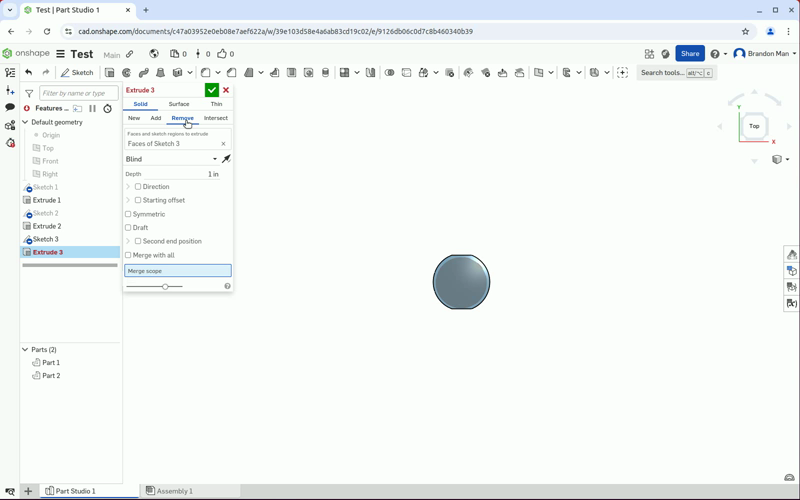
key(tab, 4)
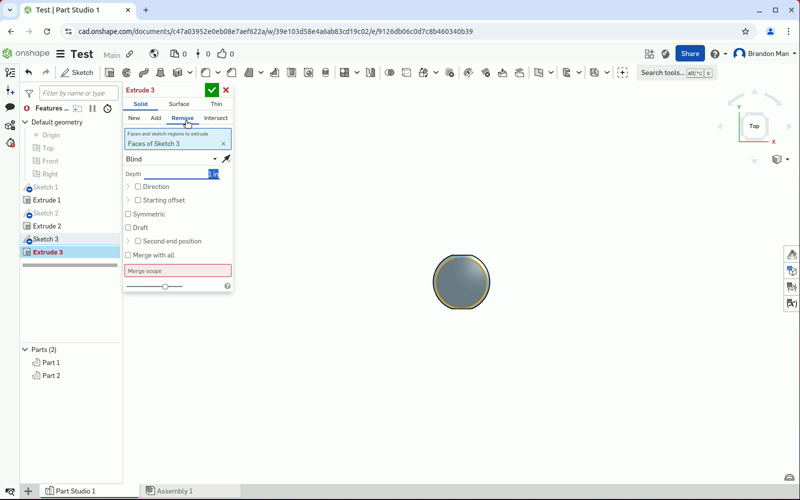
text(-6.499)
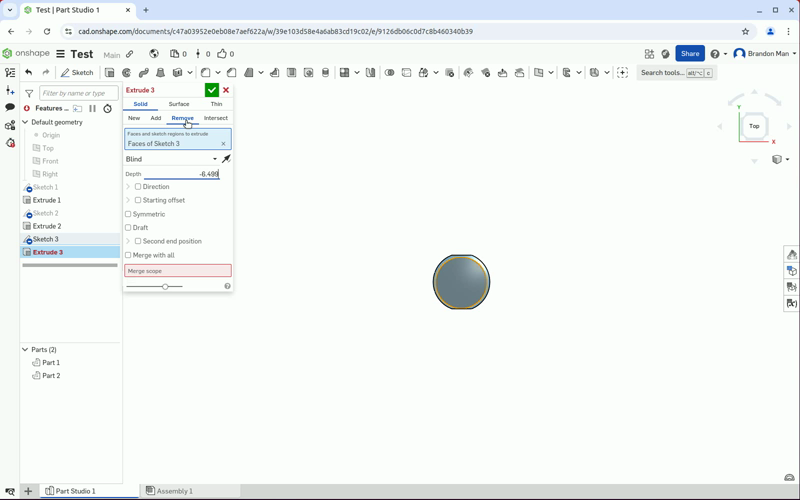
key(tab, 6)
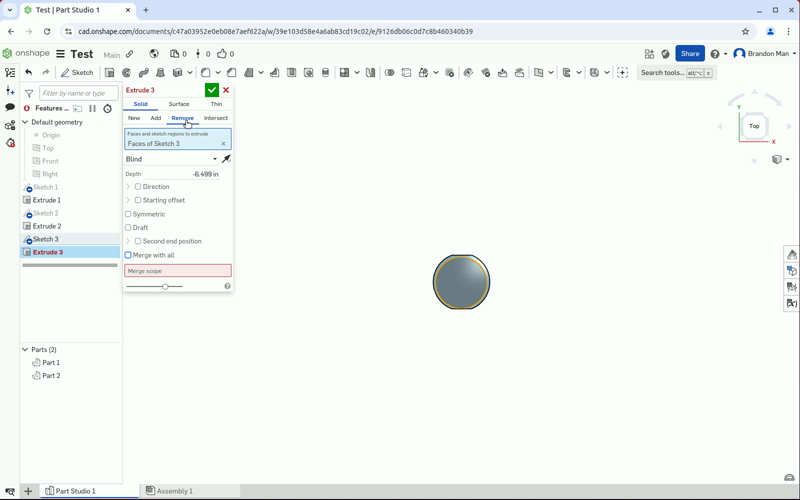
key(space)
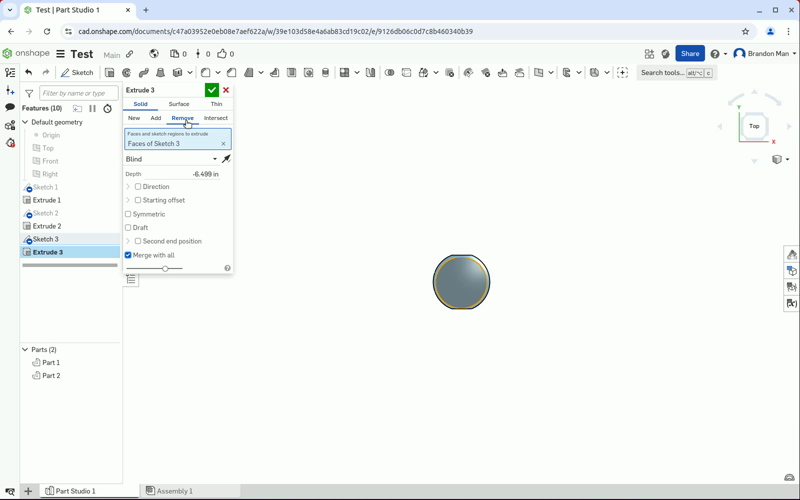
key(enter)
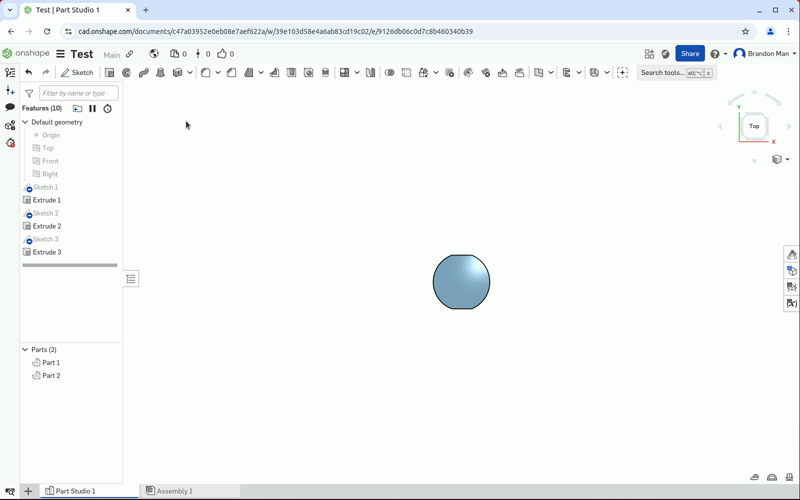
key(shift+h)
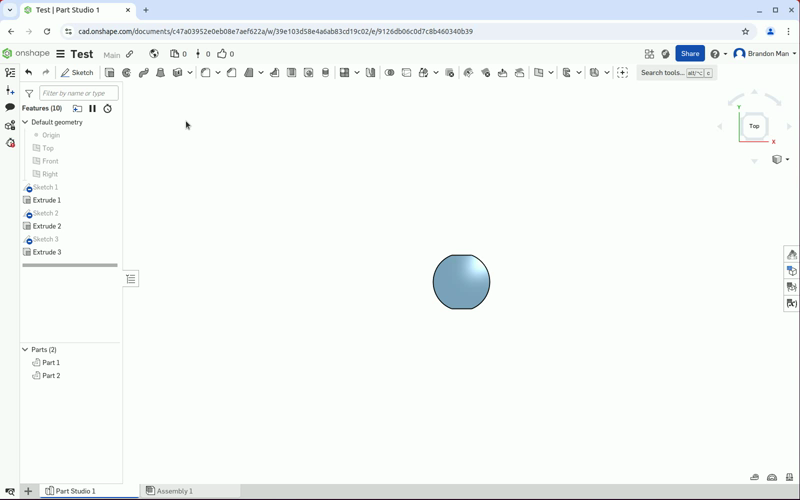
key(shift+h)
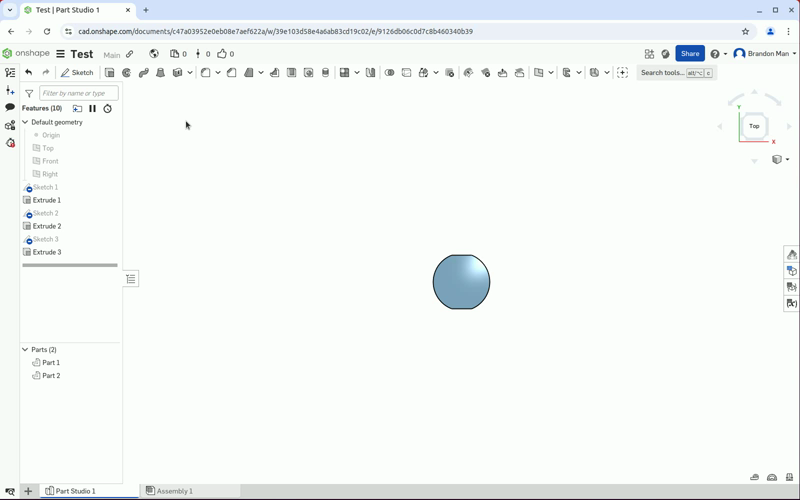
mouse_move(73, 189)
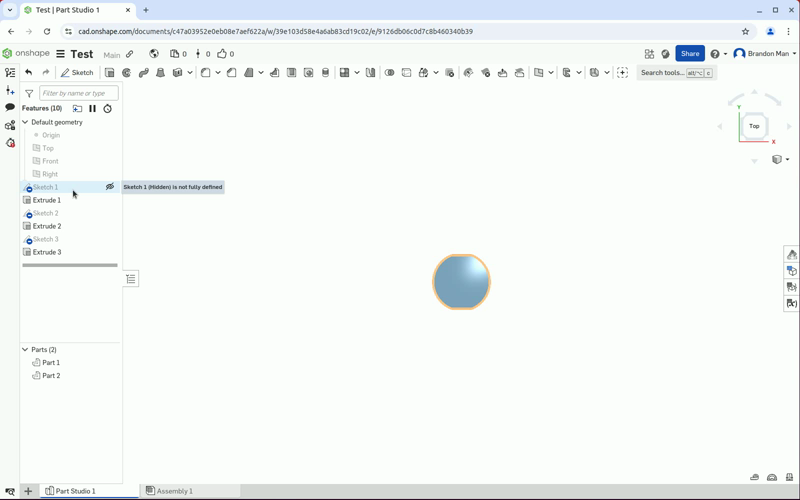
click(73, 189)
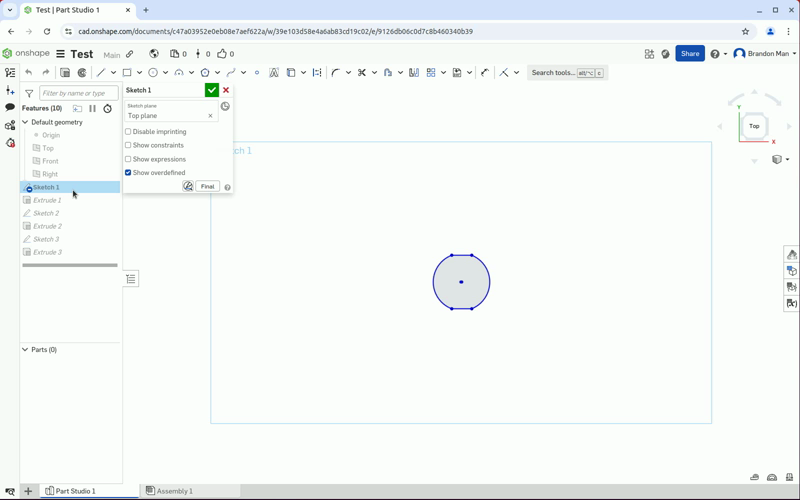
mouse_move(229, 92)
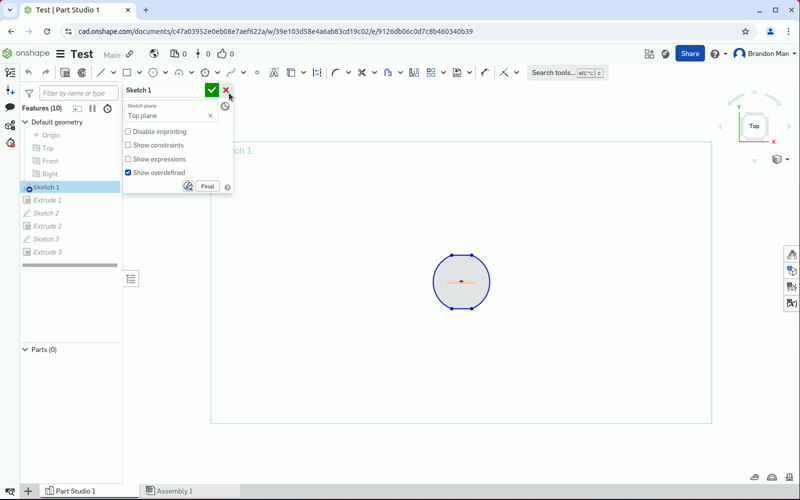
click(229, 92)
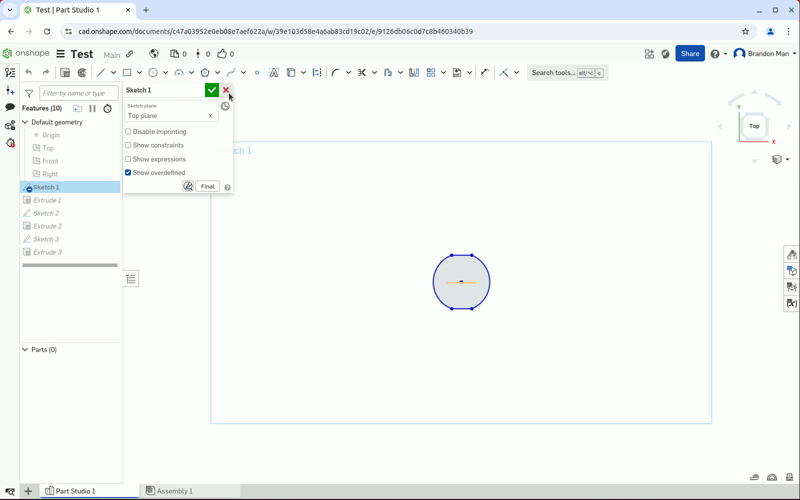
key(shift+s)
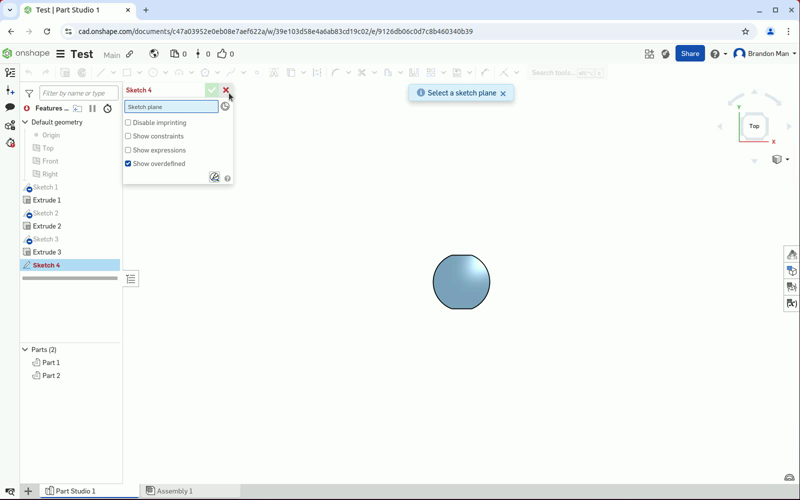
mouse_move(73, 150)
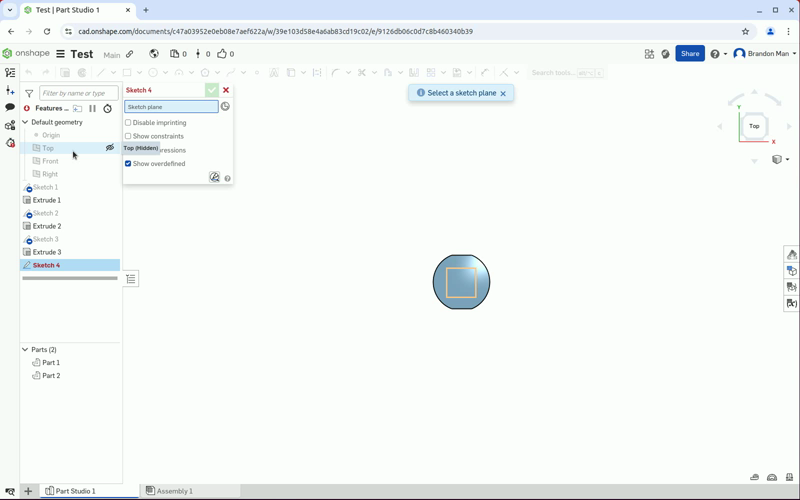
click(73, 150)
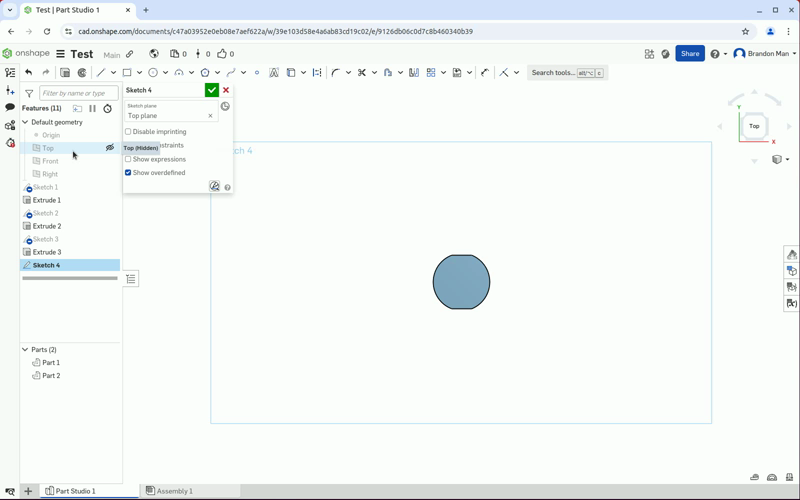
mouse_move(73, 352)
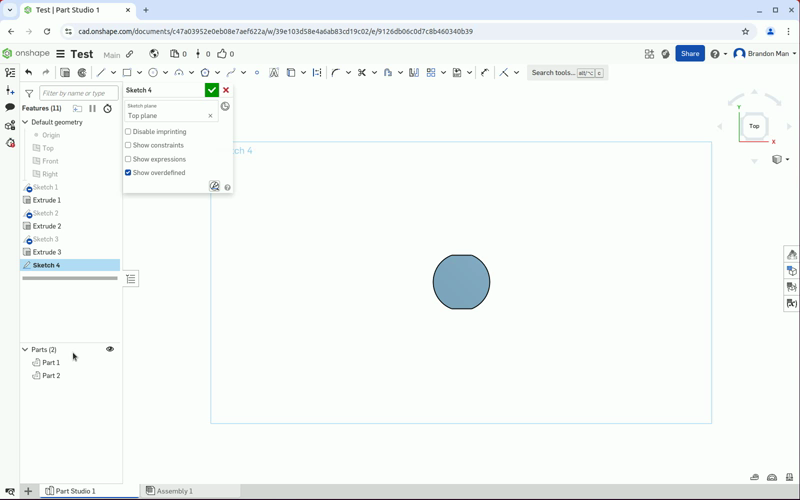
key(y)
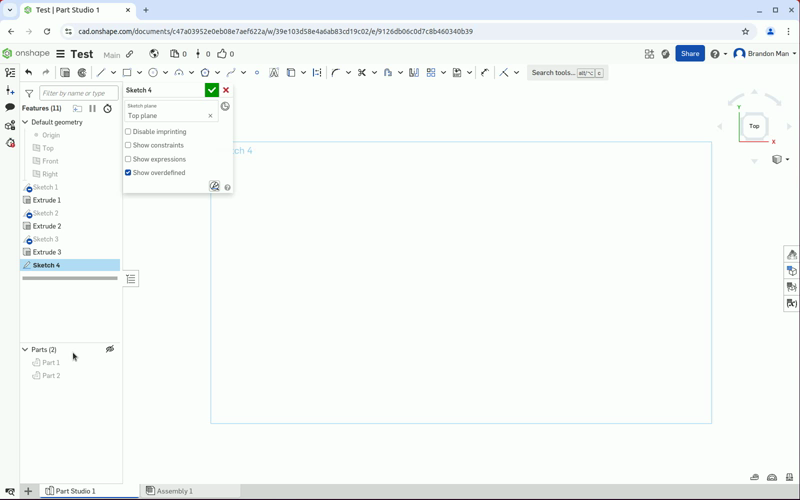
key(l)
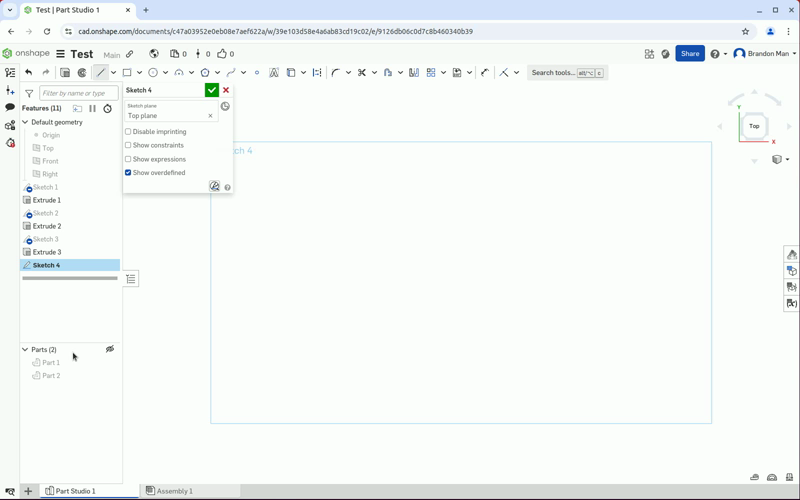
key_down(shift)
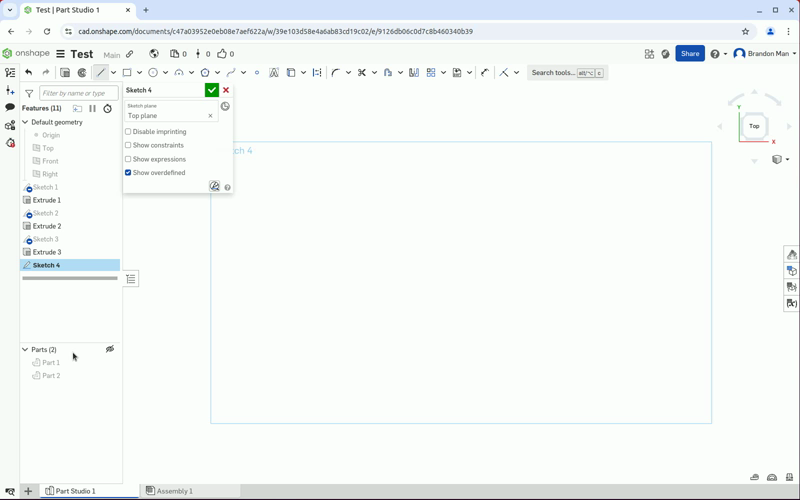
mouse_move(443, 266)
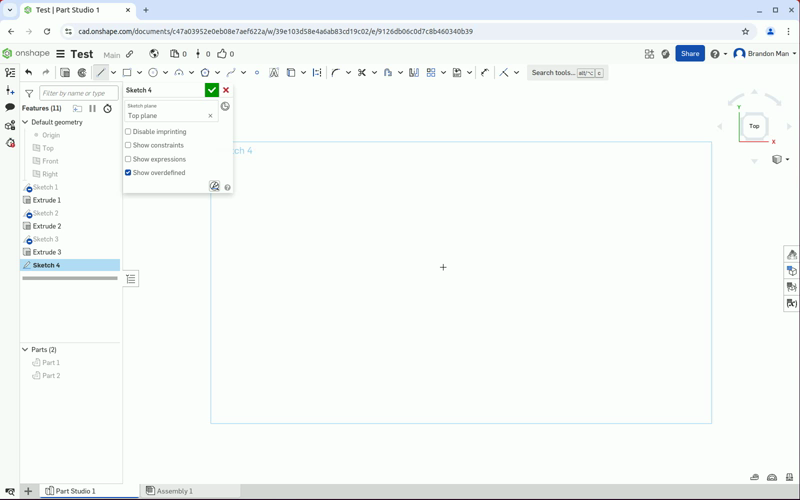
click(443, 266)
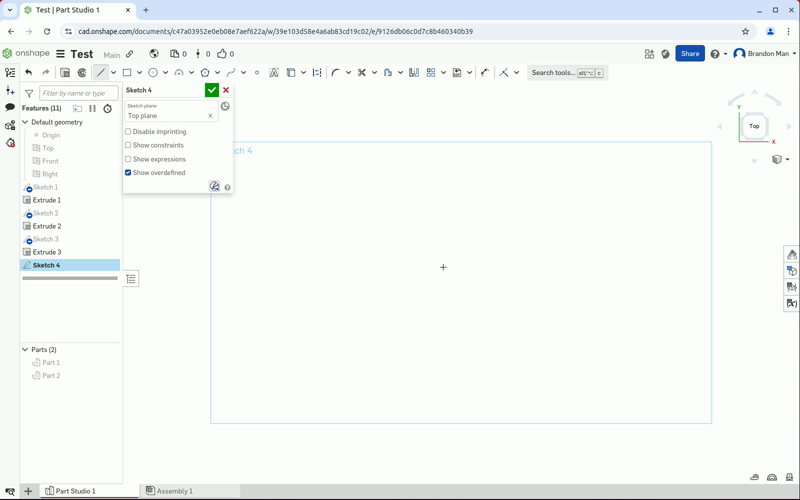
key_up(shift)
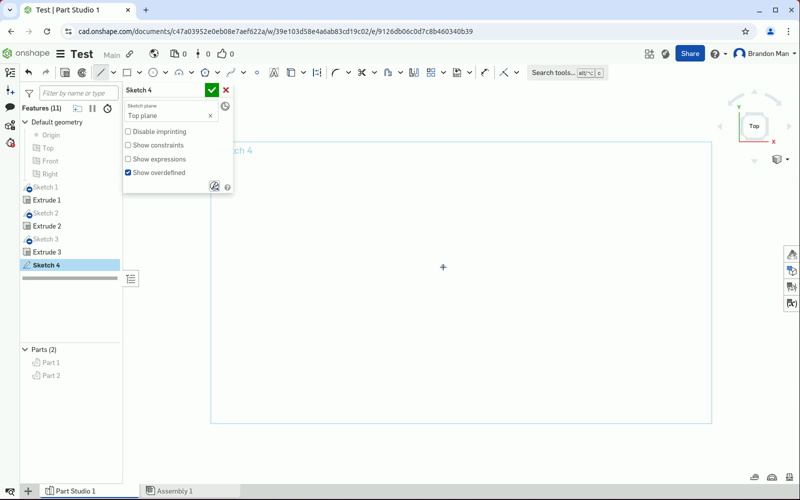
key_down(shift)
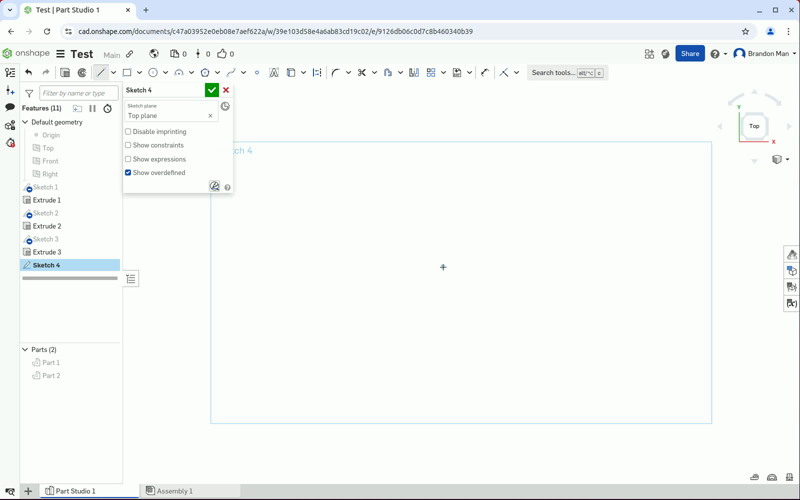
mouse_move(473, 266)
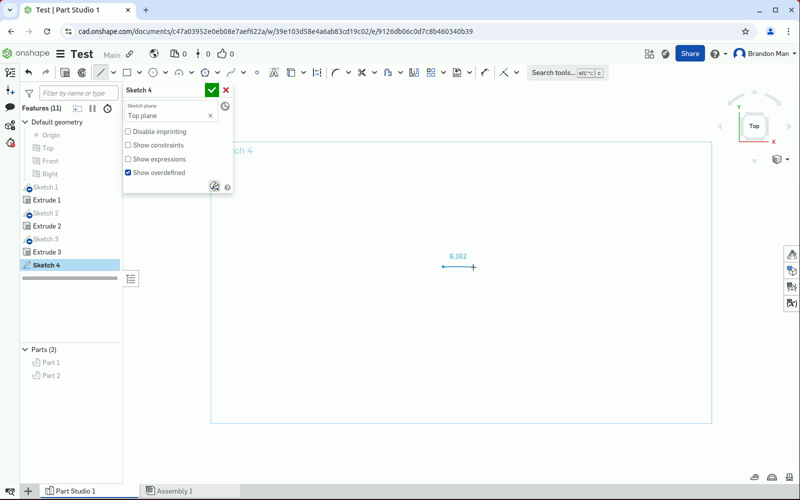
mouse_move(444, 300)
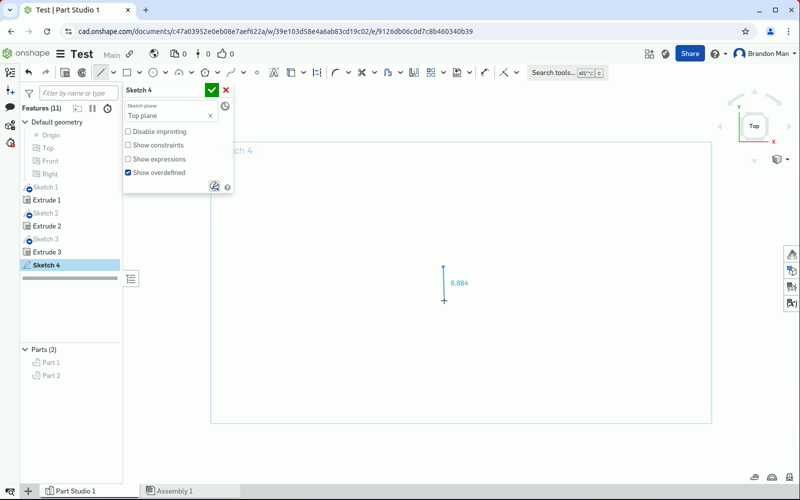
click(444, 300)
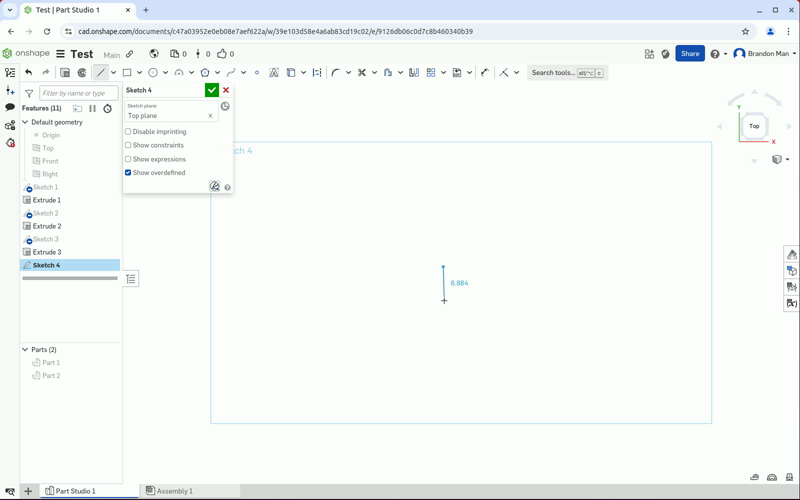
key_up(shift)
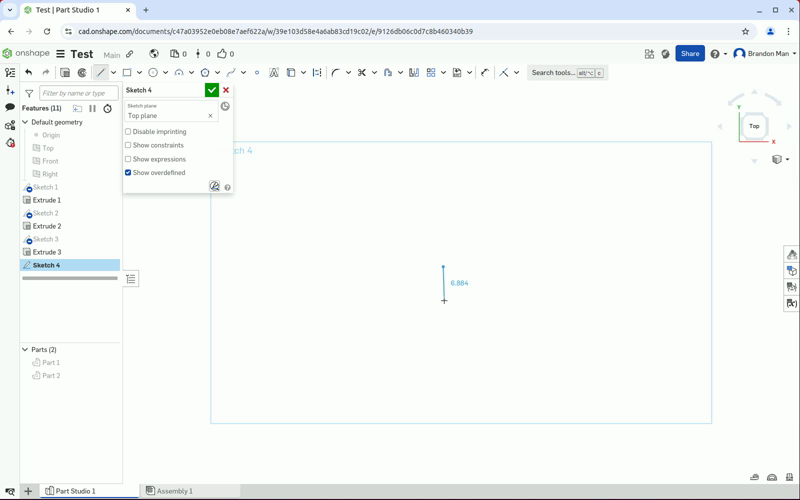
key(esc)
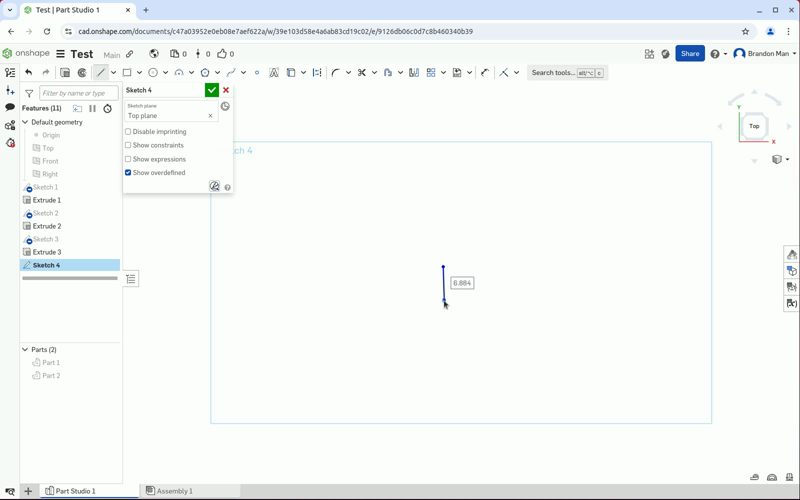
key(a)
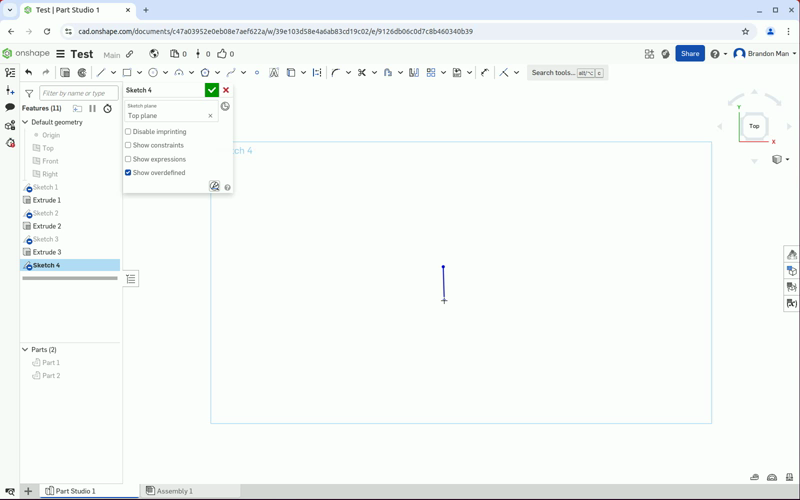
mouse_move(444, 300)
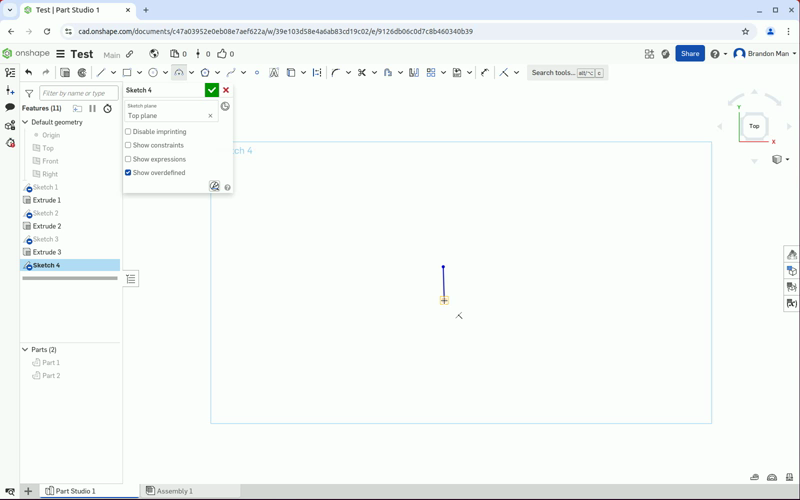
click(444, 300)
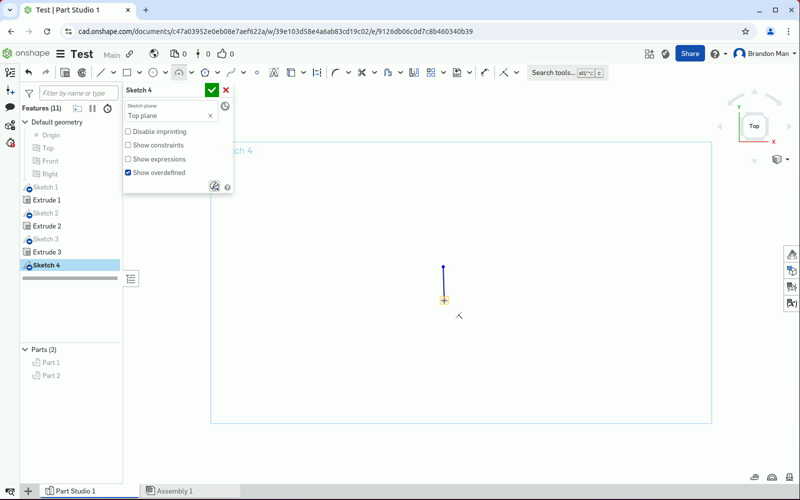
key_down(shift)
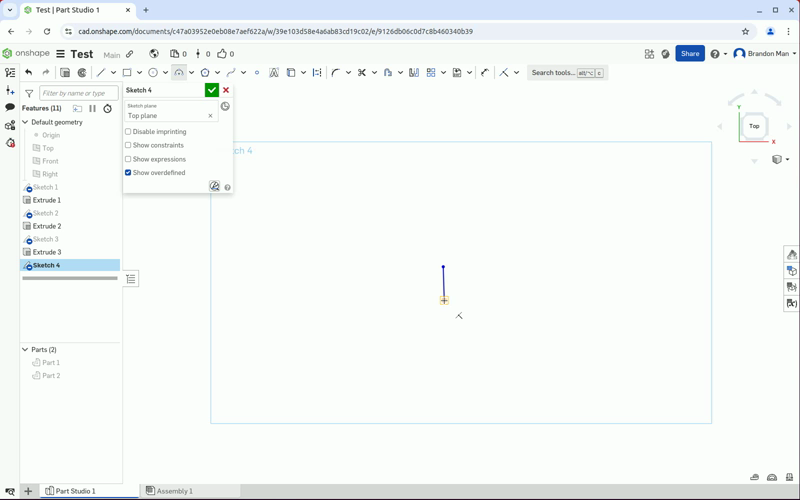
mouse_move(477, 300)
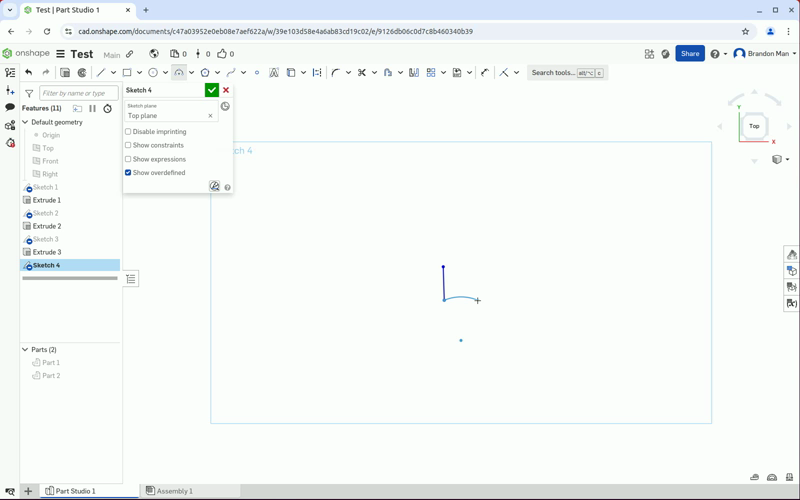
click(477, 300)
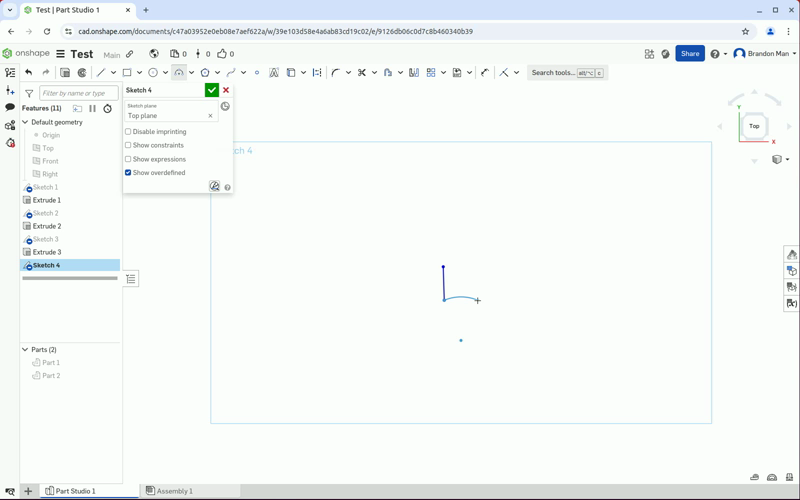
mouse_move(461, 307)
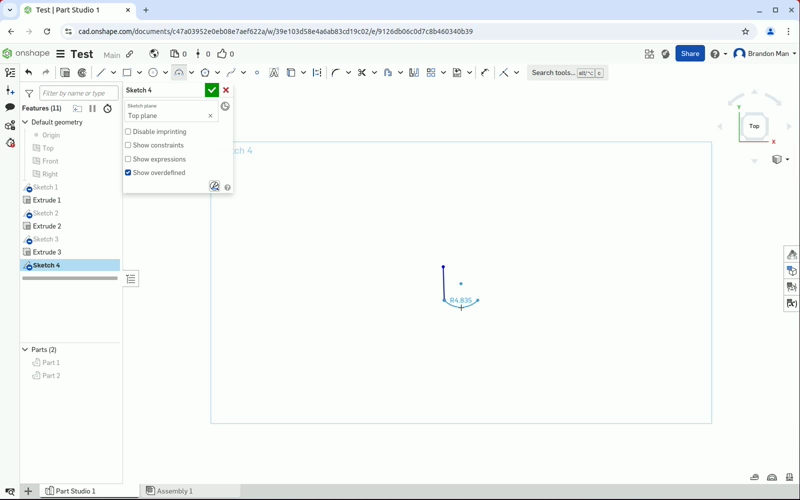
click(461, 307)
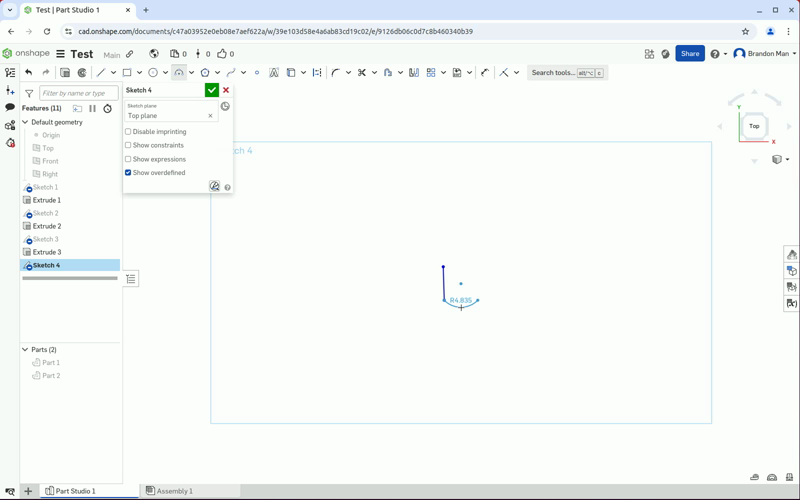
key_up(shift)
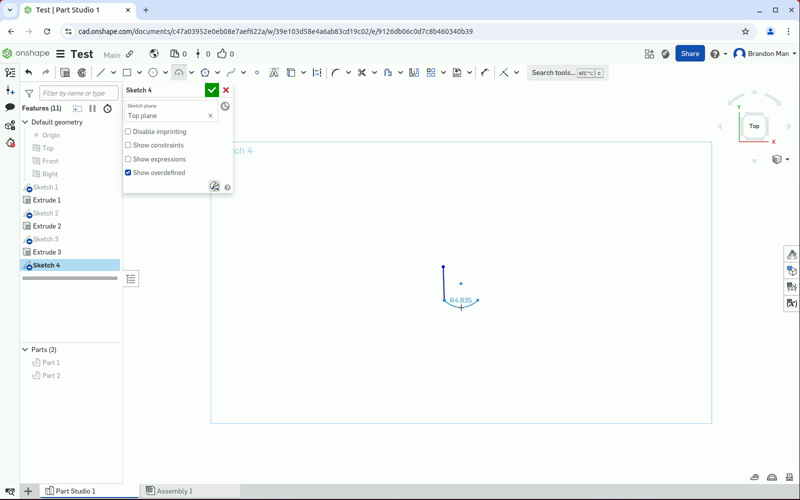
key(esc)
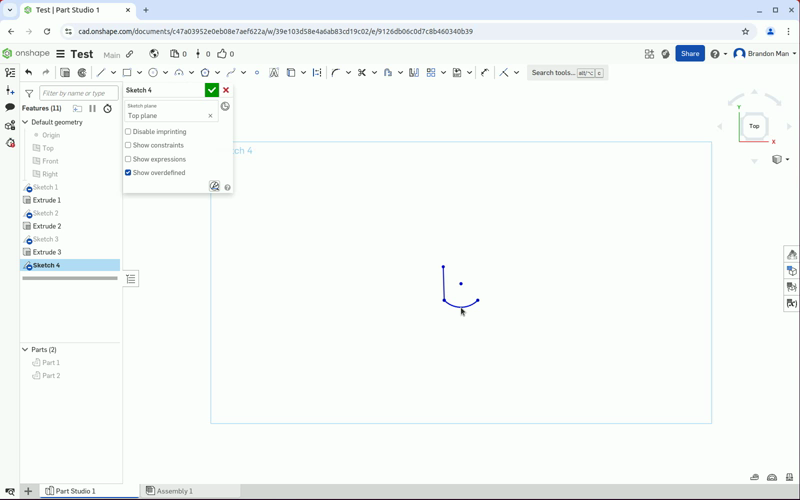
key(l)
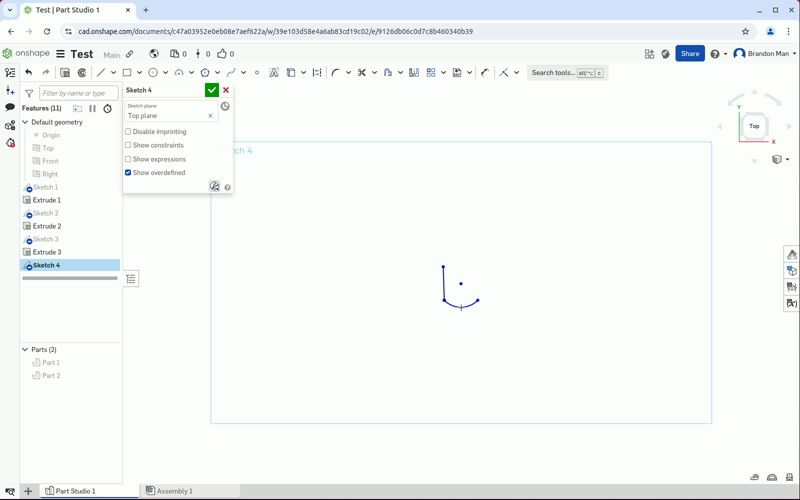
mouse_move(477, 300)
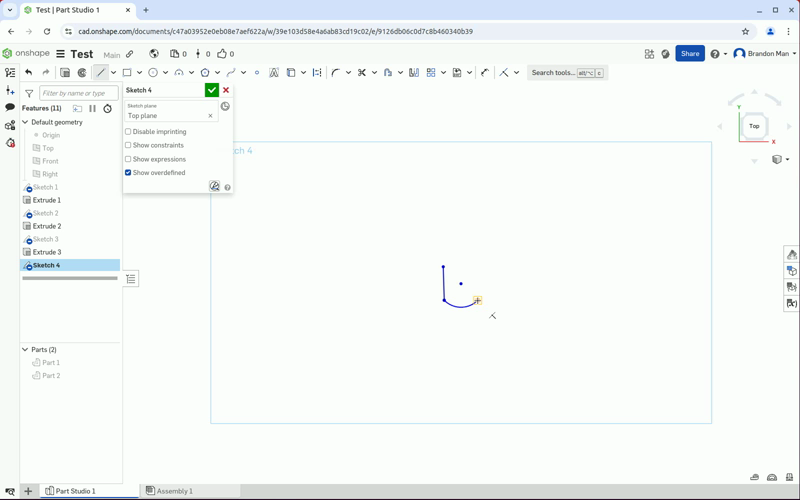
click(477, 300)
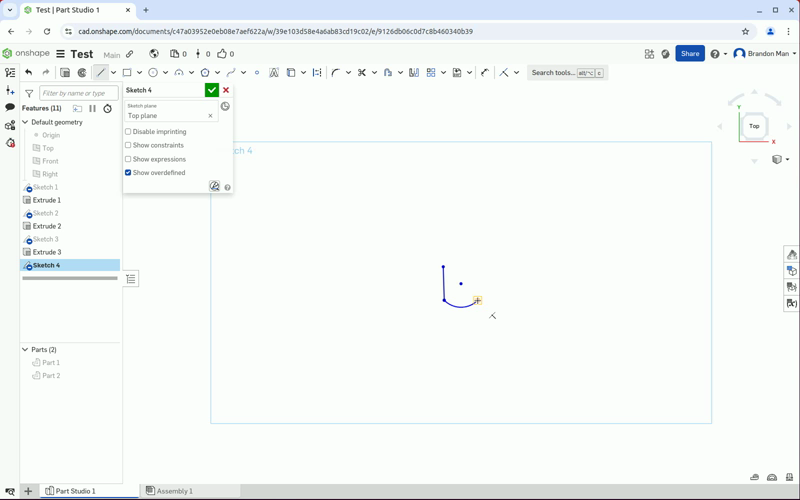
key_down(shift)
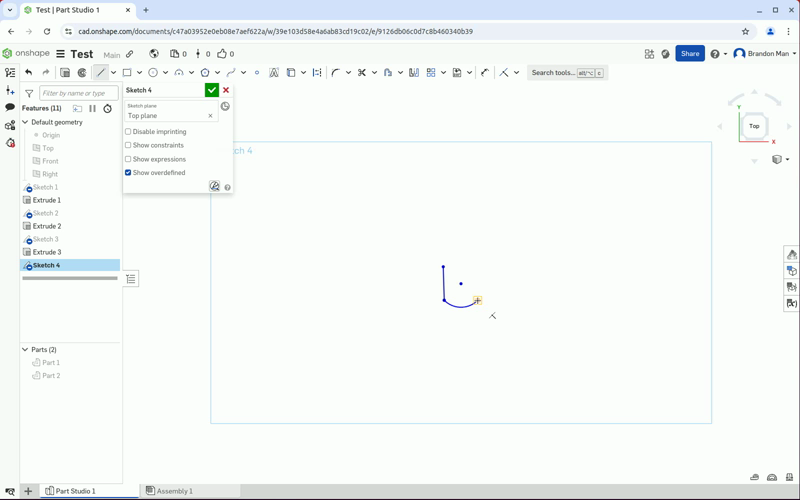
mouse_move(507, 300)
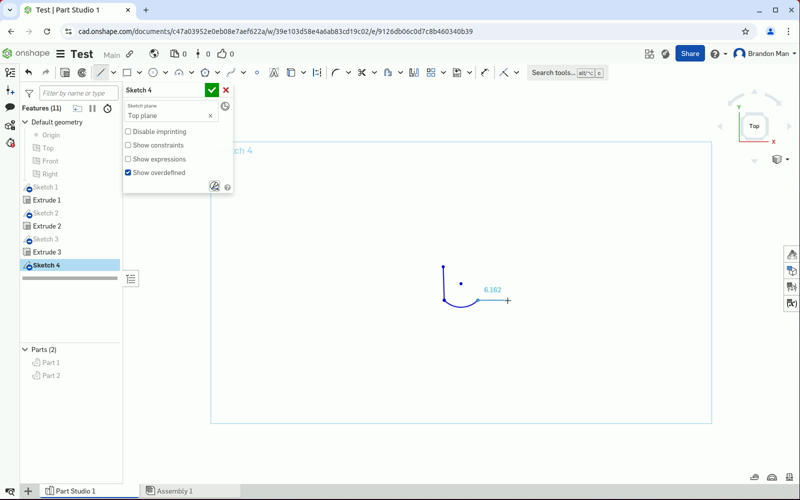
mouse_move(478, 266)
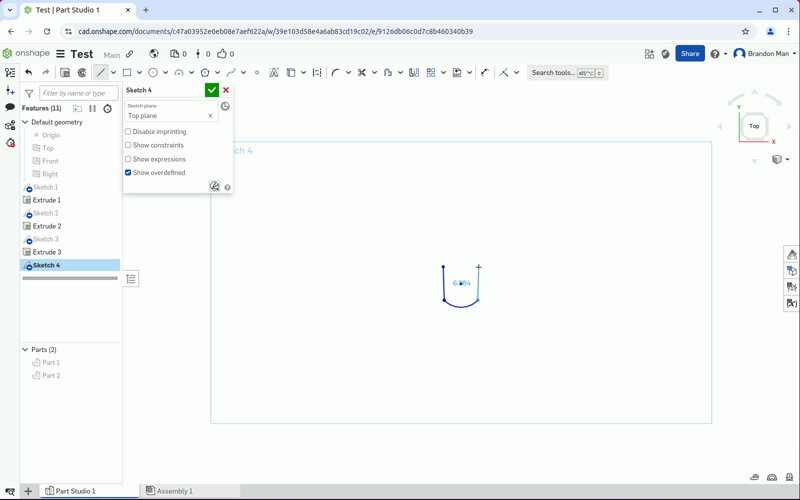
click(478, 266)
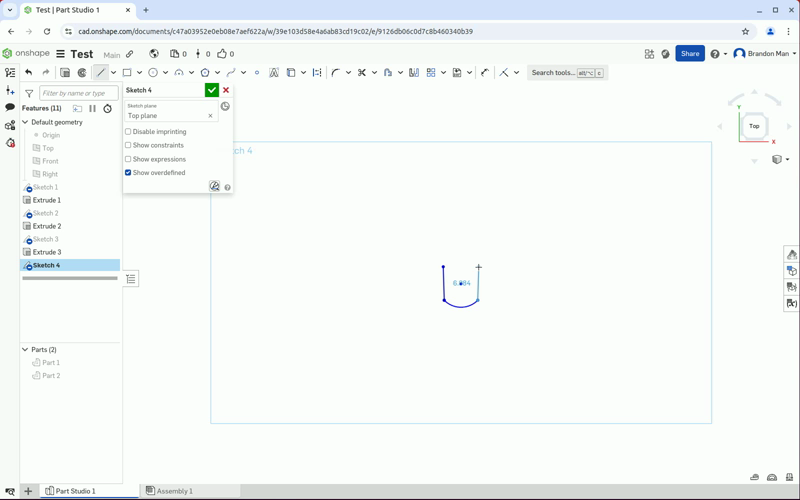
key_up(shift)
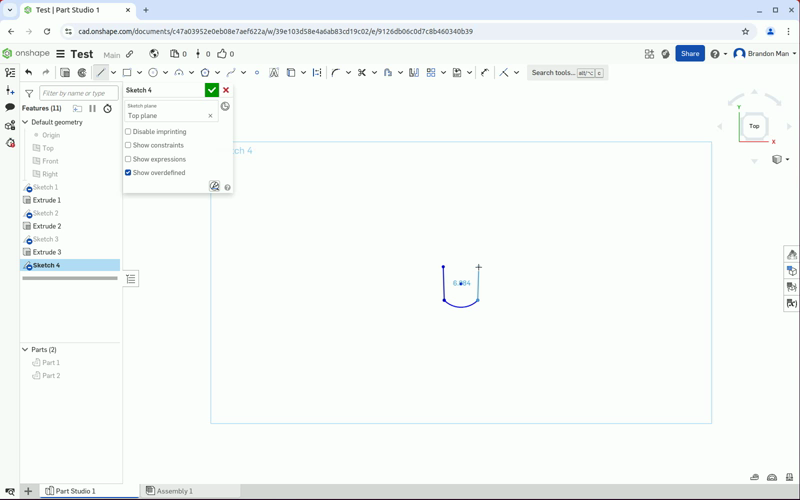
key(esc)
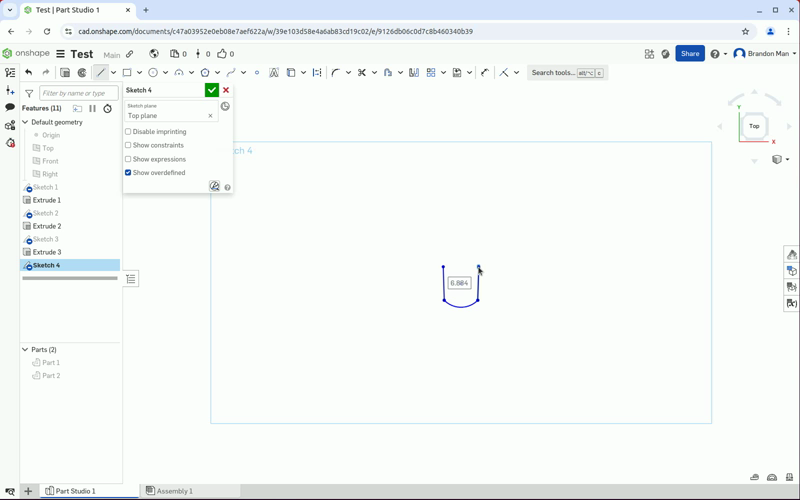
key(a)
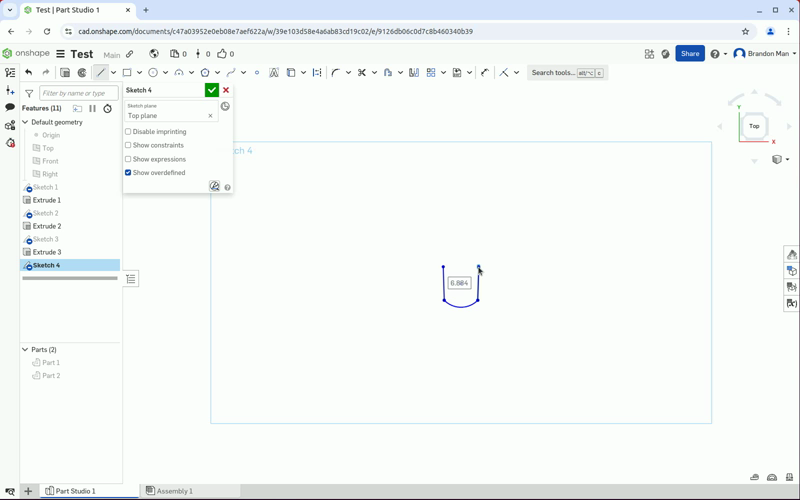
mouse_move(478, 266)
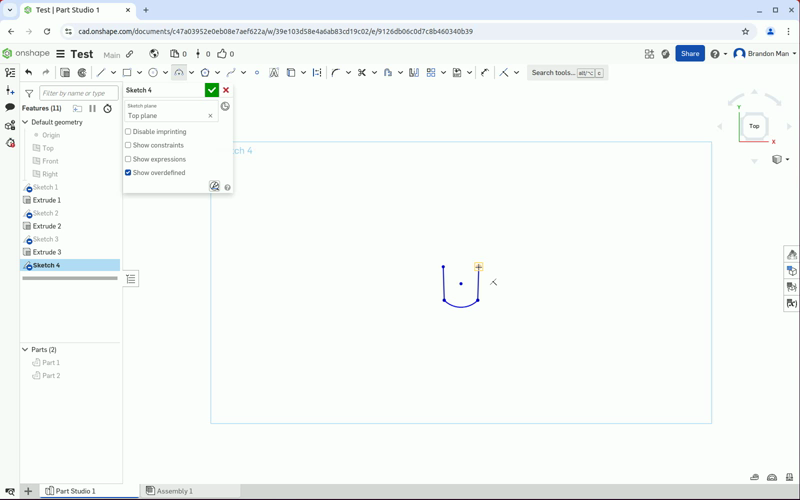
click(478, 266)
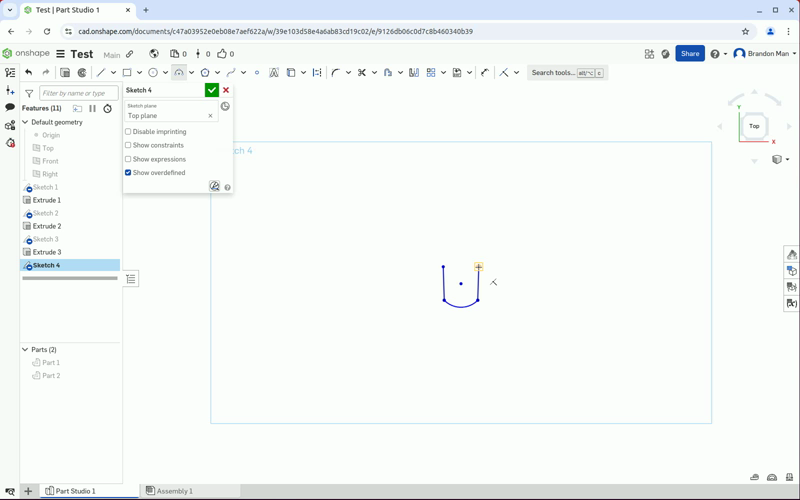
mouse_move(443, 266)
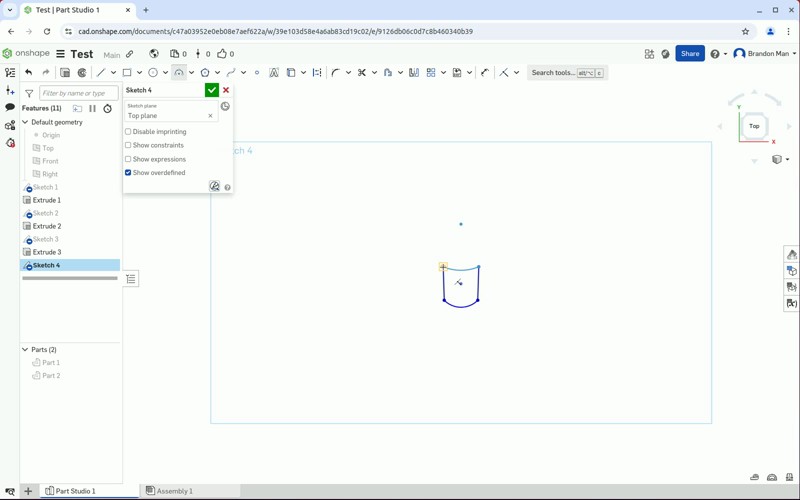
click(443, 266)
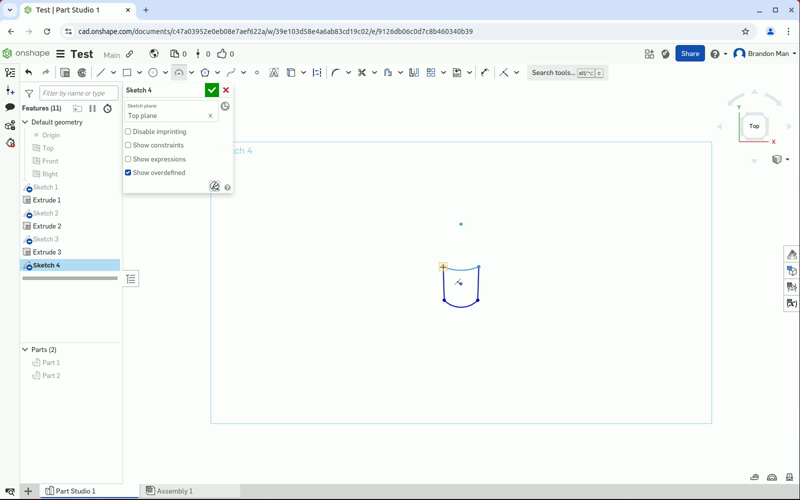
key_down(shift)
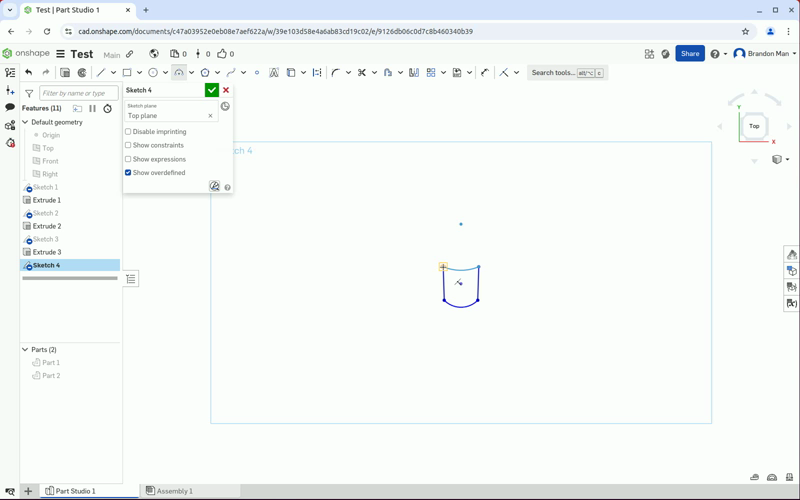
mouse_move(461, 258)
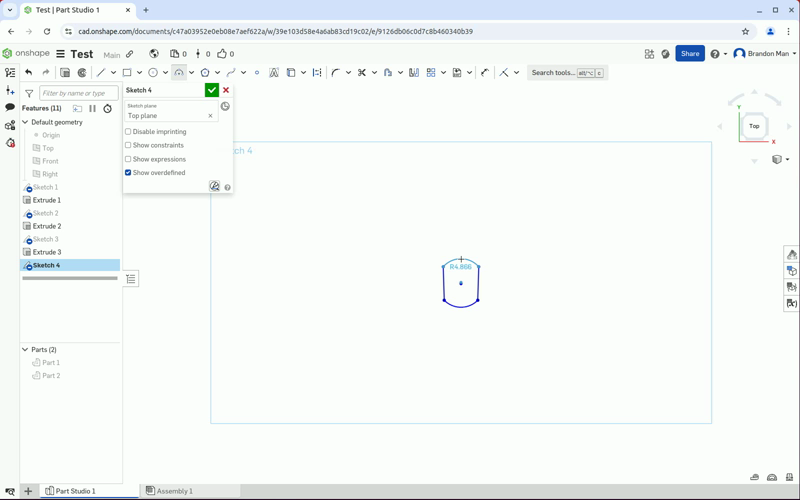
click(461, 258)
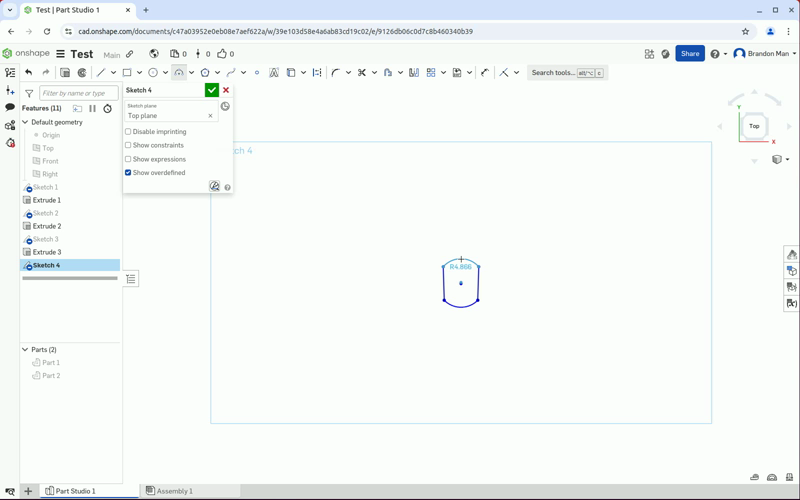
key_up(shift)
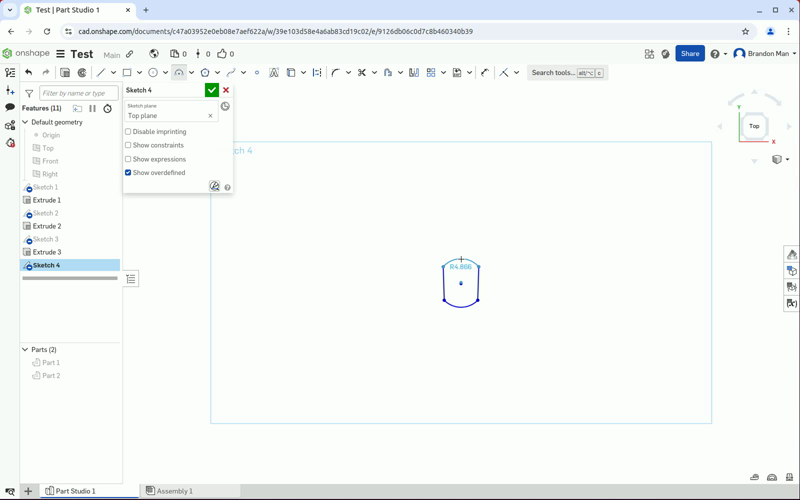
key(esc)
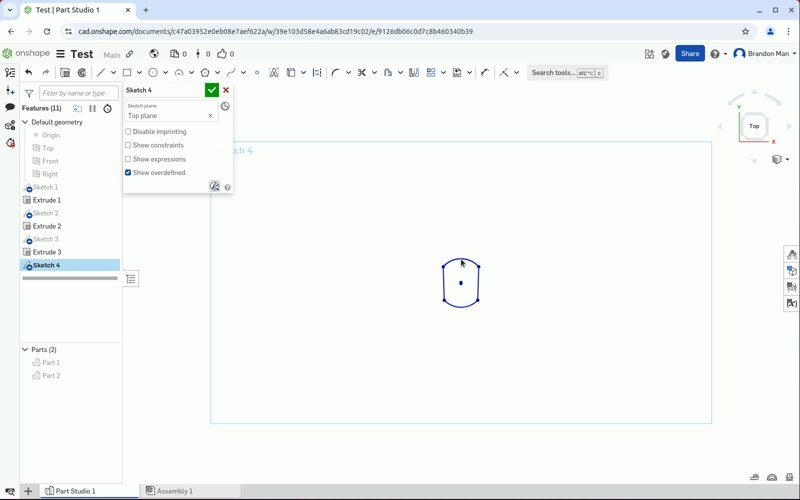
mouse_move(468, 299)
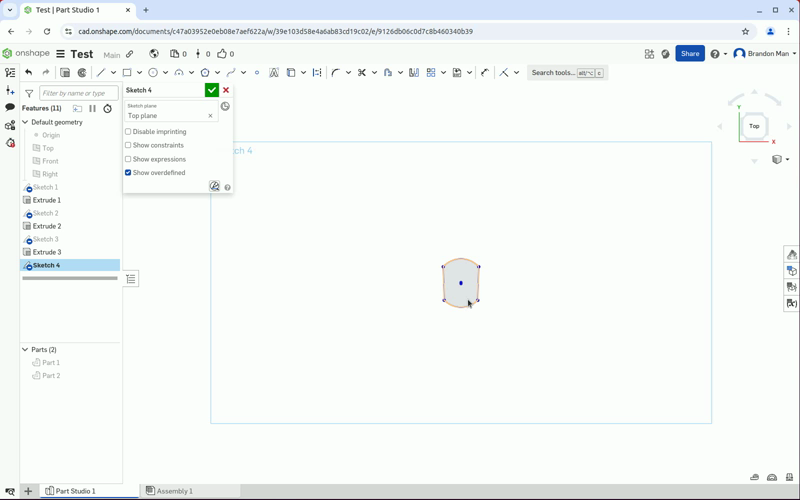
scroll(6)
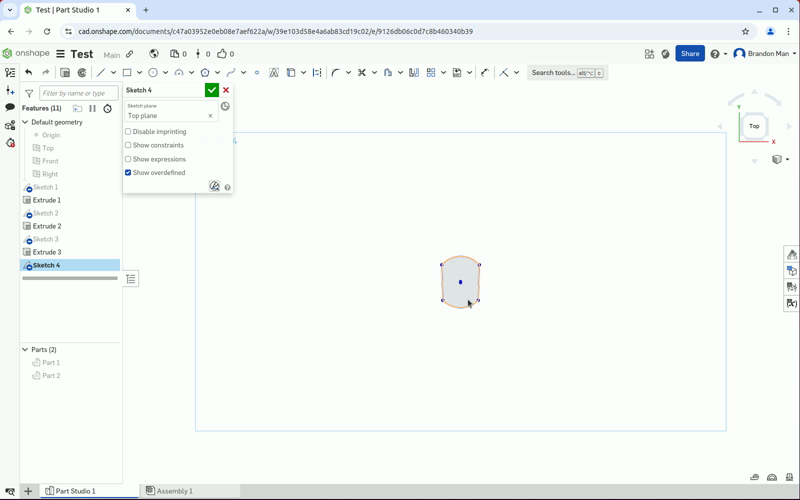
scroll(6)
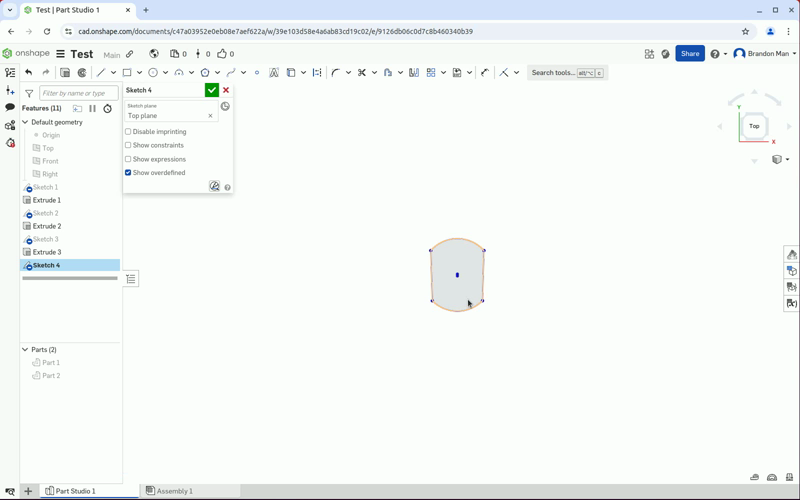
scroll(6)
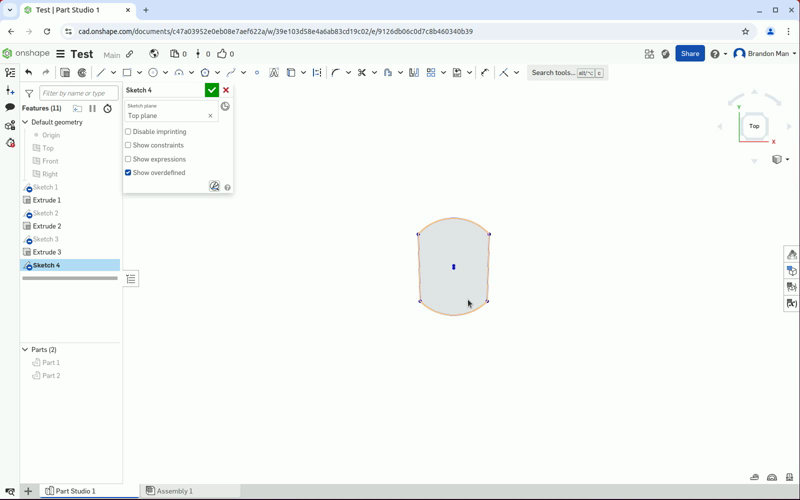
scroll(6)
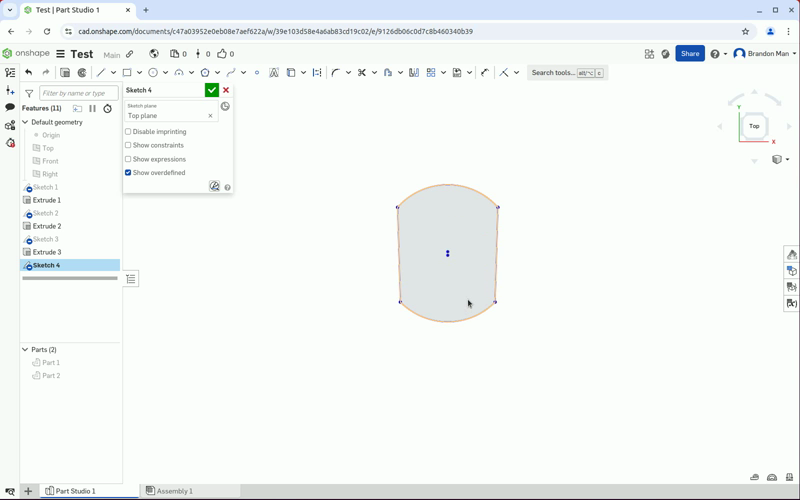
scroll(6)
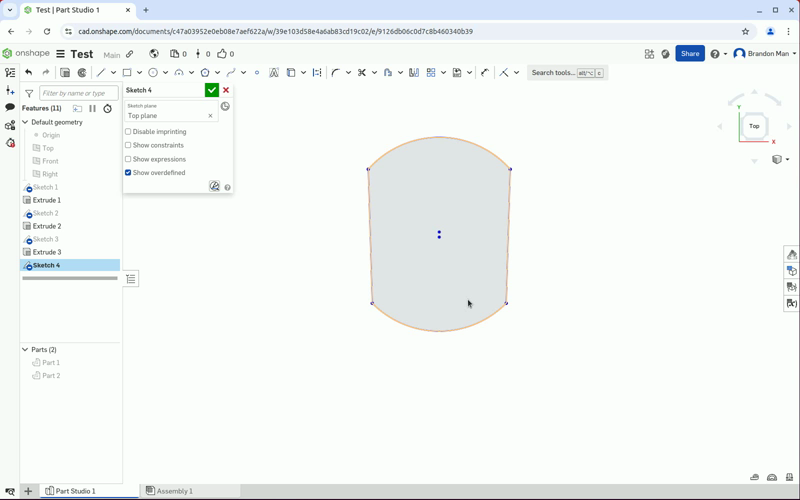
scroll(6)
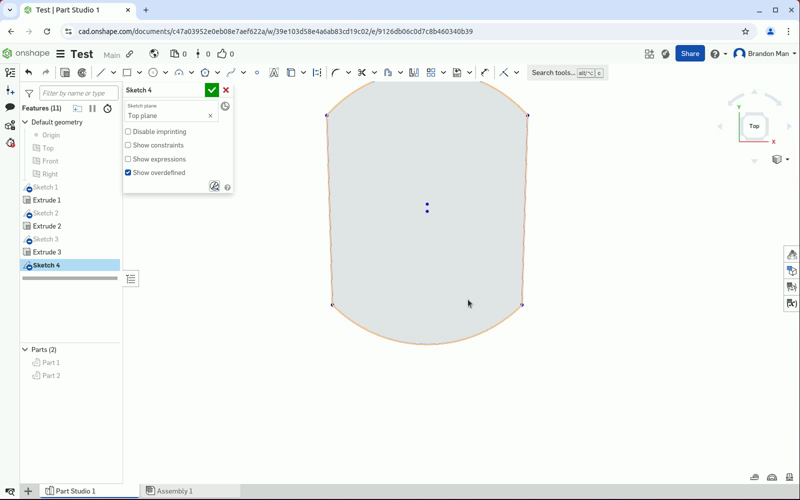
scroll(6)
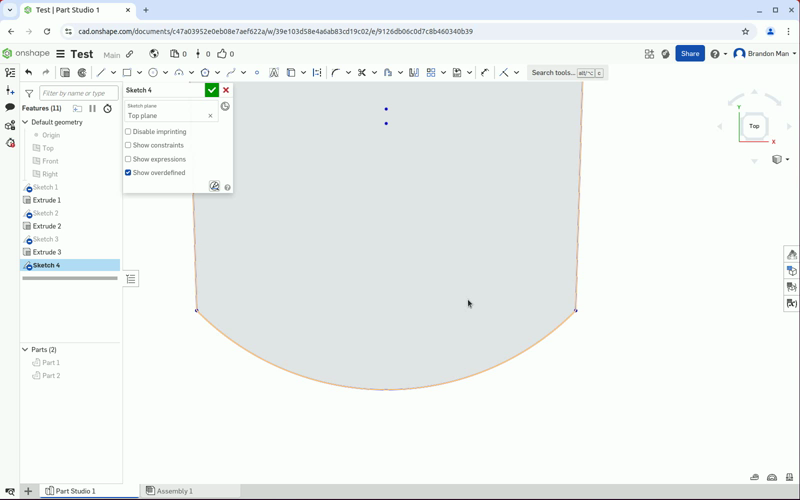
click(468, 299)
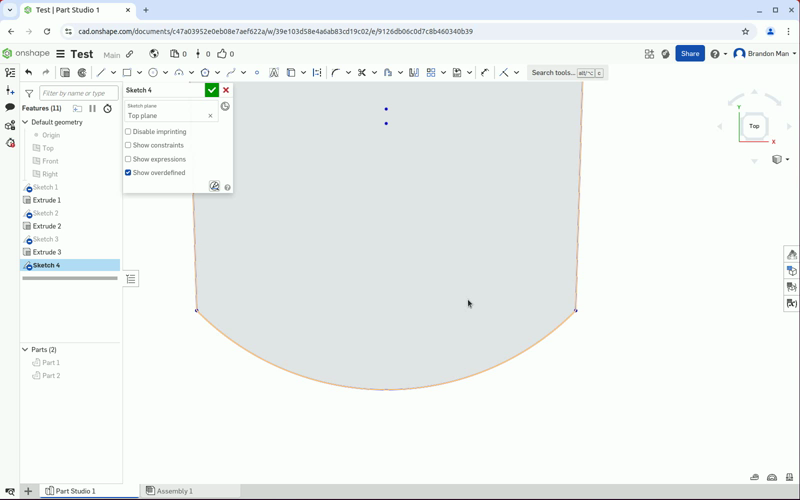
scroll(-6)
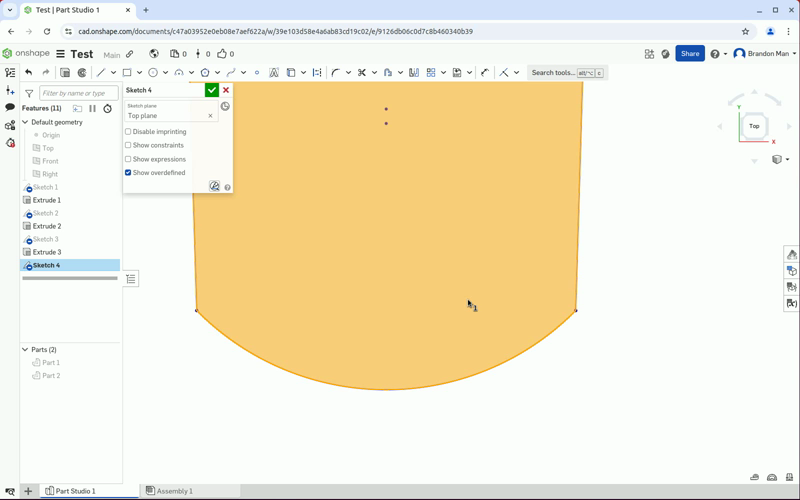
scroll(-6)
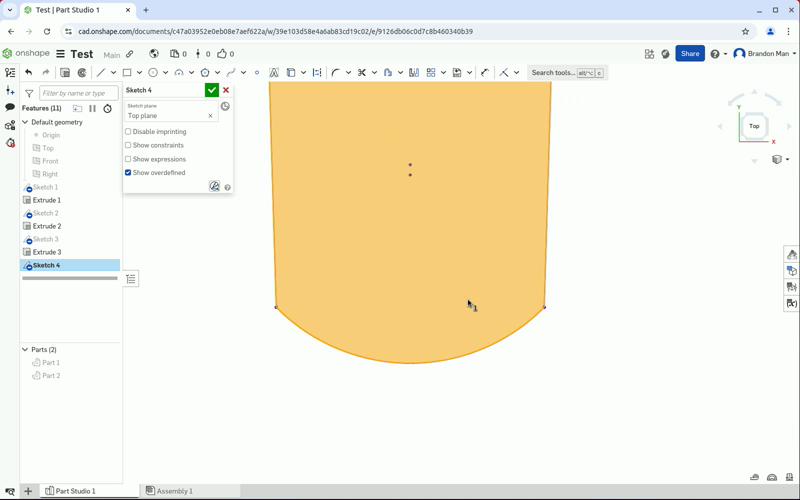
scroll(-6)
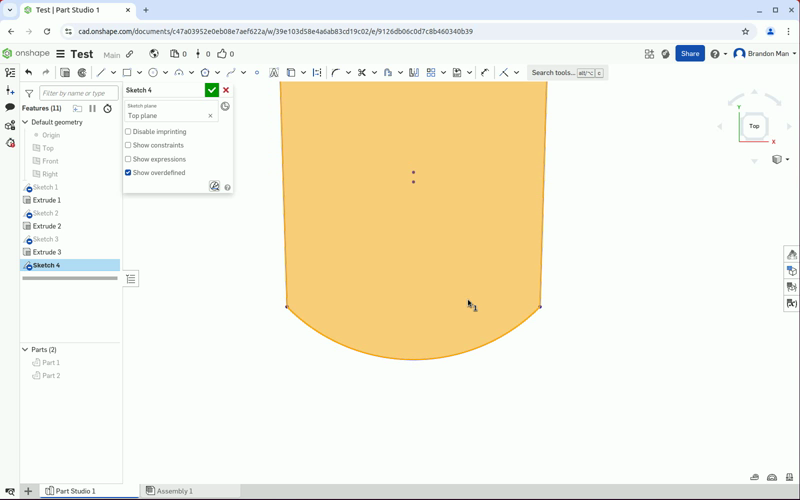
scroll(-6)
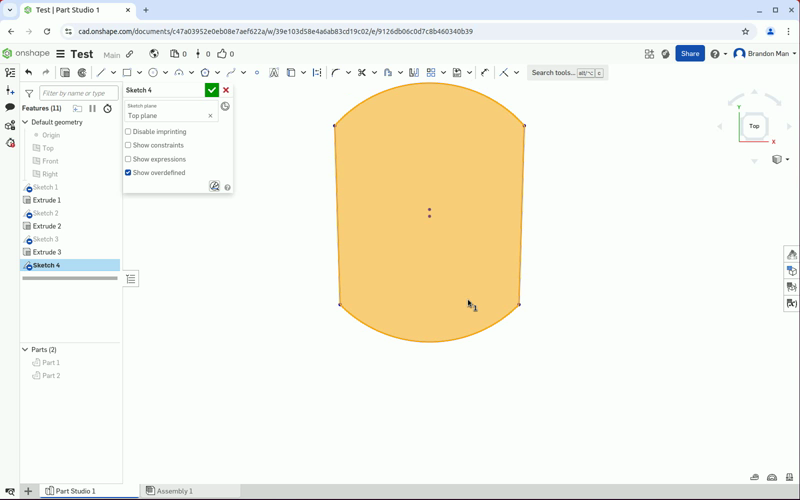
scroll(-6)
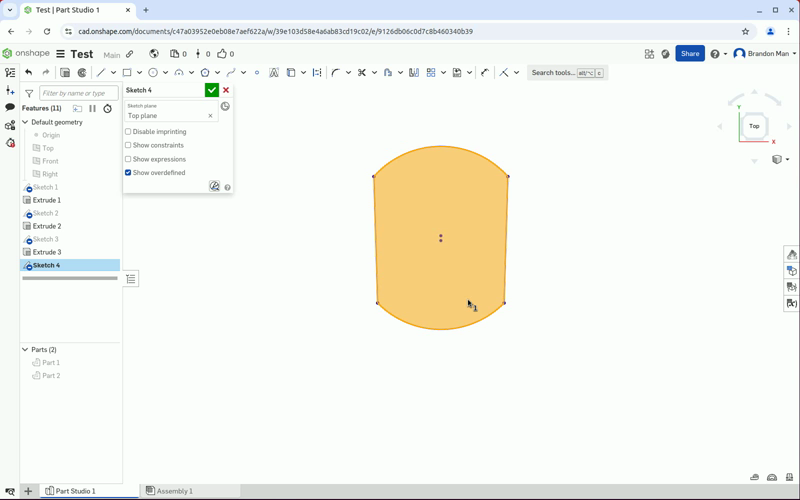
scroll(-6)
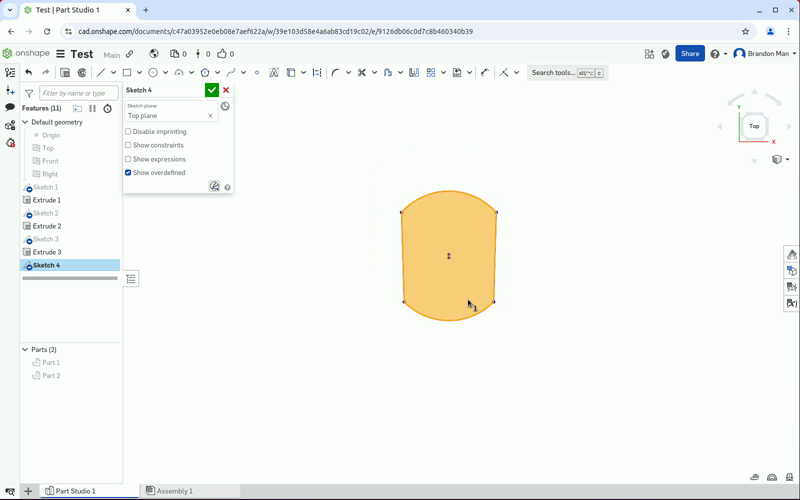
scroll(-6)
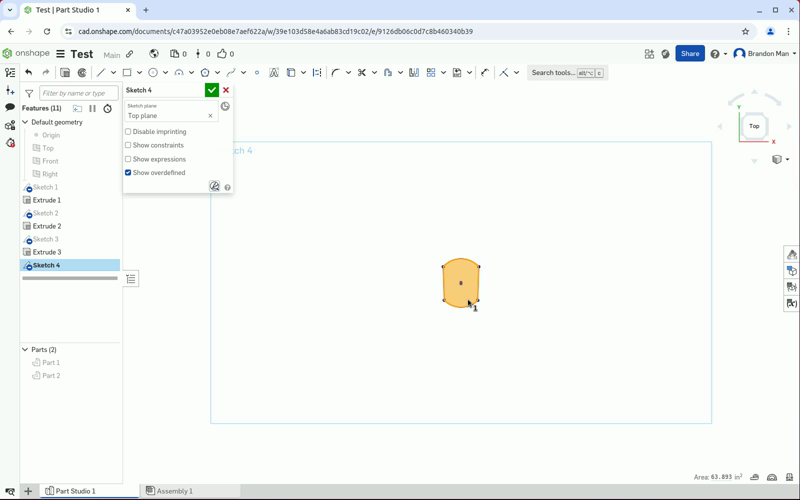
mouse_move(73, 352)
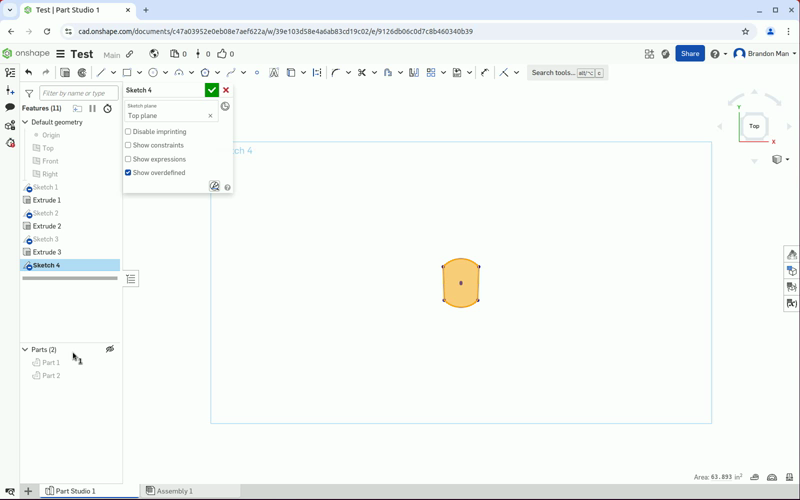
key(shift+y)
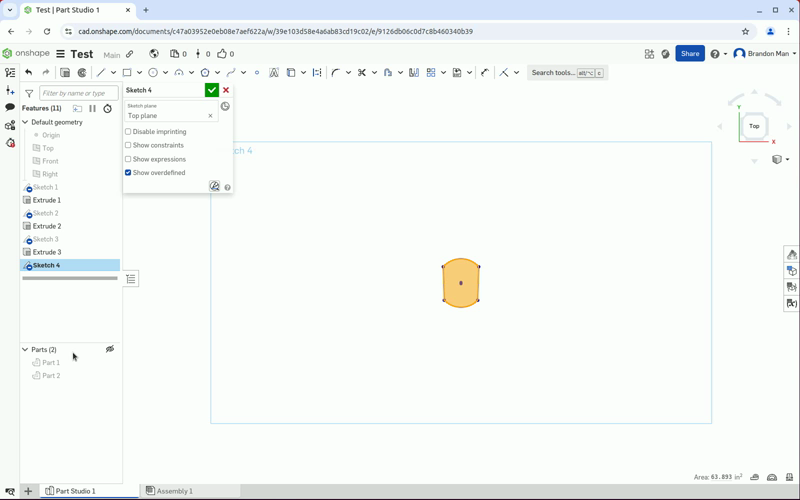
key(shift+e)
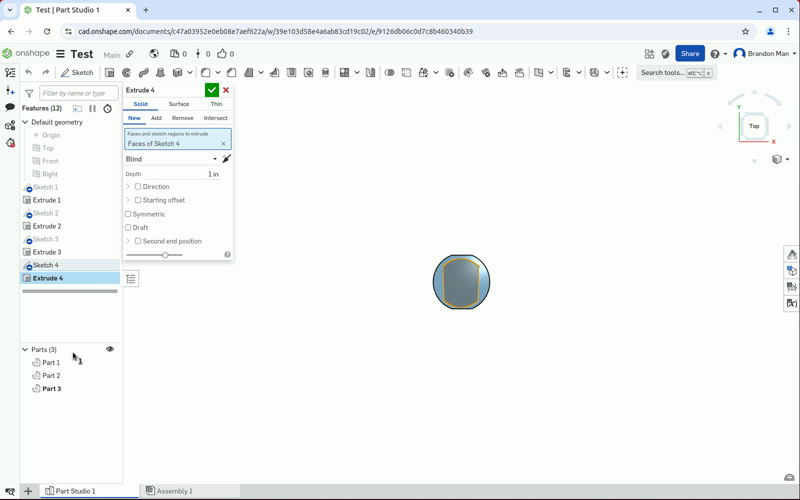
mouse_move(143, 106)
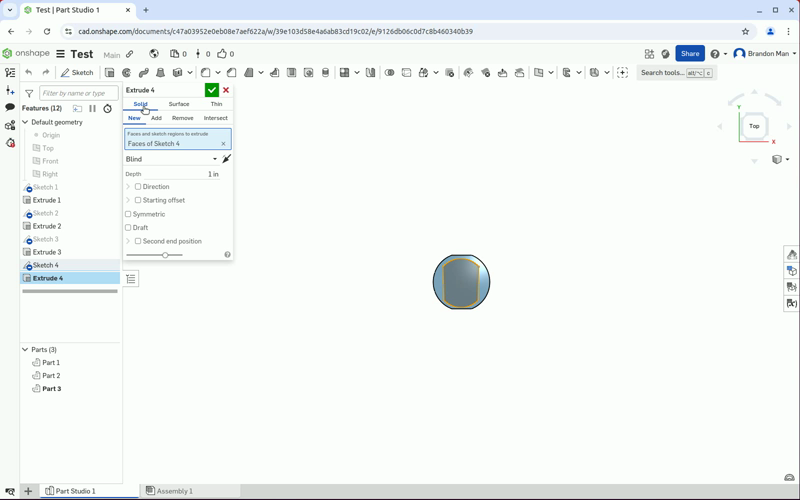
click(143, 106)
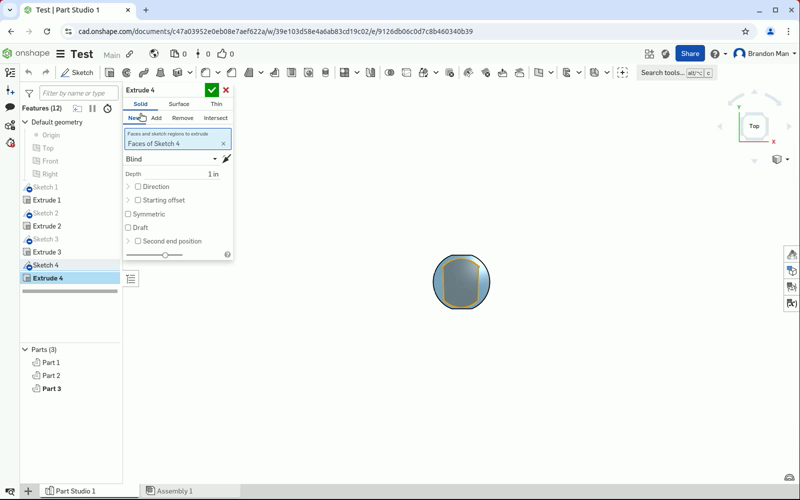
mouse_move(137, 120)
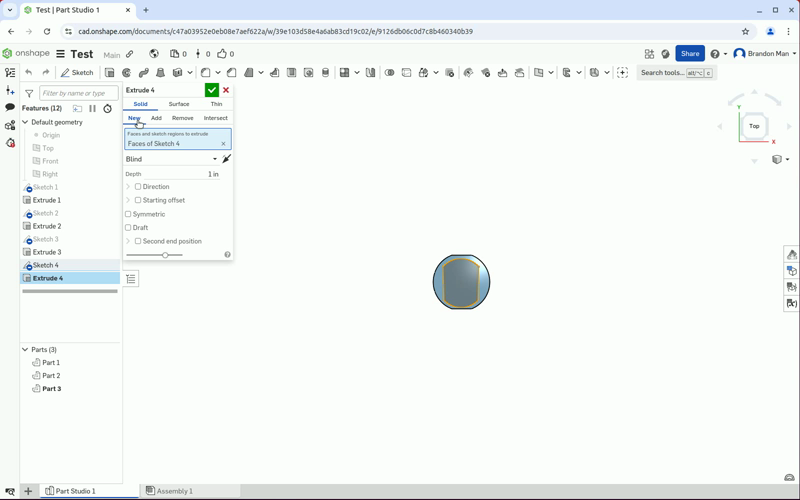
click(137, 120)
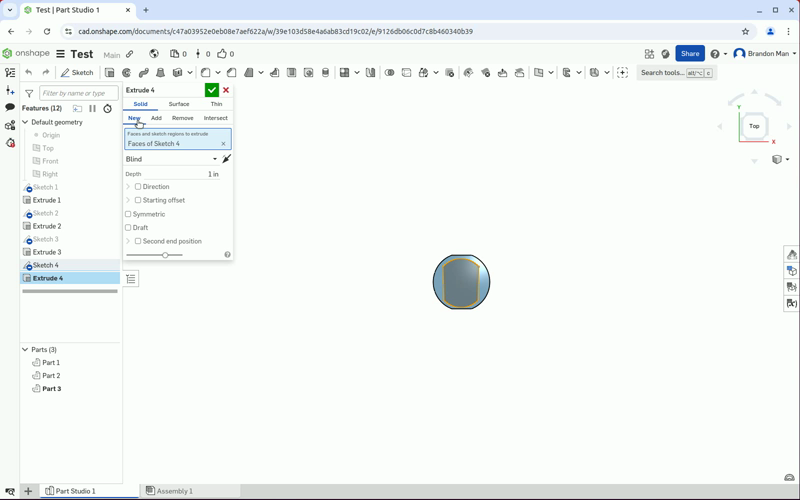
key(tab, 4)
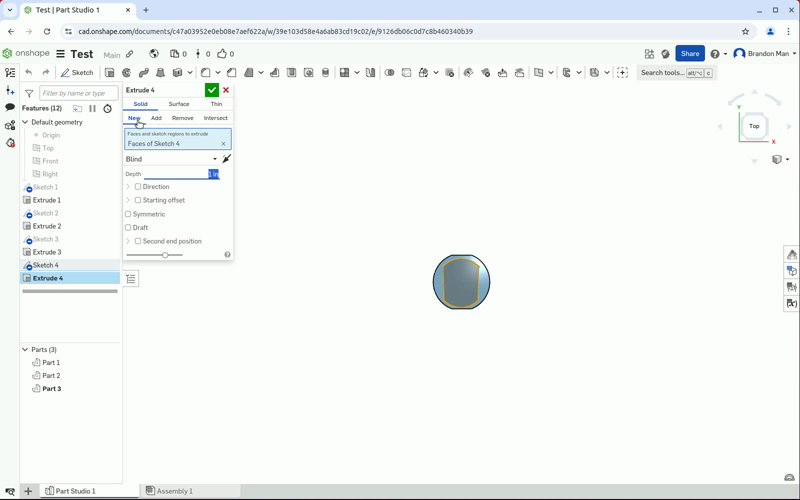
text(-23.108)
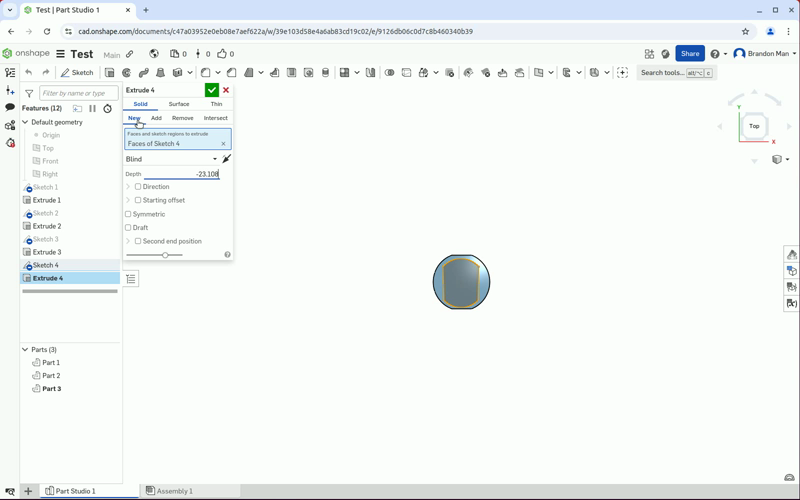
key(enter)
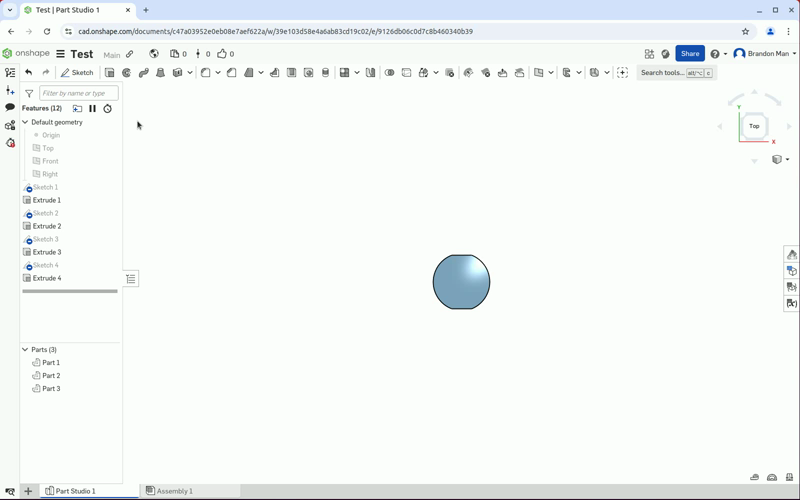
key(shift+h)
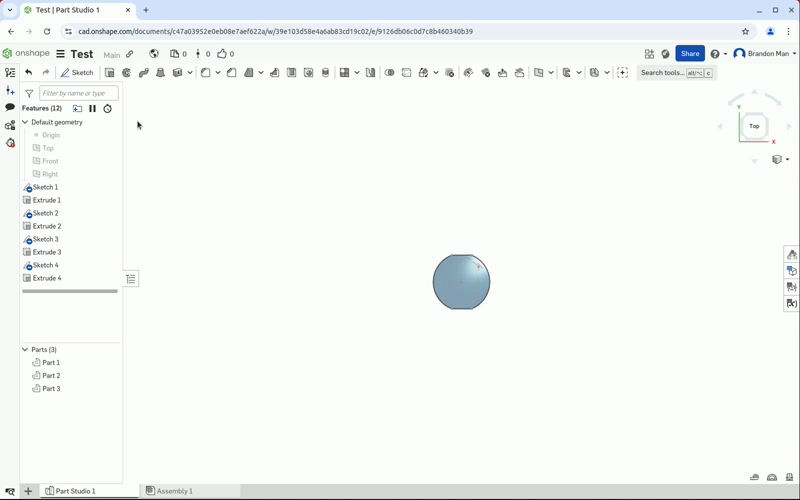
key(shift+h)
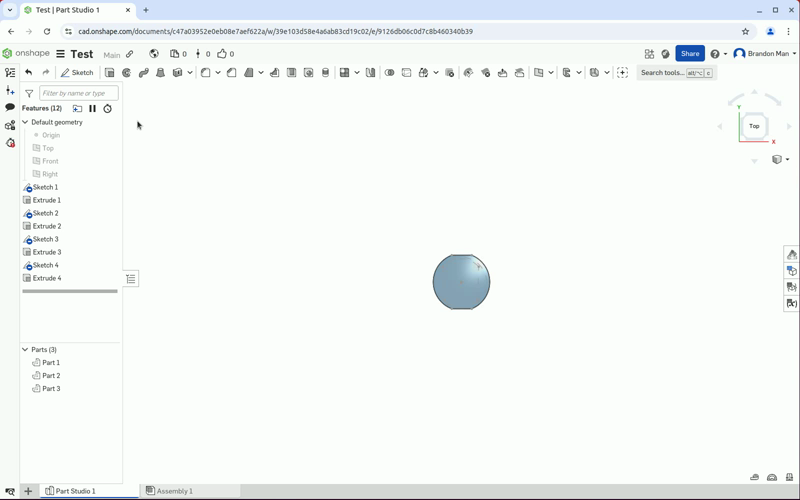
key(shift+7)
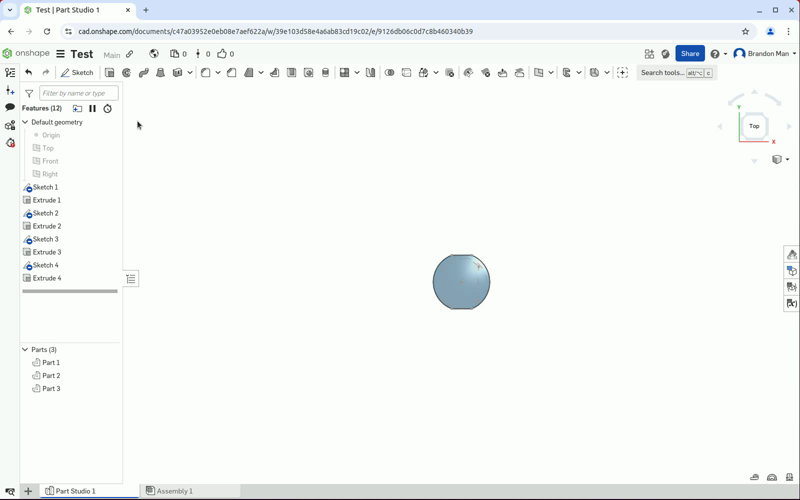
key(up, 3)
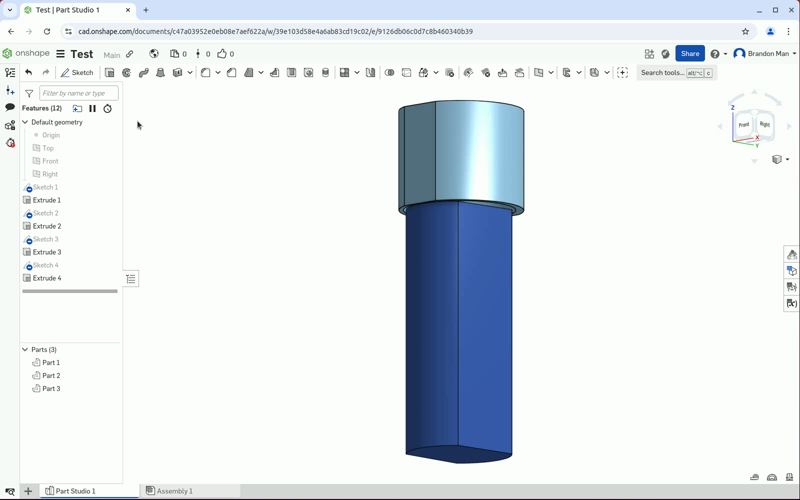
key(left, 3)
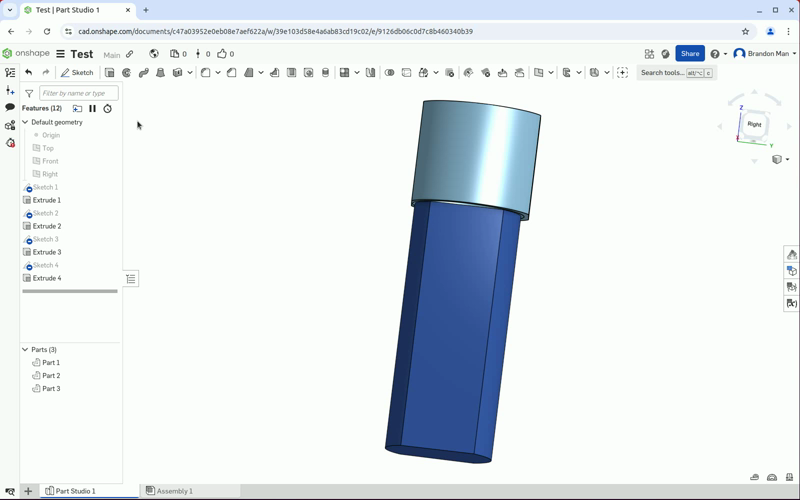
key(right, 3)
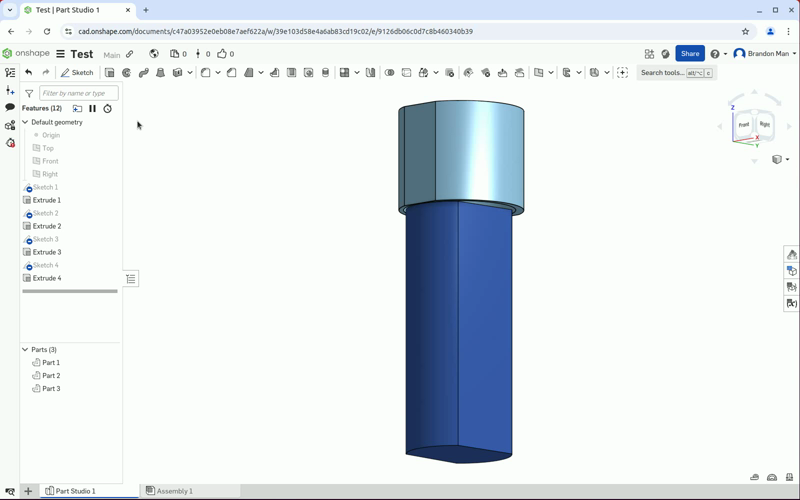
key(down, 3)
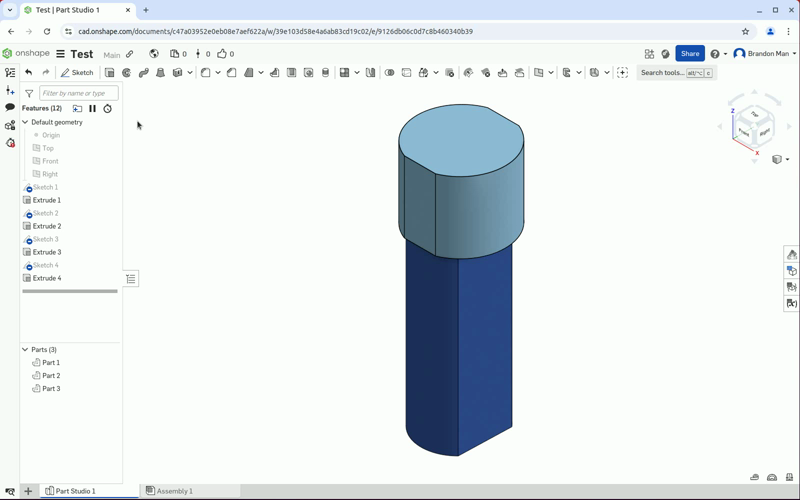
mouse_move(73, 189)
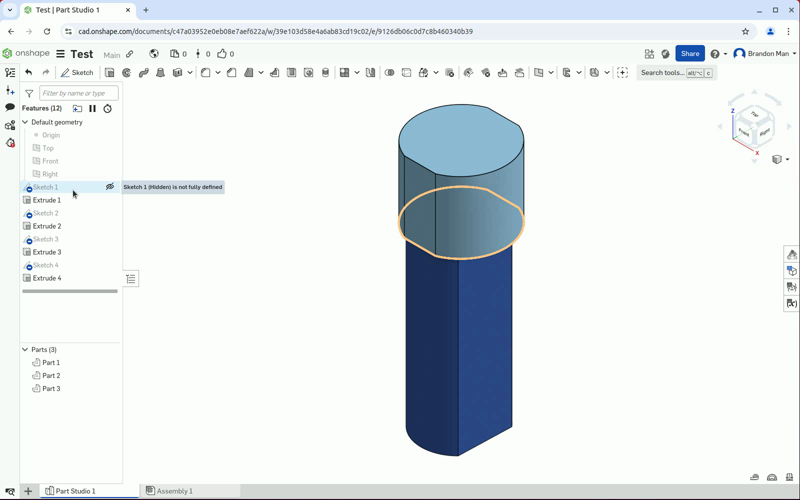
click(73, 189)